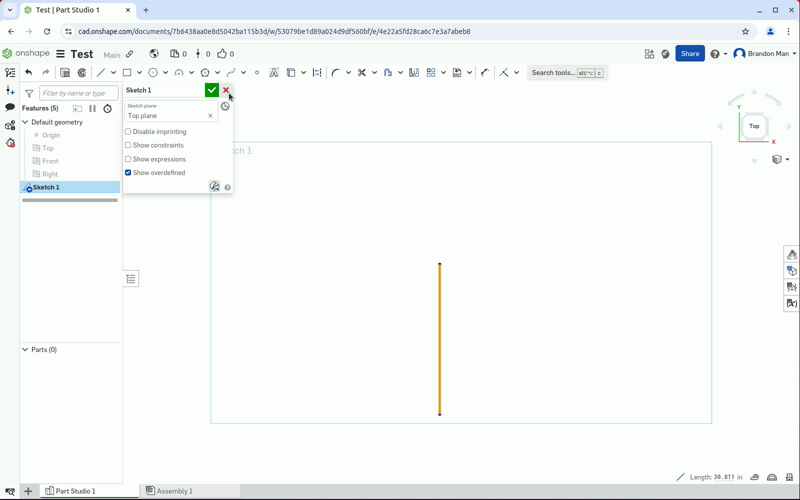
key(shift+h)
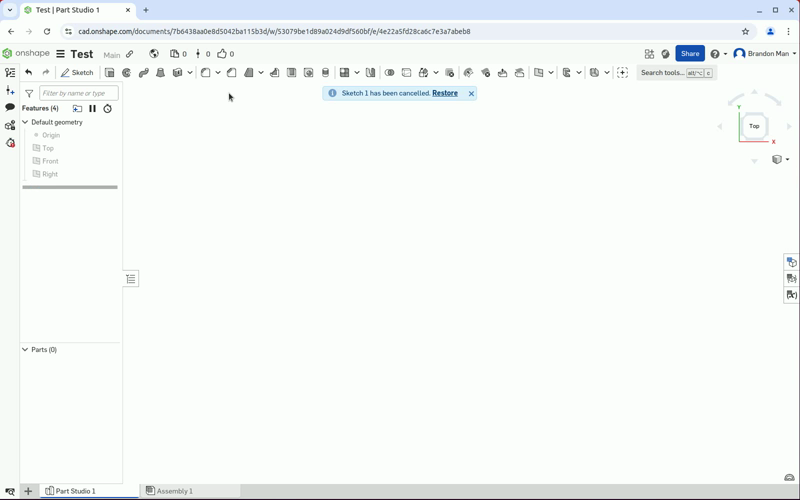
mouse_move(73, 352)
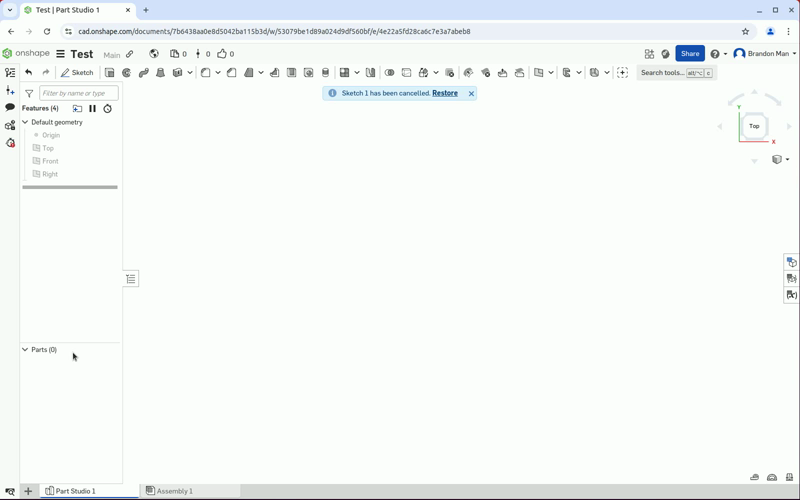
key(y)
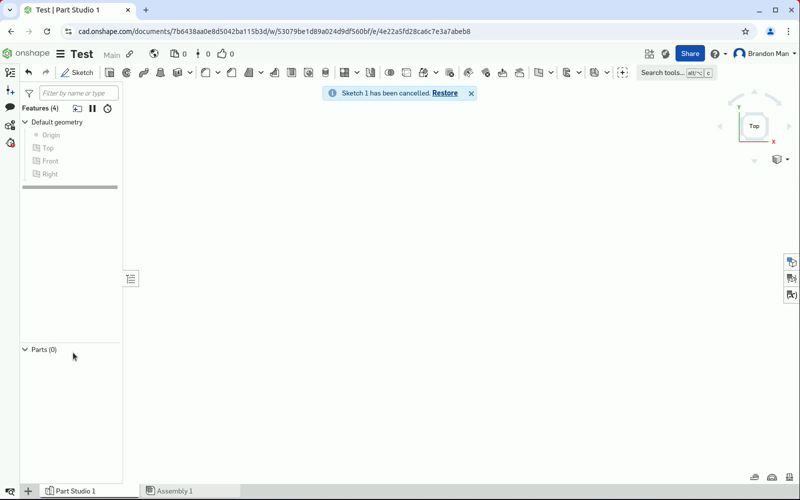
key(shift+p)
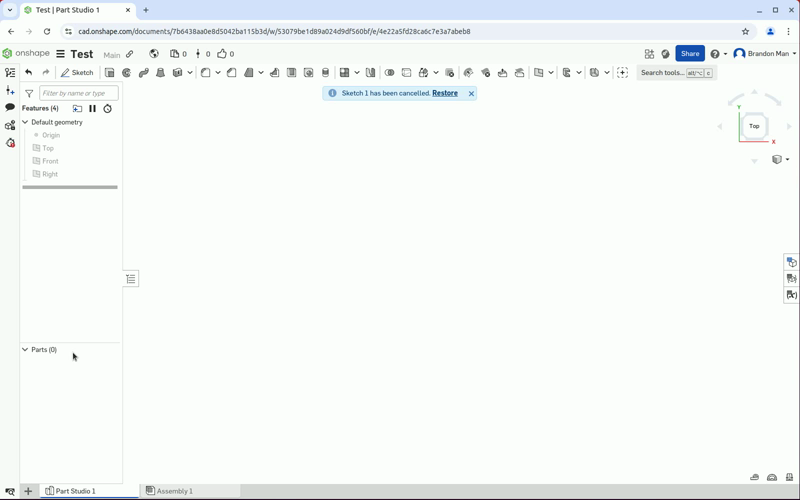
key(space)
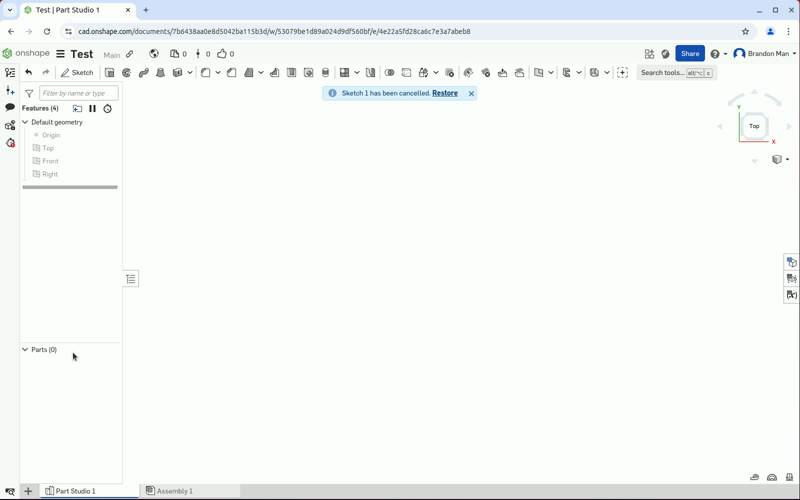
key_down(shift)
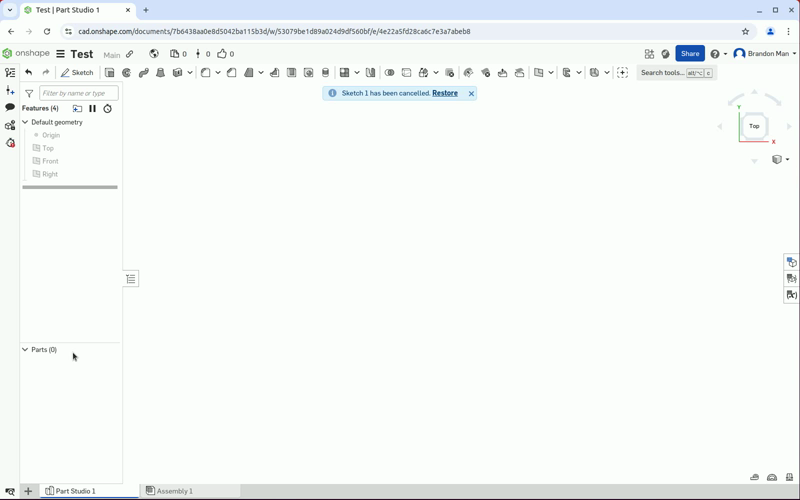
key(up)
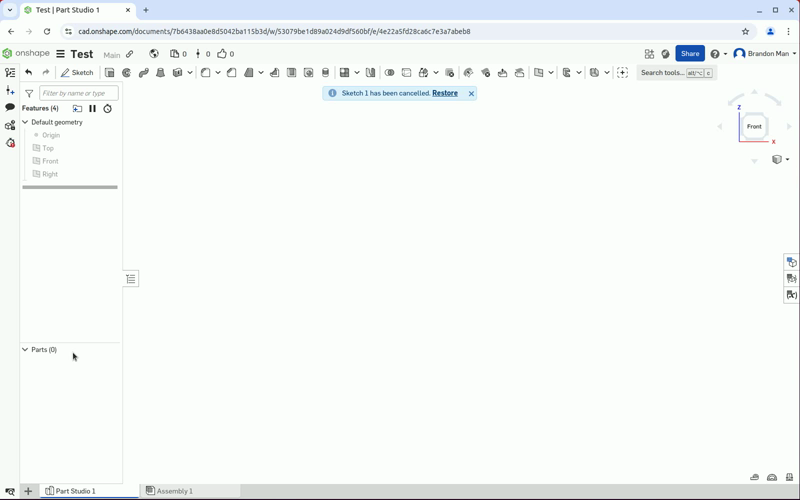
key_up(shift)
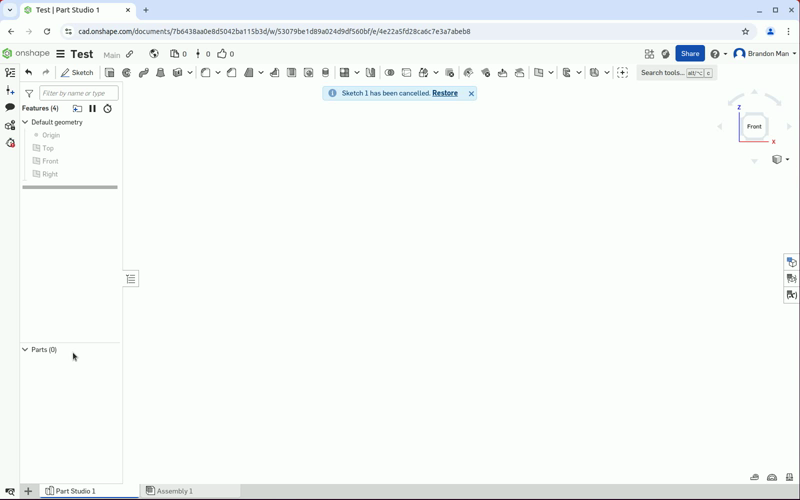
mouse_move(73, 352)
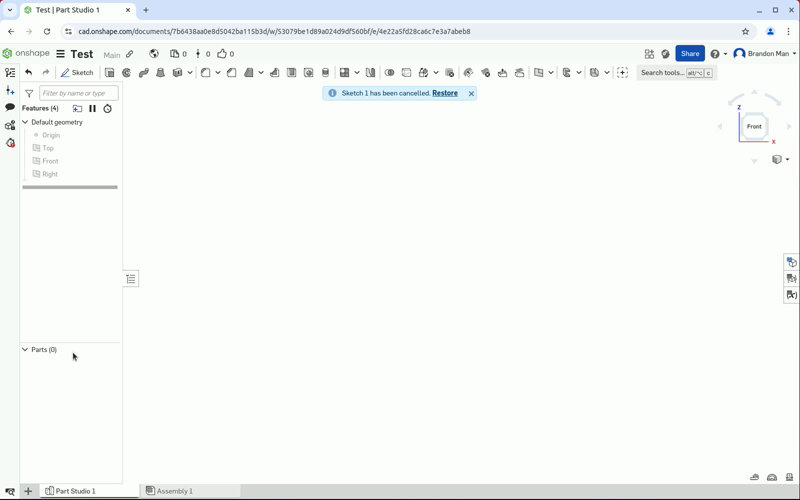
key(shift+y)
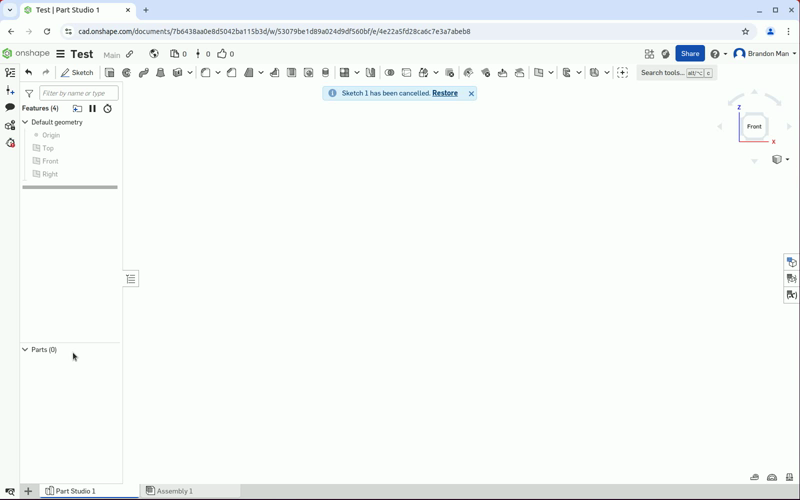
key(shift+s)
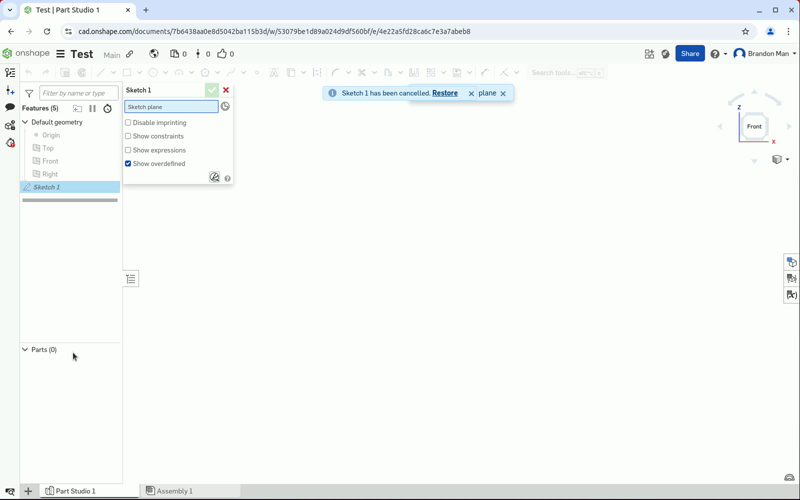
mouse_move(73, 163)
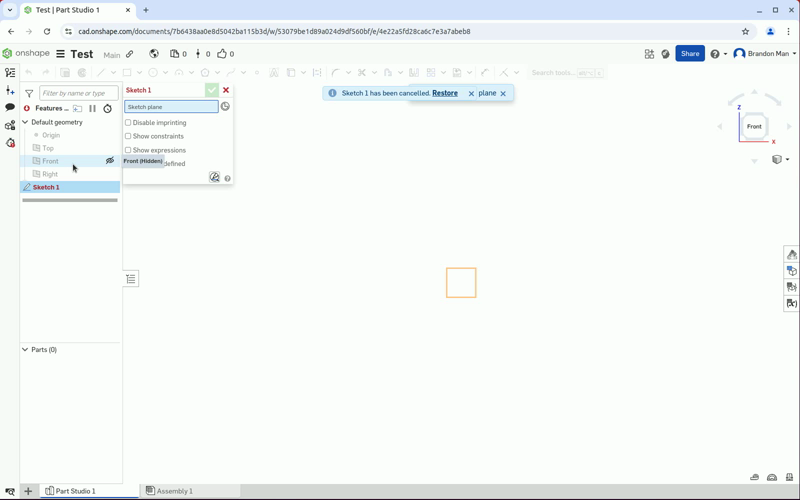
click(73, 163)
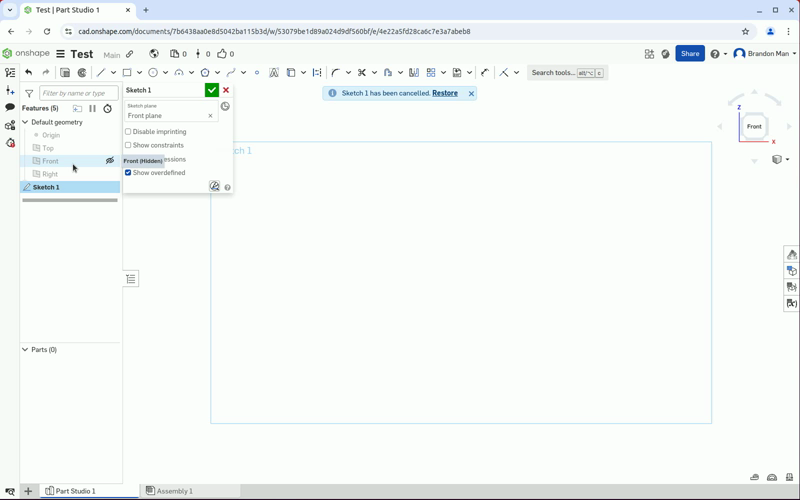
mouse_move(73, 352)
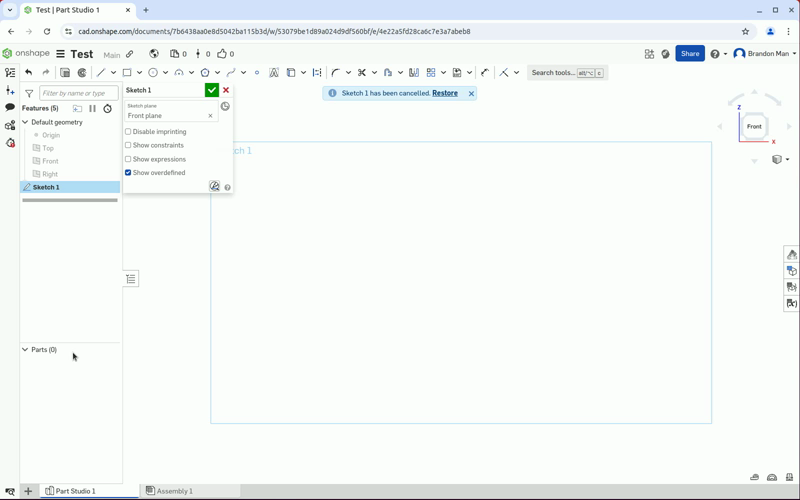
key(y)
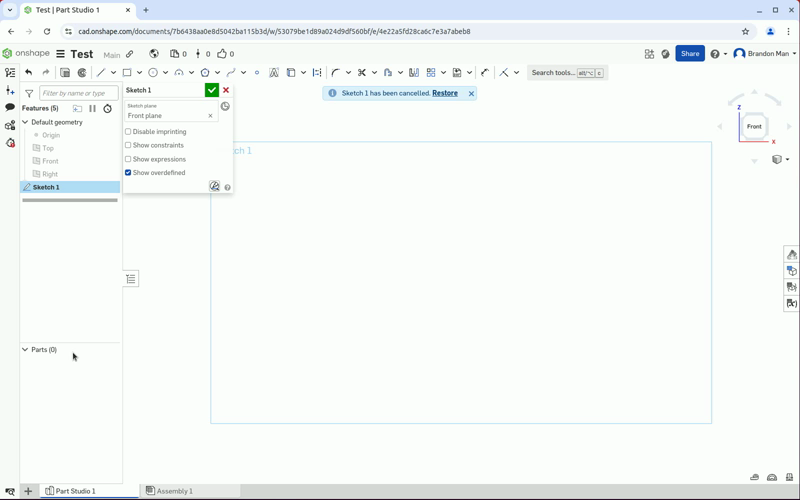
key(c)
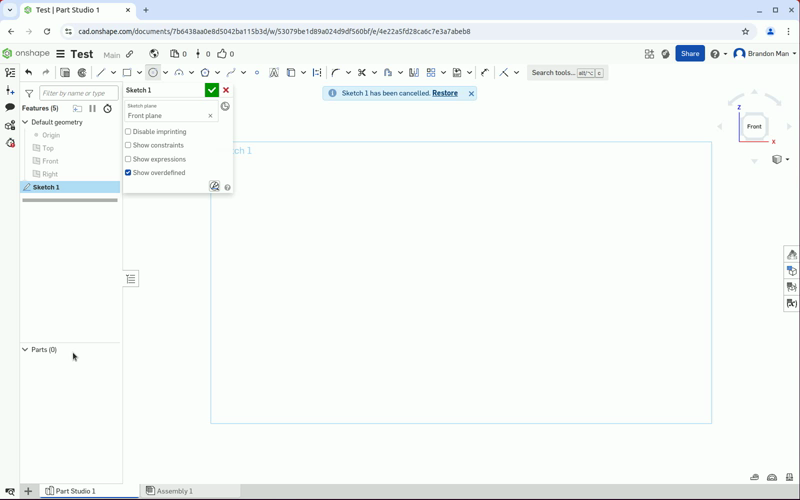
key_down(shift)
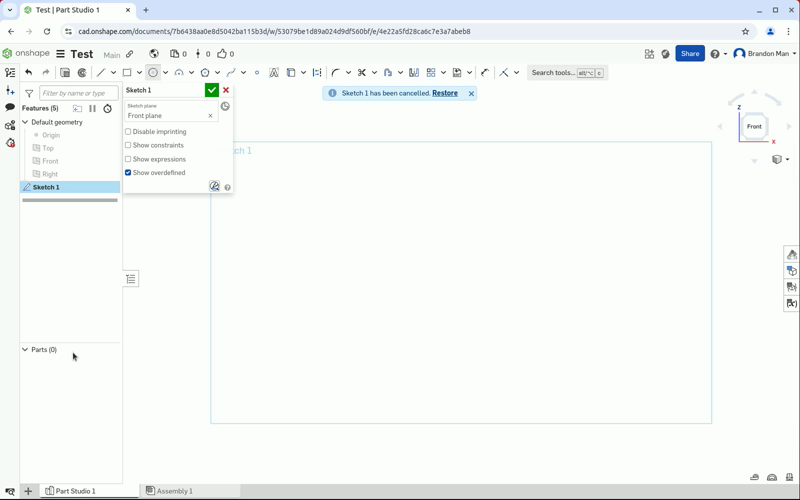
mouse_move(461, 348)
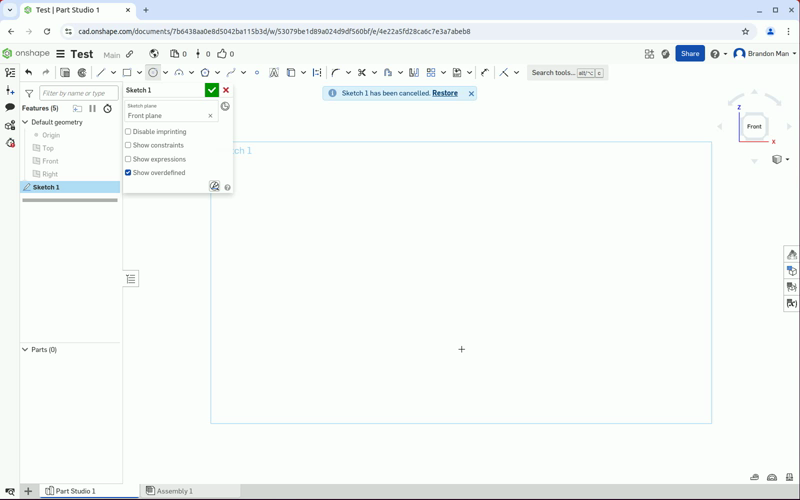
click(461, 348)
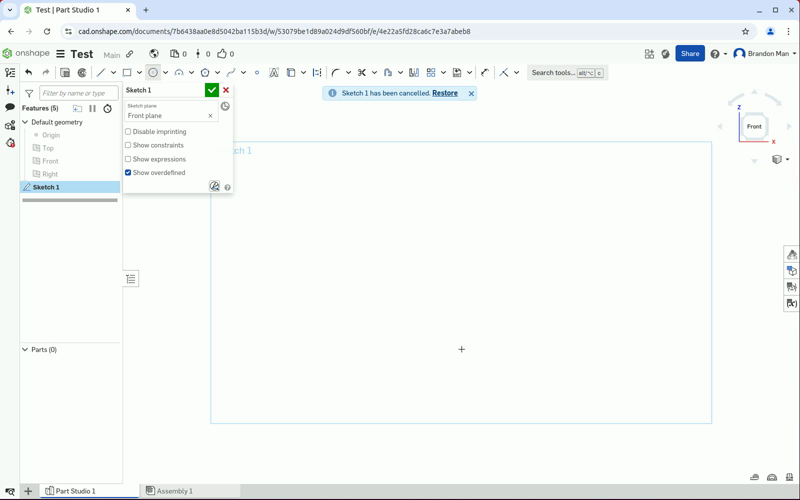
key_up(shift)
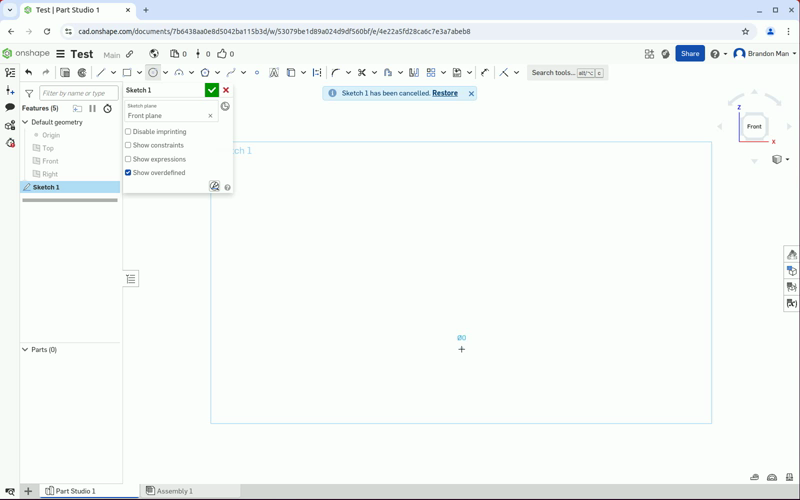
mouse_move(484, 348)
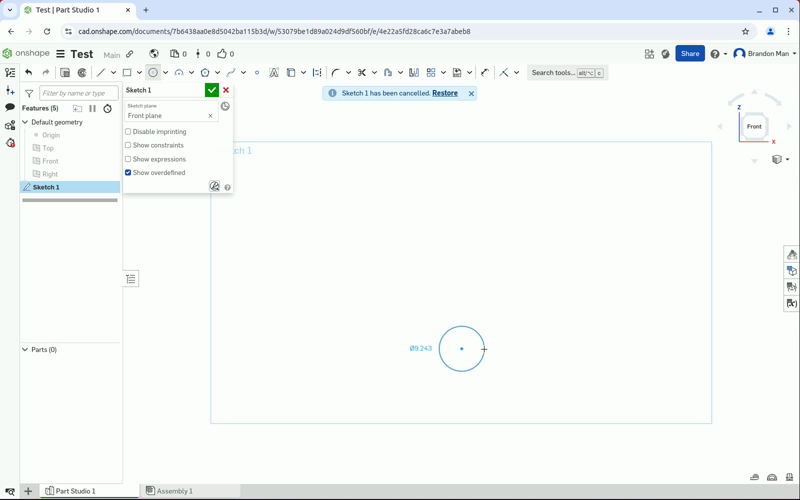
click(484, 348)
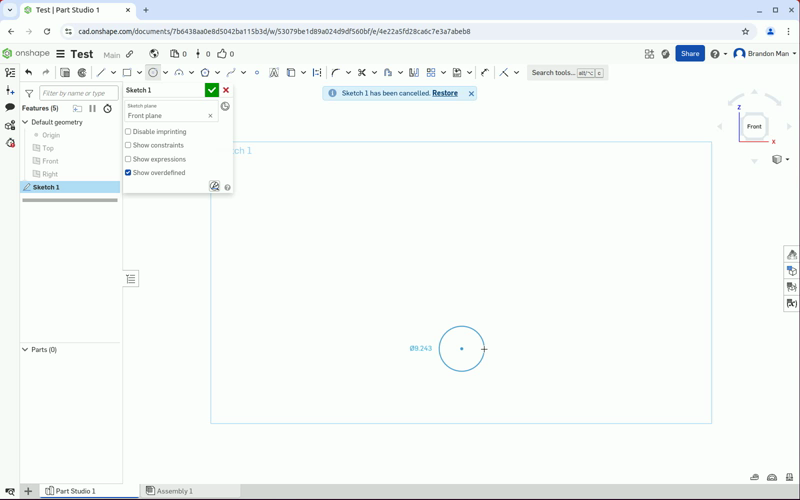
key(esc)
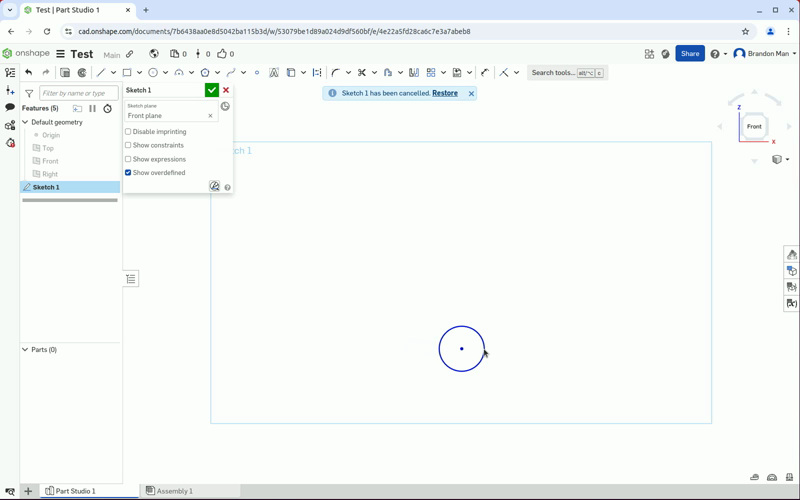
mouse_move(463, 369)
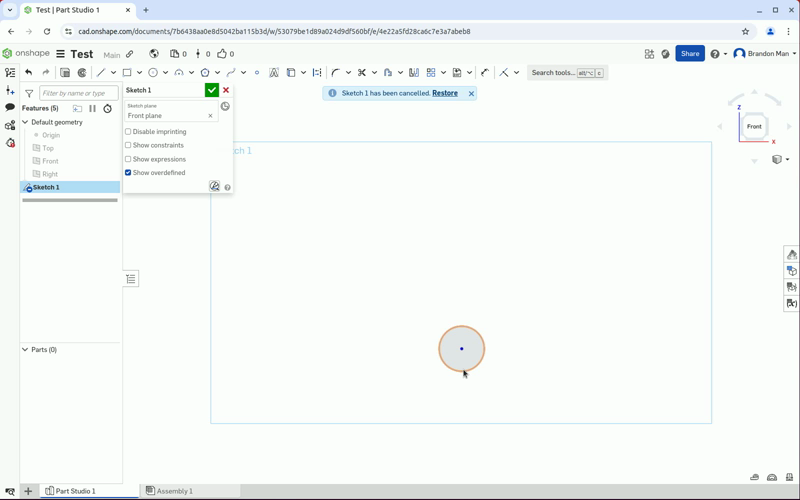
scroll(6)
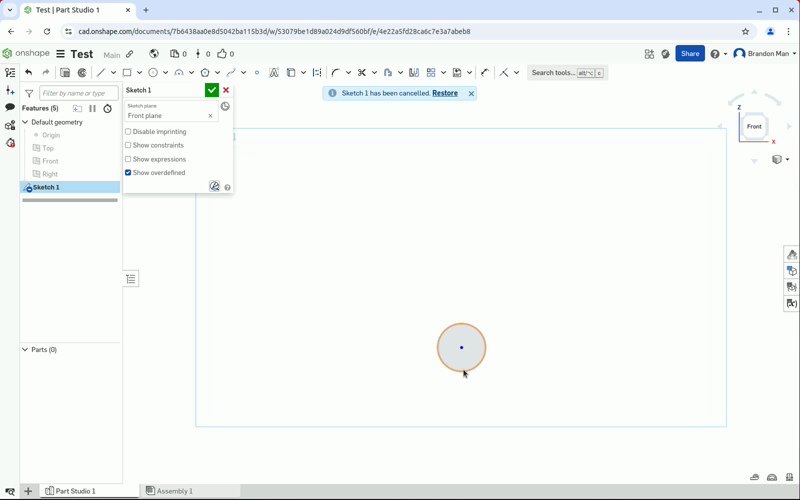
scroll(6)
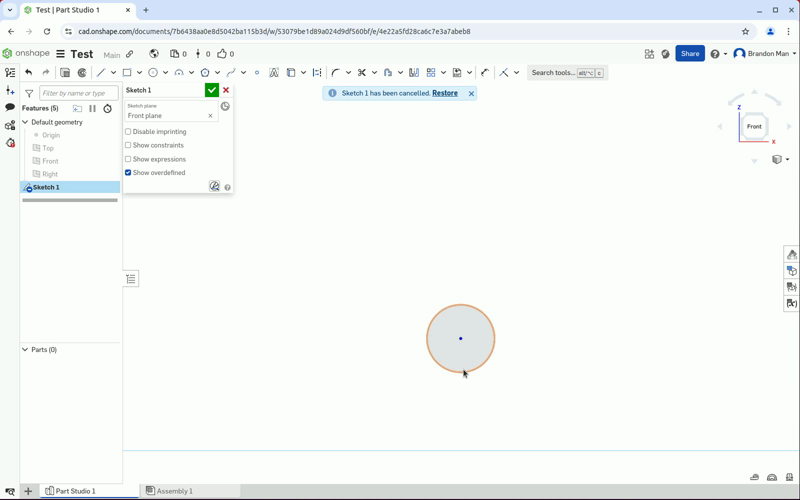
scroll(6)
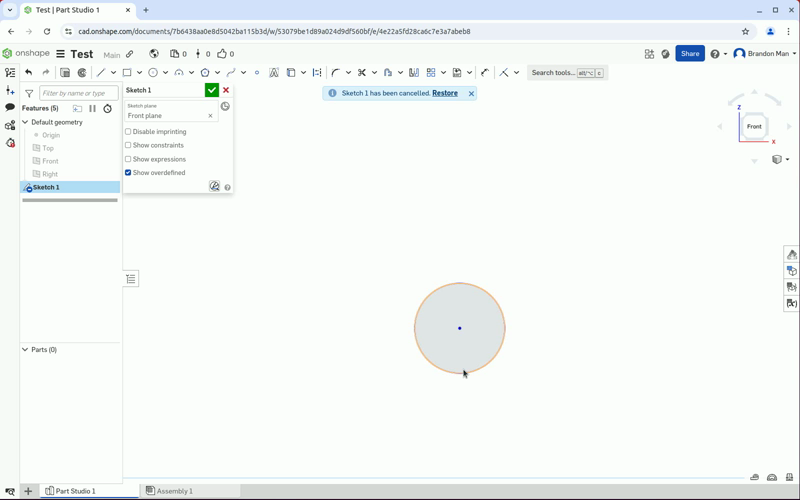
scroll(6)
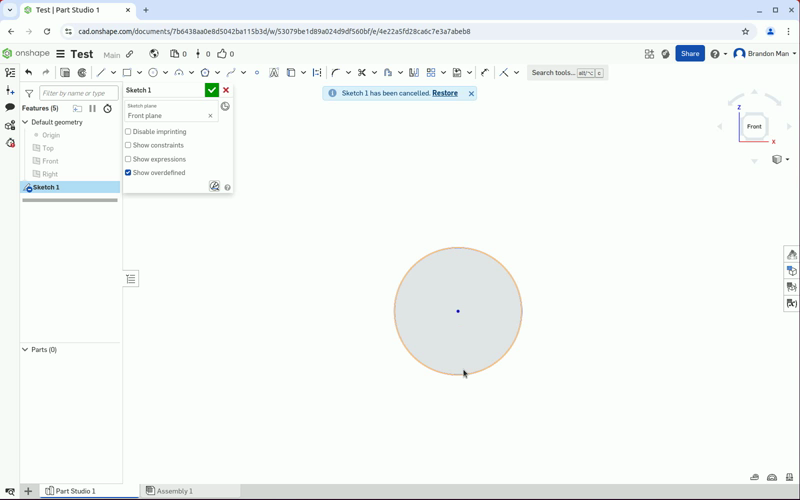
scroll(6)
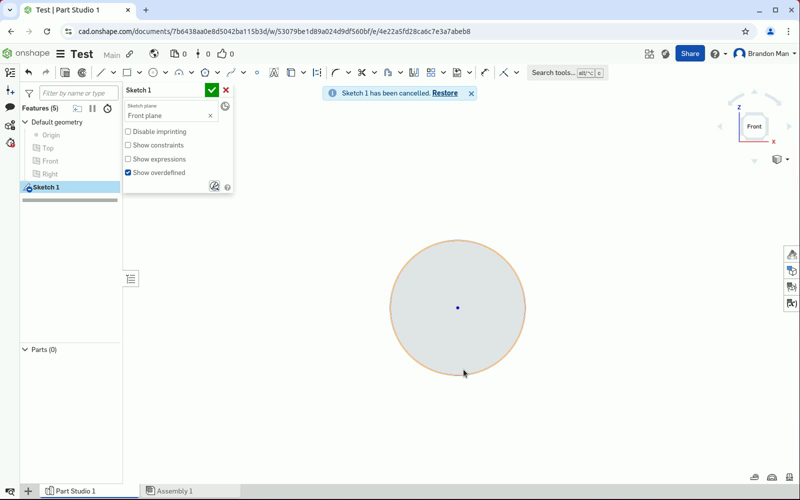
scroll(6)
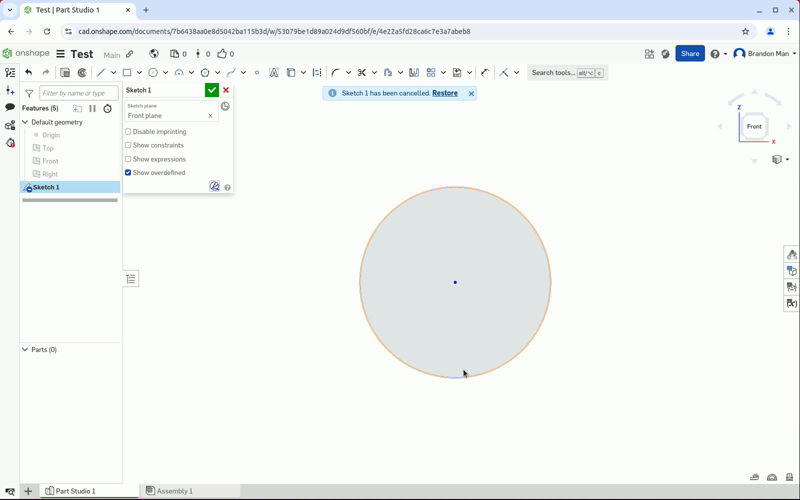
scroll(6)
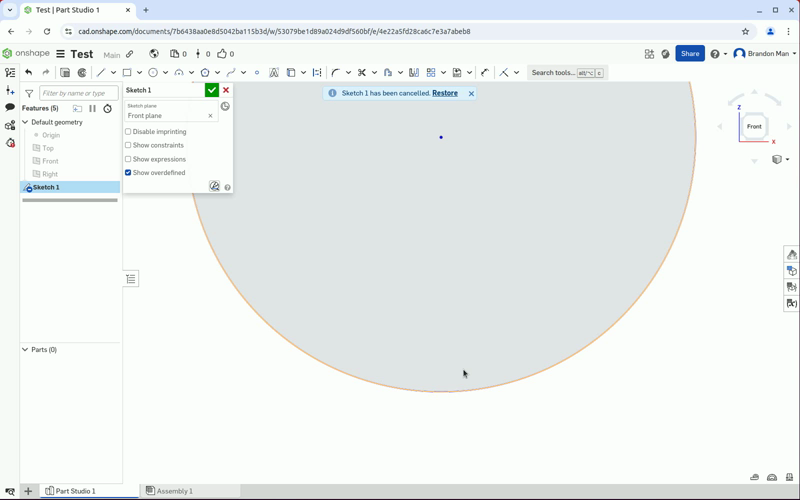
click(463, 369)
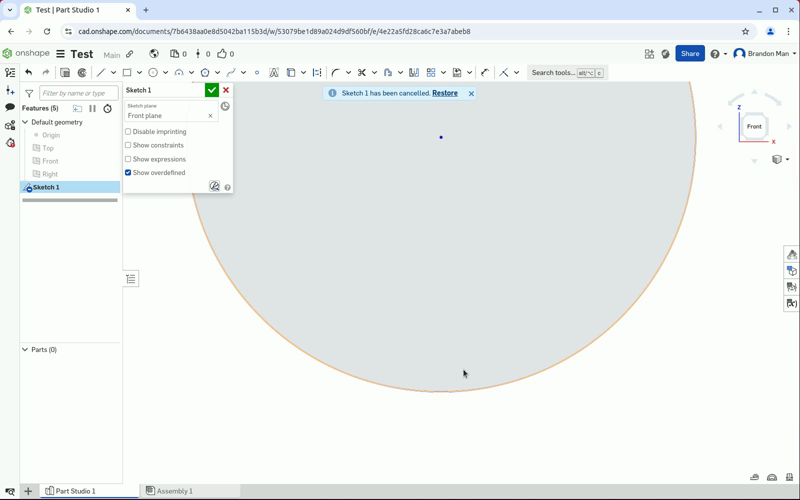
scroll(-6)
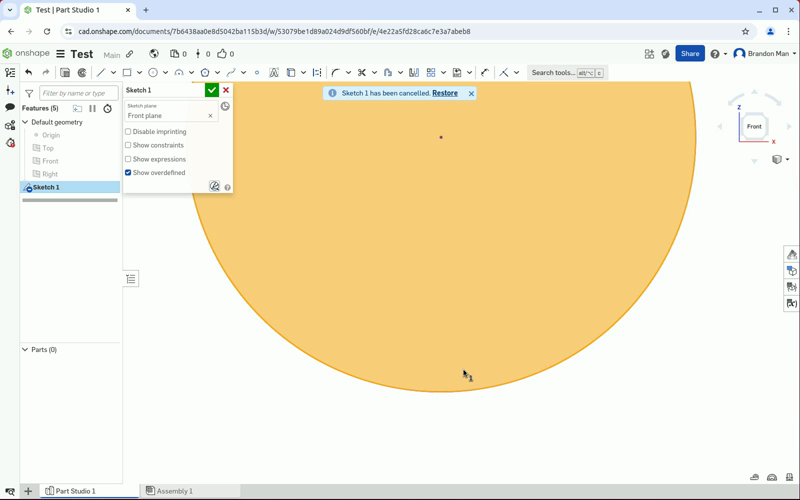
scroll(-6)
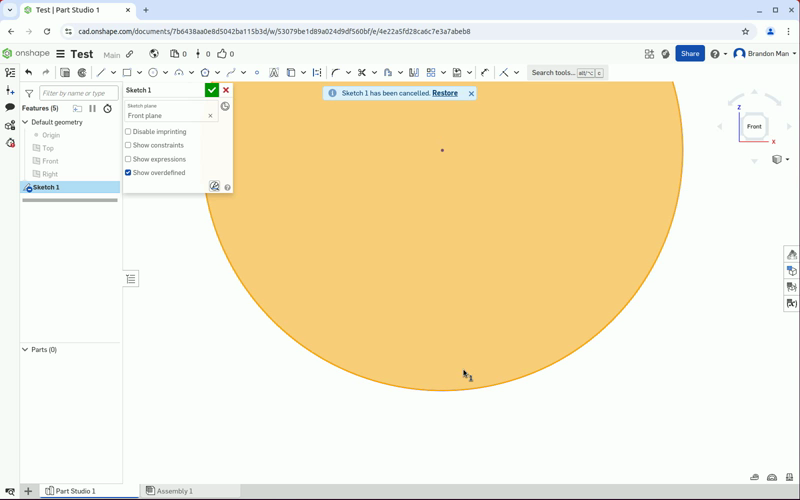
scroll(-6)
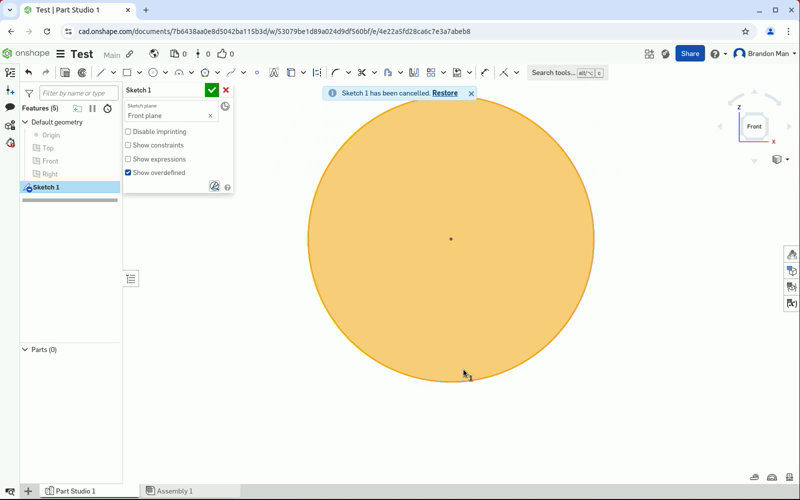
scroll(-6)
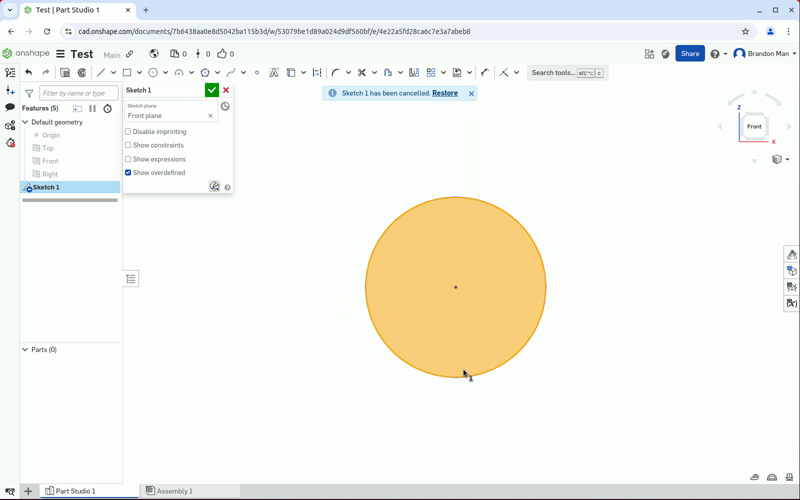
scroll(-6)
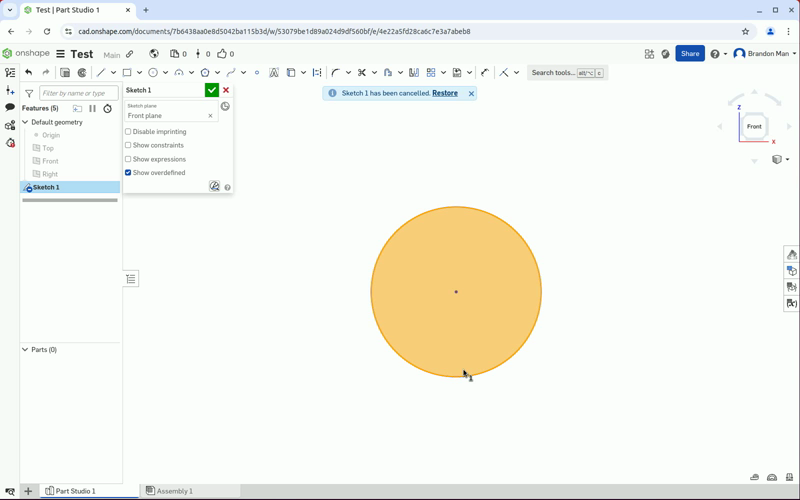
scroll(-6)
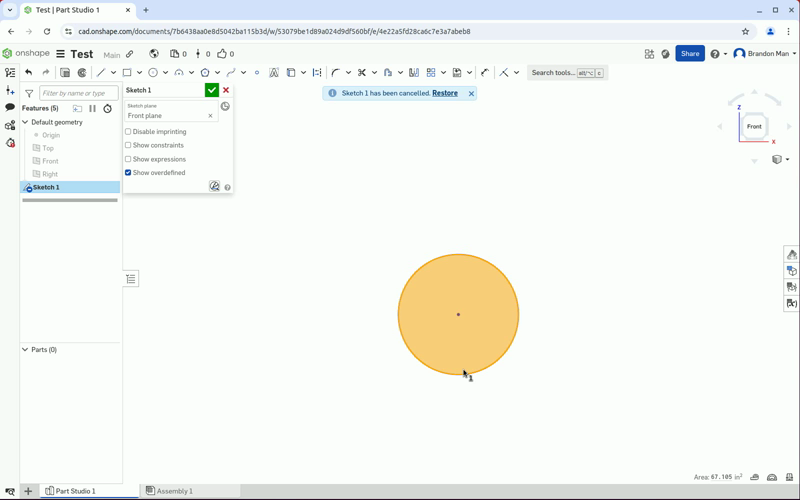
scroll(-6)
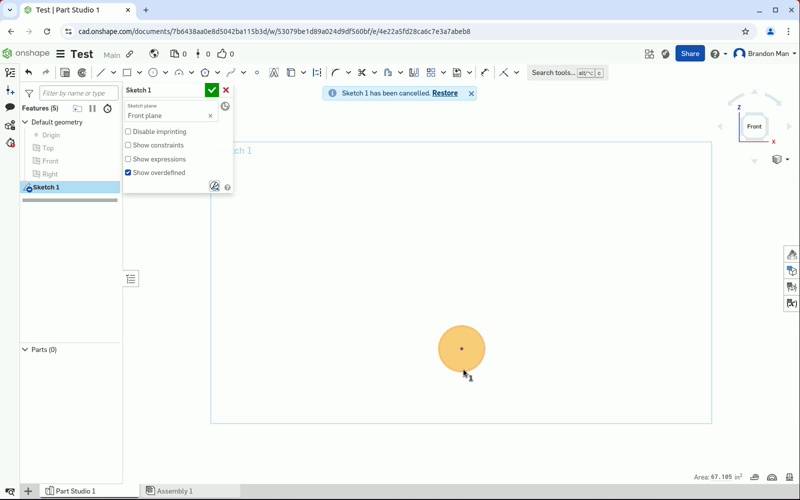
mouse_move(73, 352)
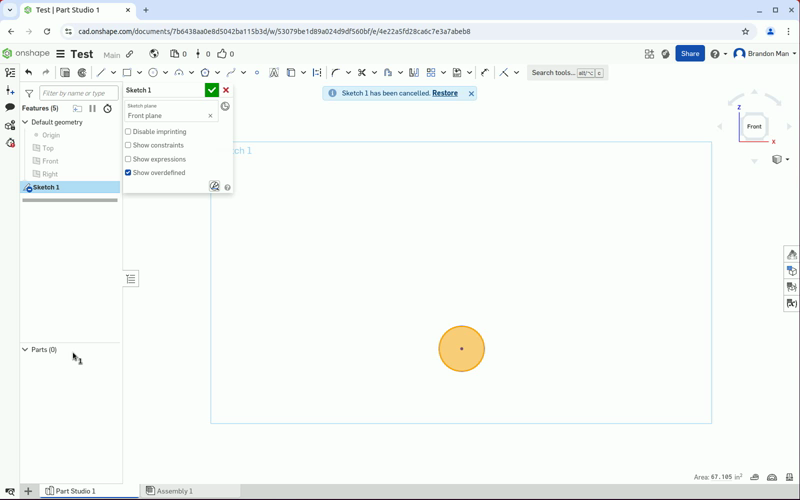
key(shift+y)
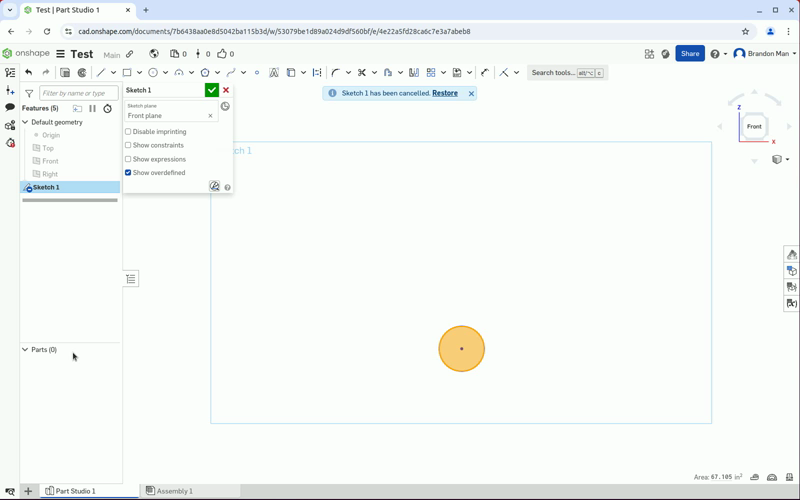
key(shift+e)
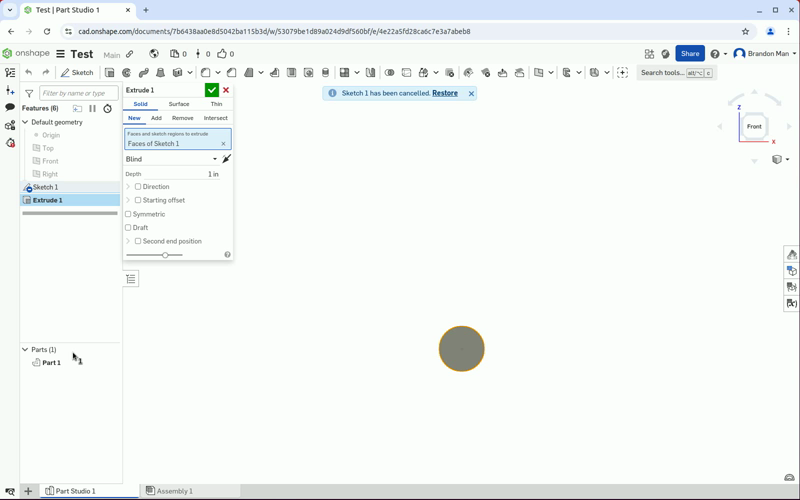
mouse_move(143, 106)
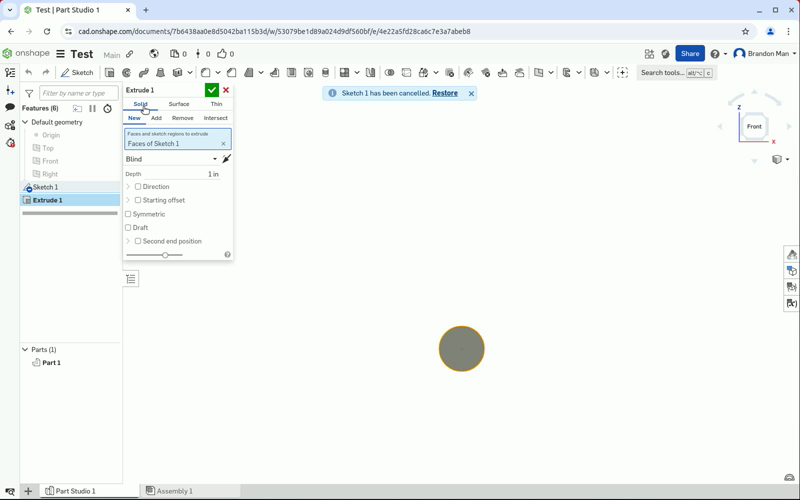
click(143, 106)
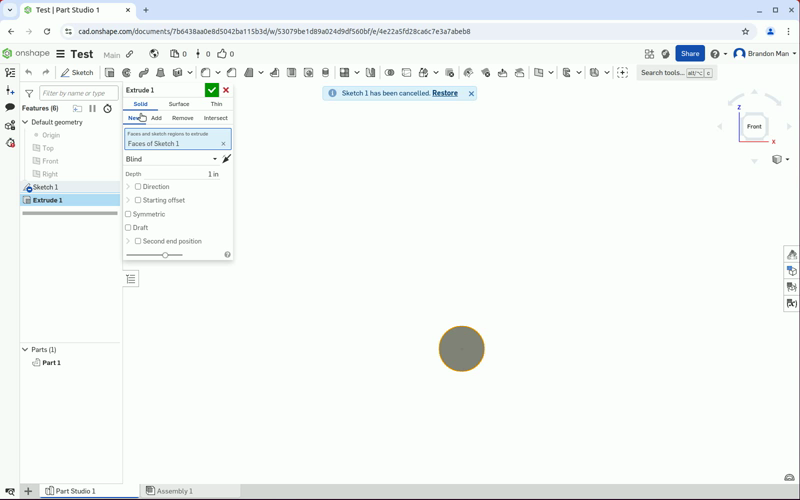
mouse_move(137, 120)
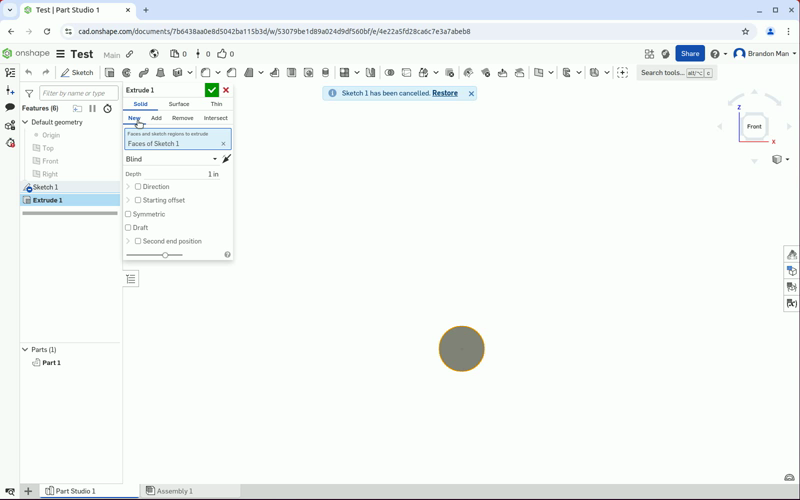
click(137, 120)
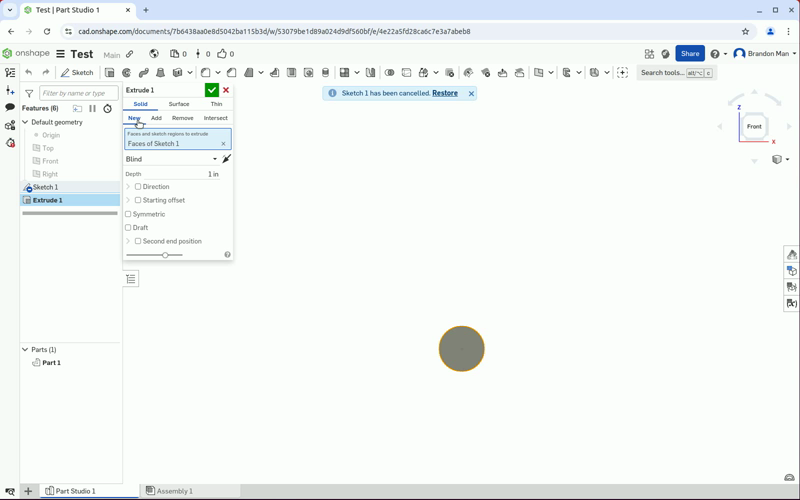
key(tab, 4)
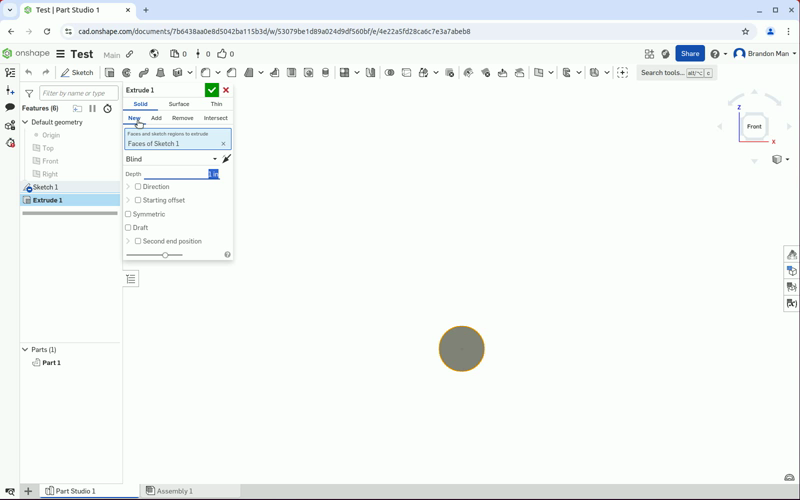
text(-0.722)
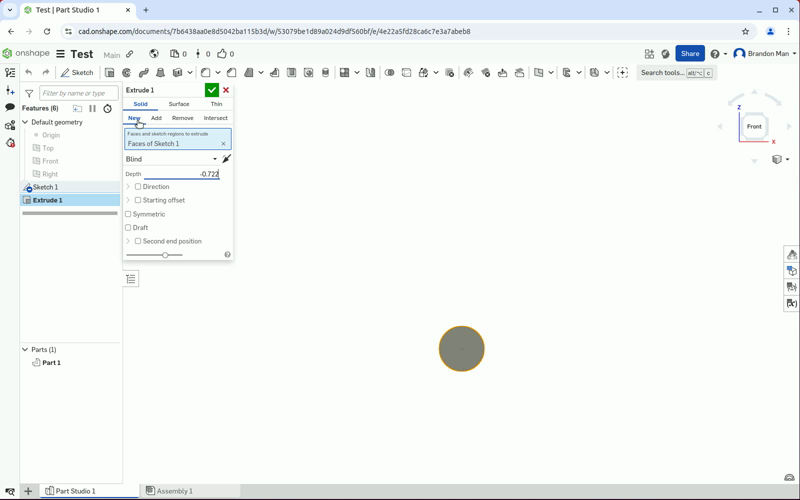
key(enter)
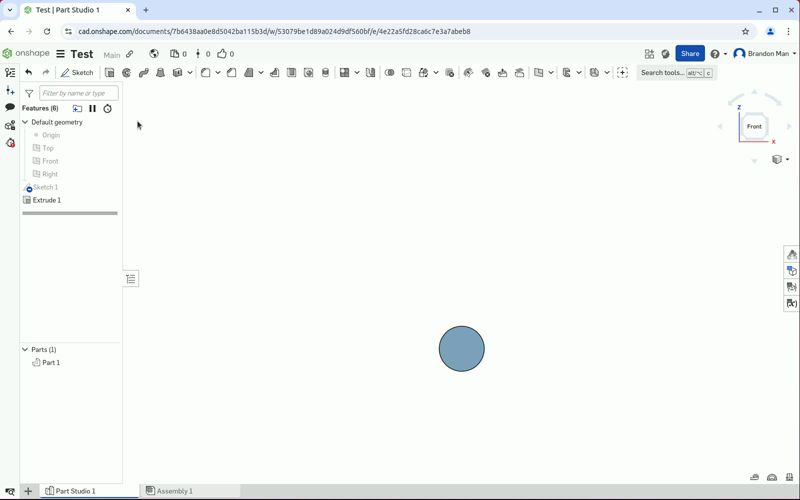
key(shift+h)
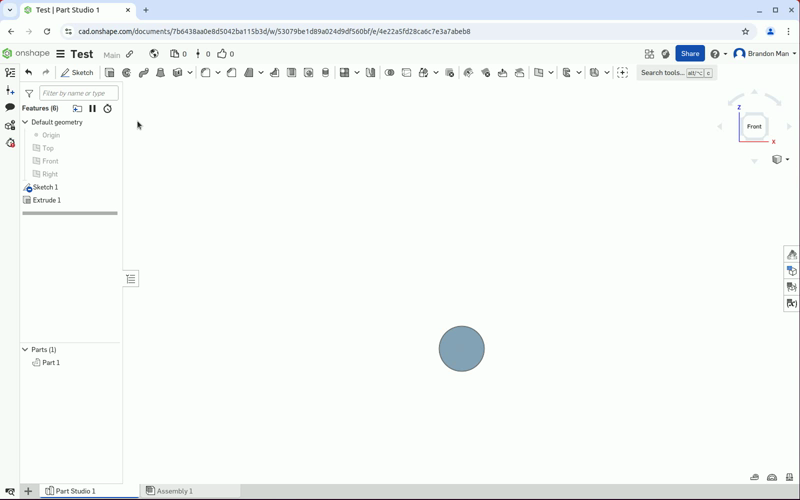
key(shift+h)
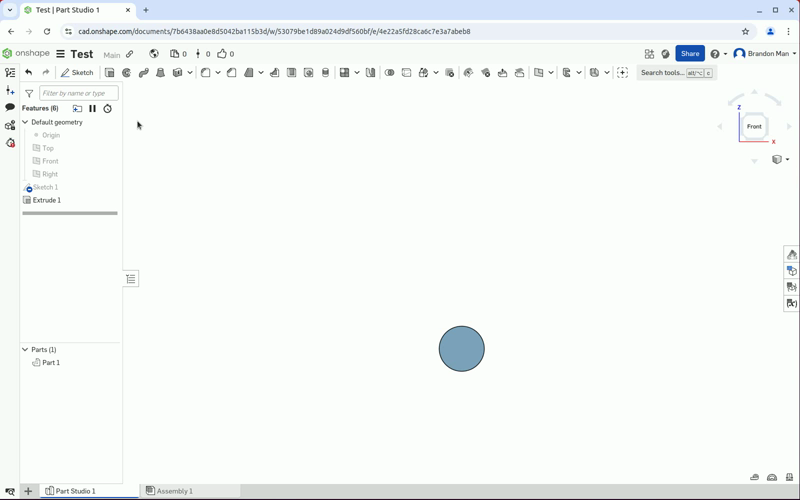
mouse_move(73, 189)
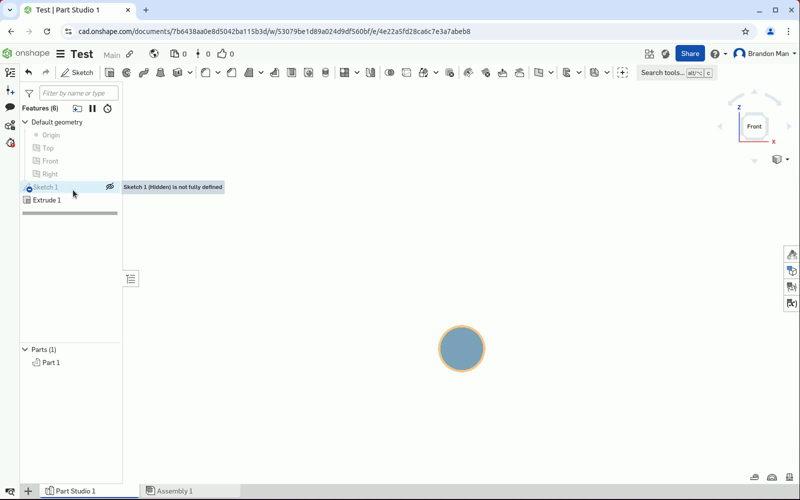
click(73, 189)
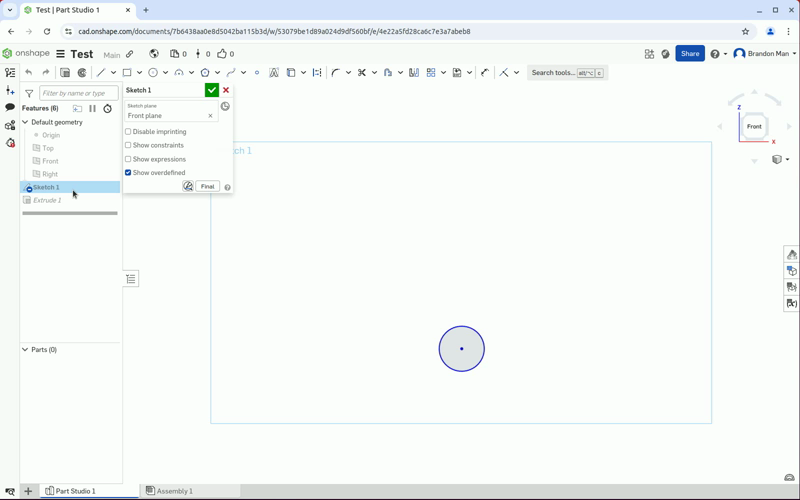
mouse_move(229, 92)
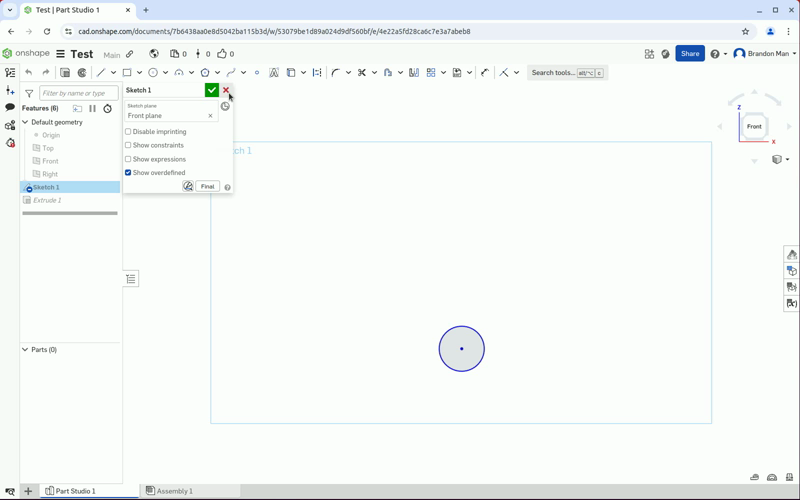
click(229, 92)
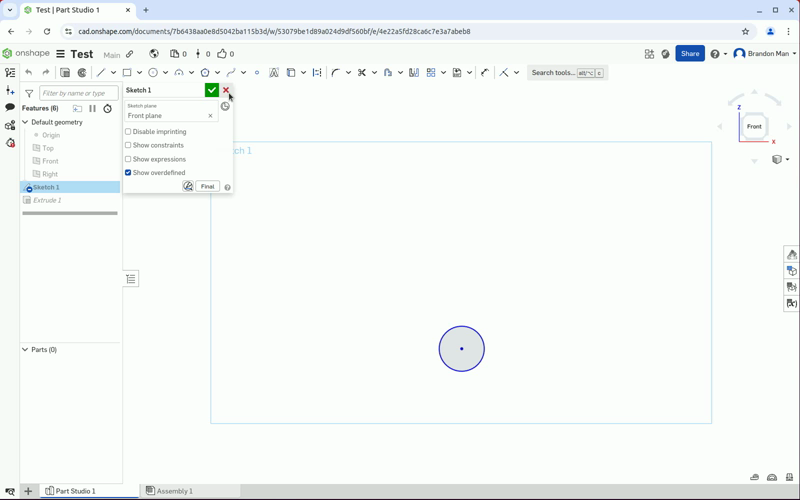
key(shift+s)
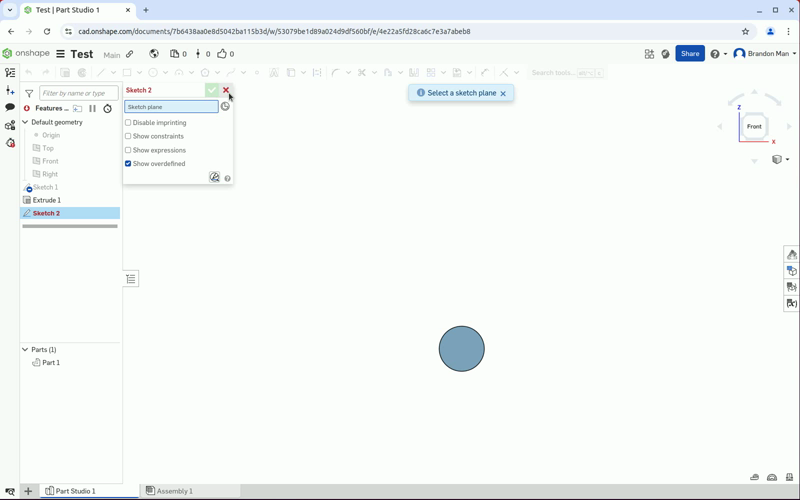
mouse_move(73, 163)
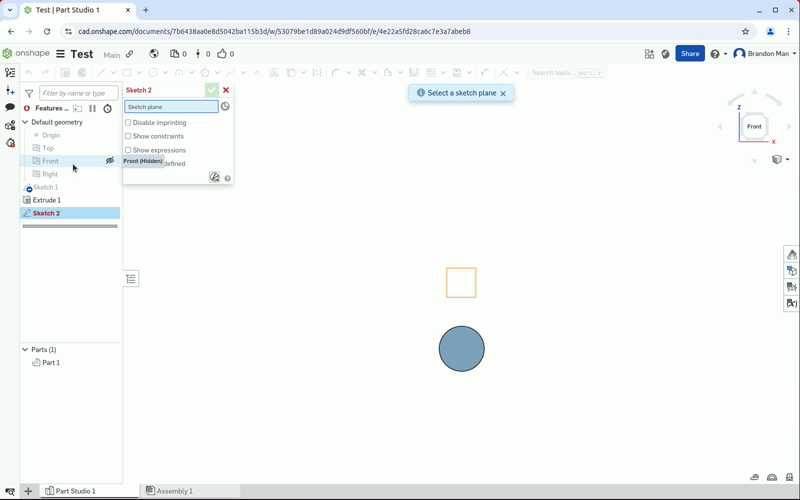
click(73, 163)
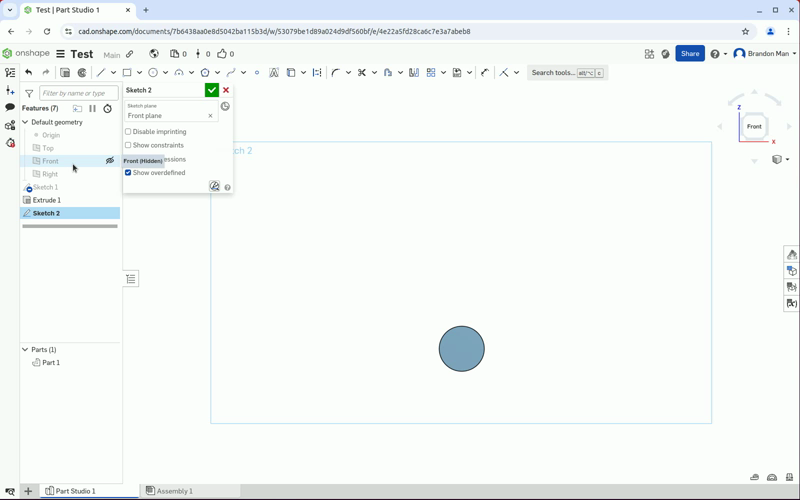
mouse_move(73, 352)
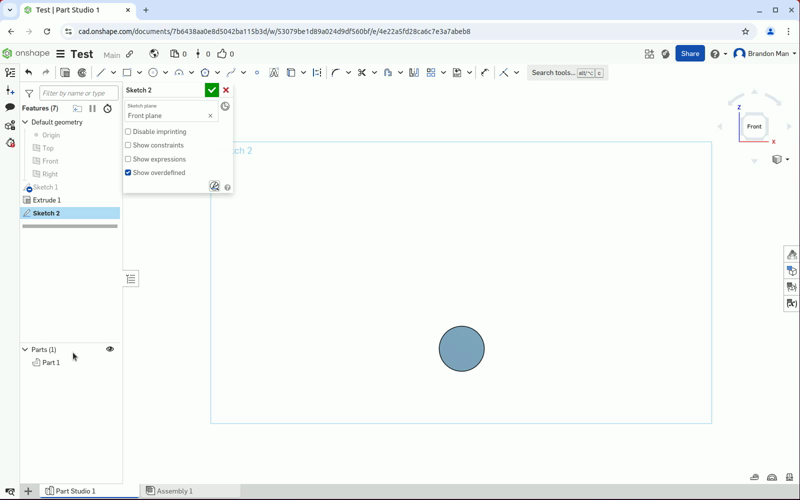
key(y)
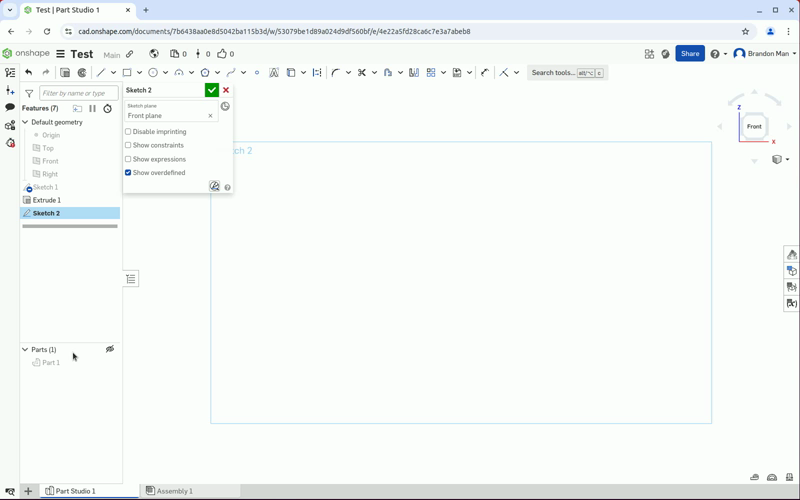
key(c)
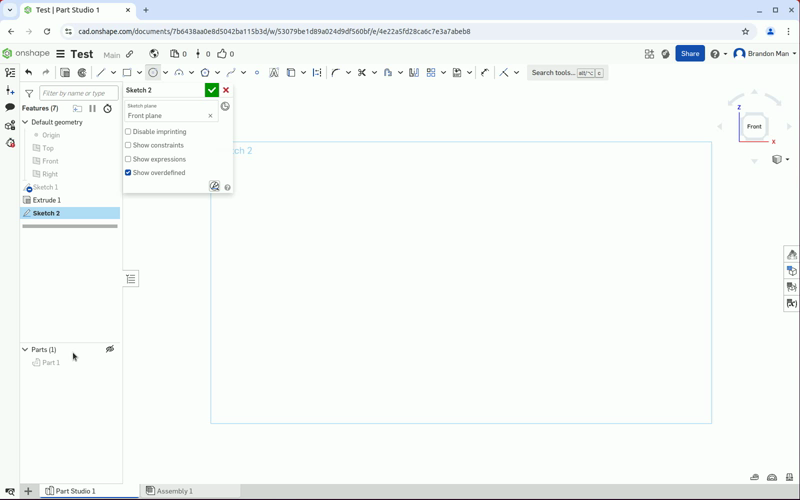
key_down(shift)
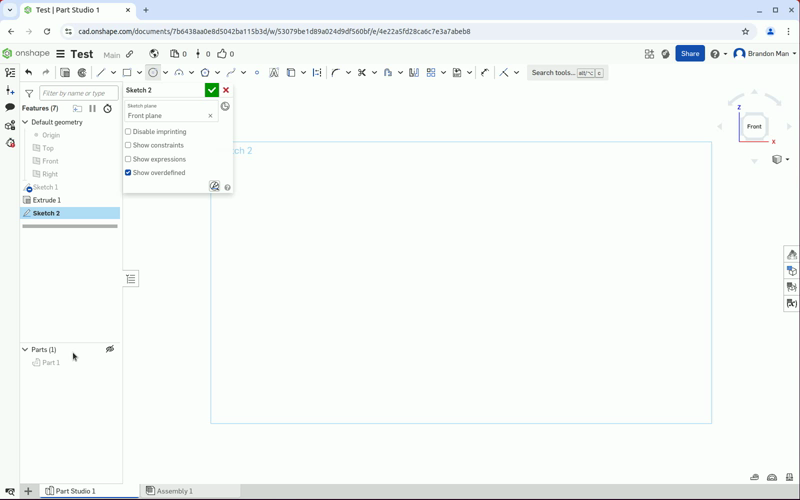
mouse_move(460, 348)
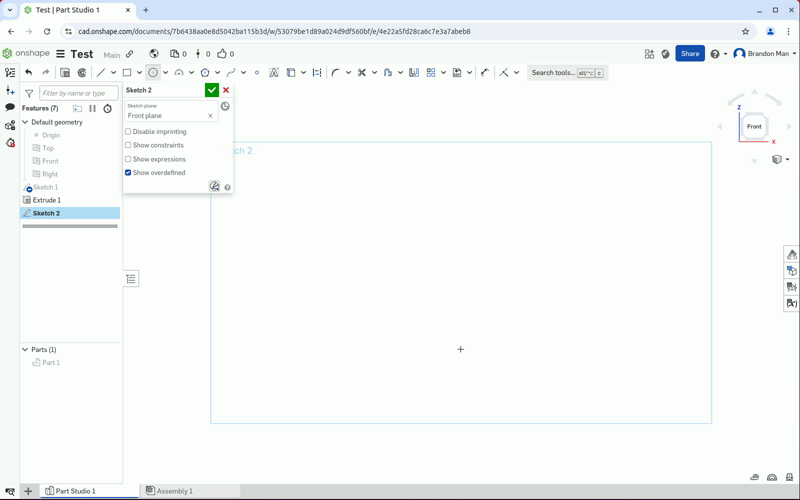
click(460, 348)
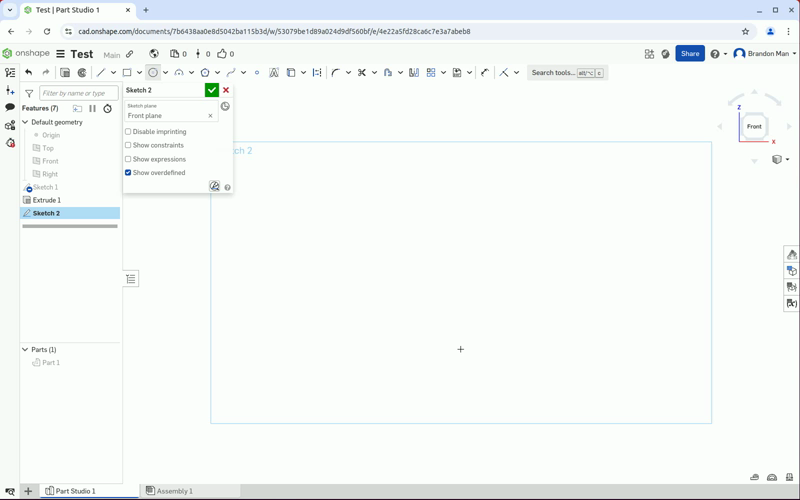
key_up(shift)
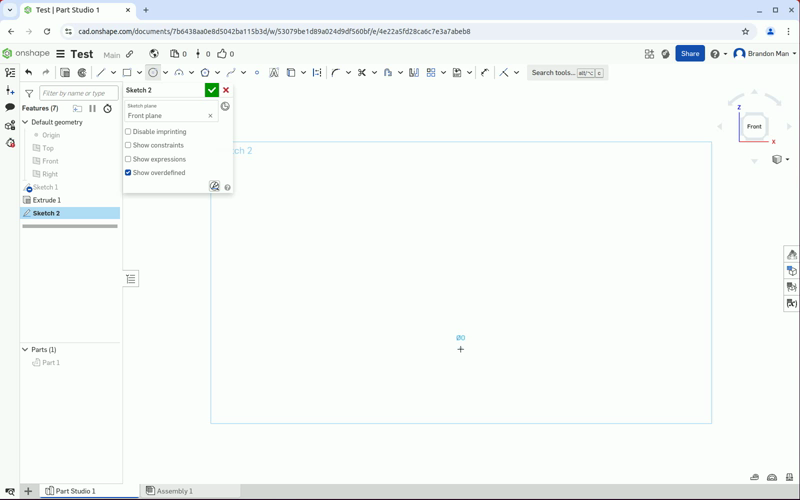
mouse_move(506, 348)
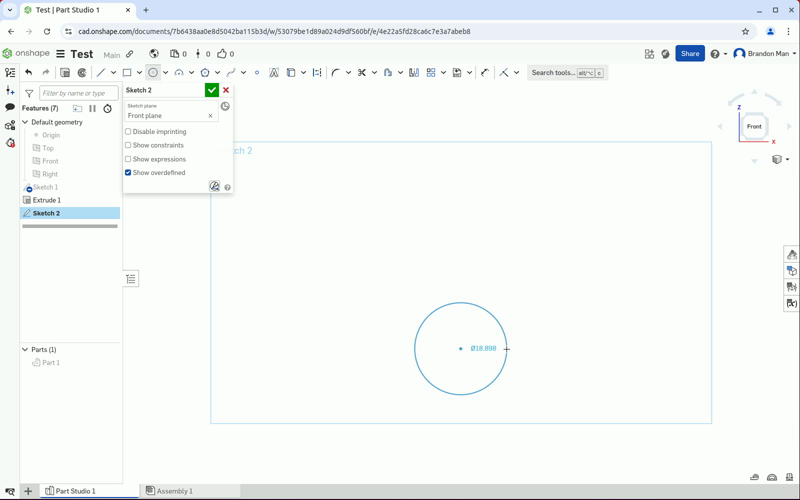
click(506, 348)
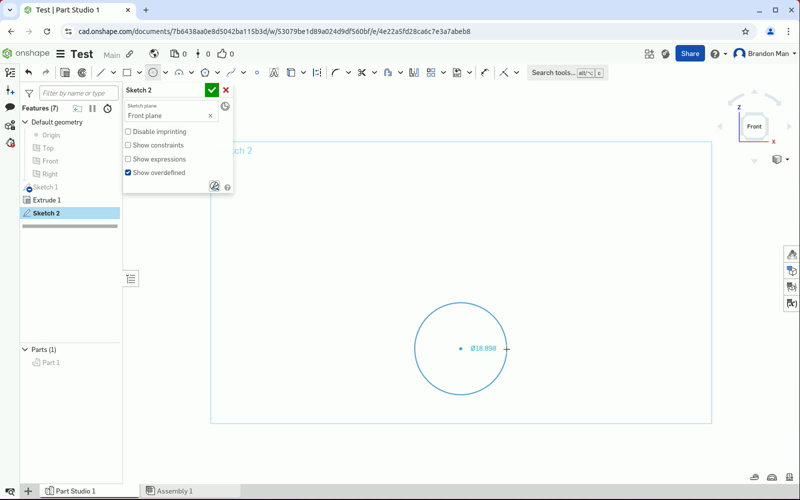
key(esc)
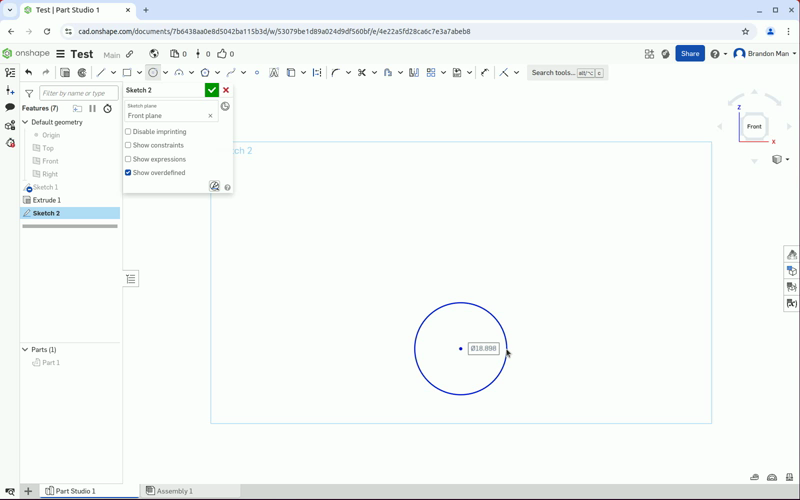
key(c)
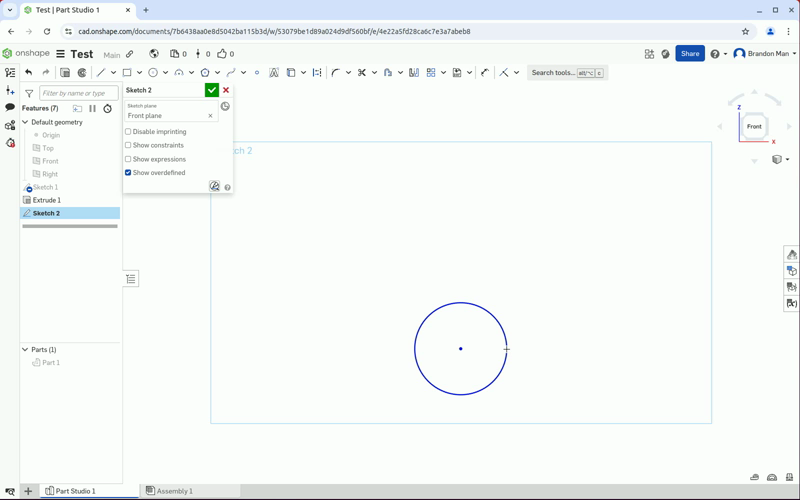
key_down(shift)
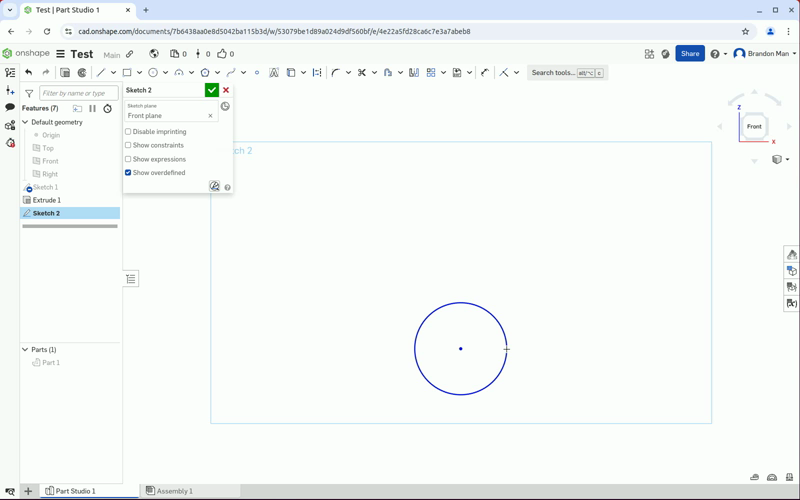
mouse_move(460, 348)
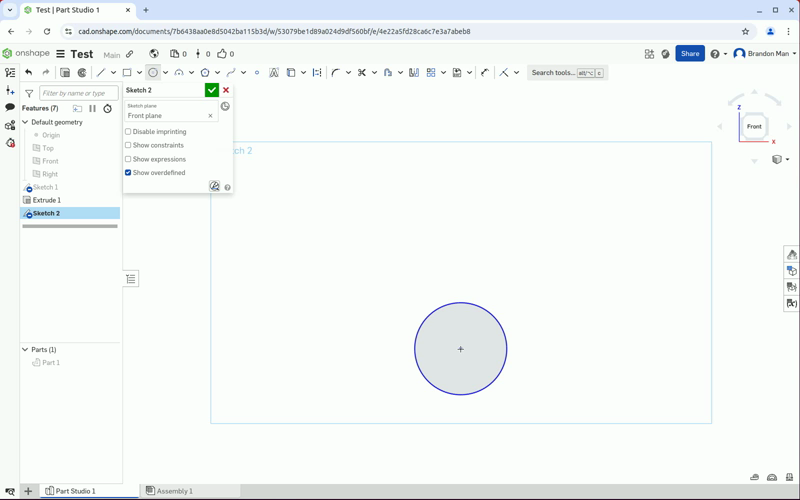
click(460, 348)
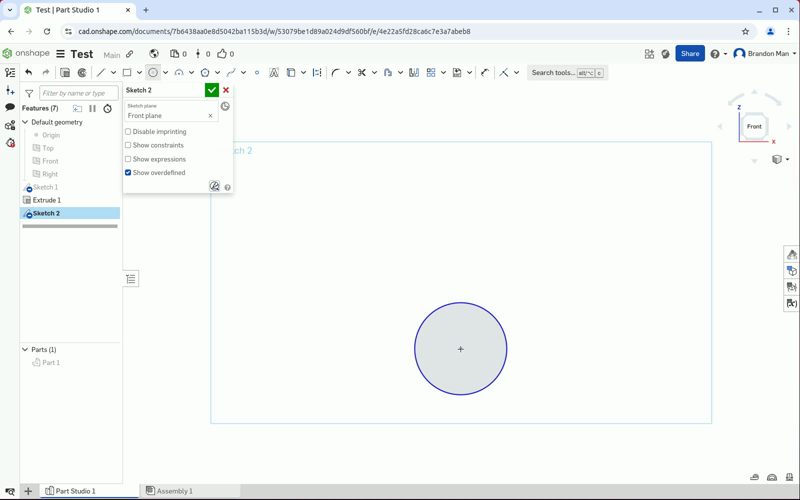
key_up(shift)
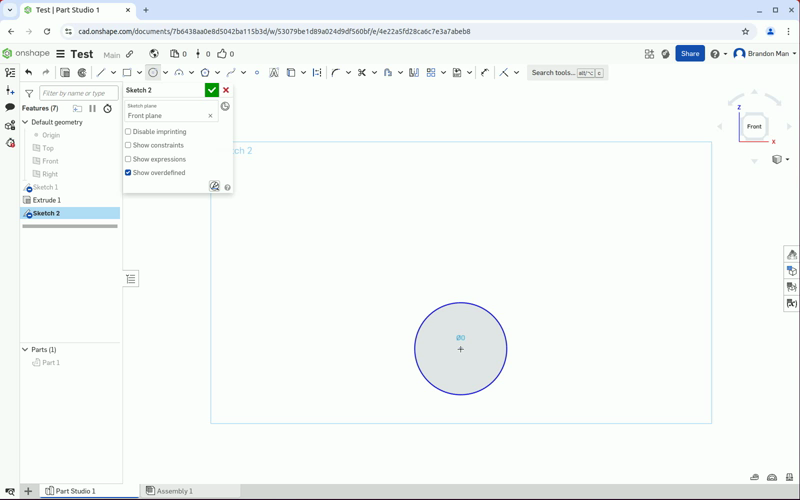
mouse_move(487, 348)
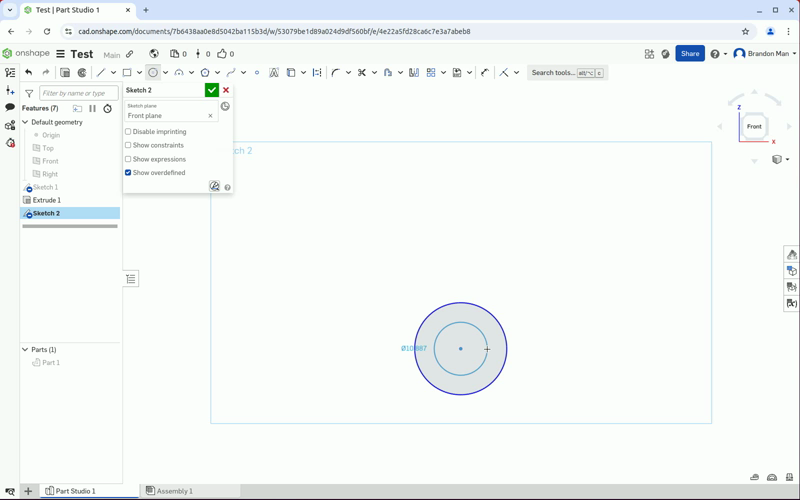
click(487, 348)
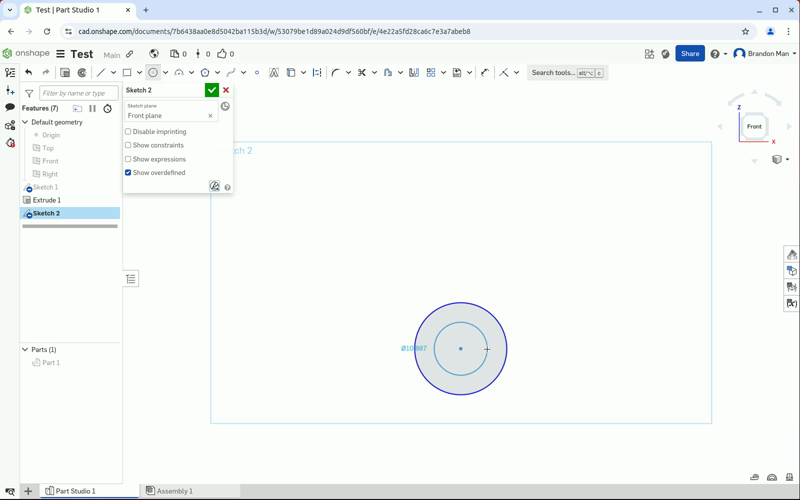
key(esc)
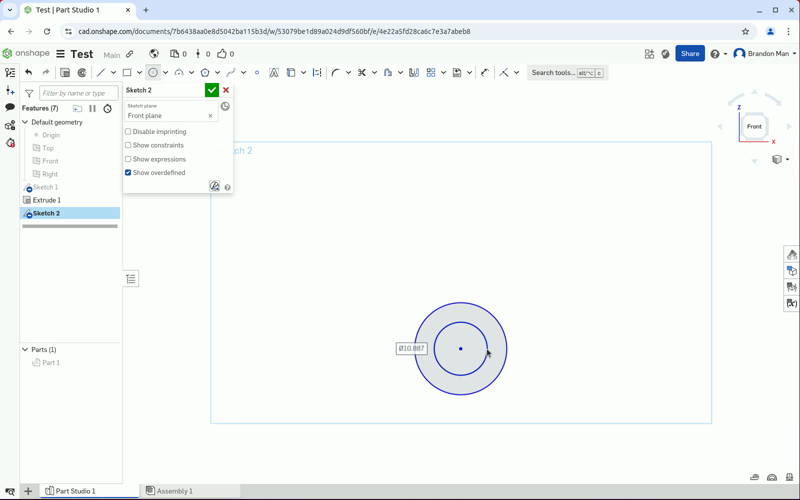
mouse_move(424, 334)
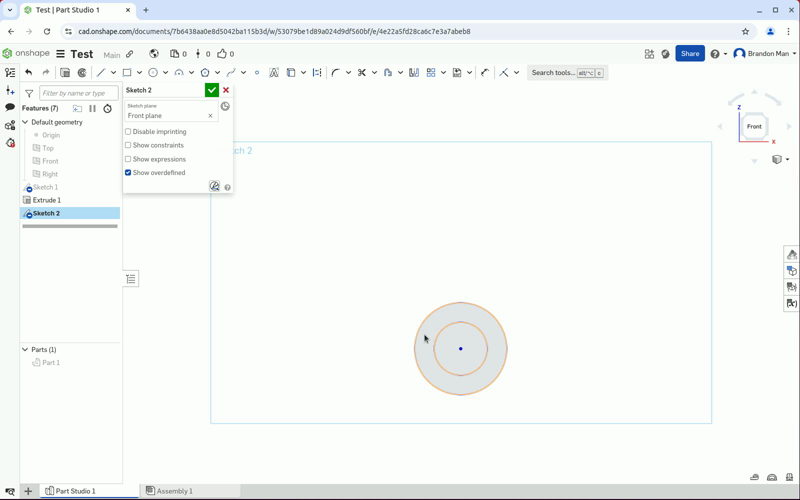
click(424, 334)
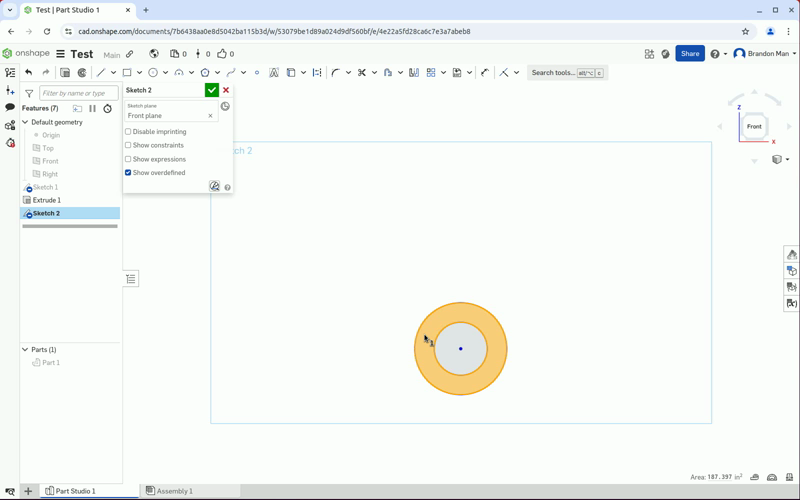
mouse_move(73, 352)
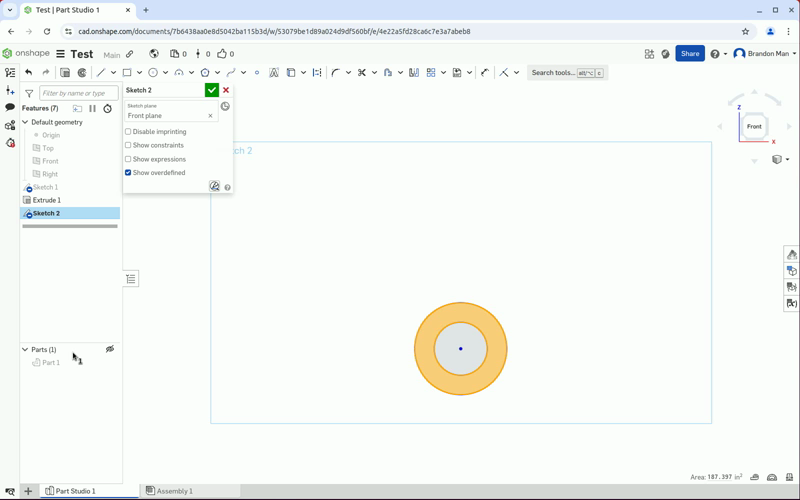
key(shift+y)
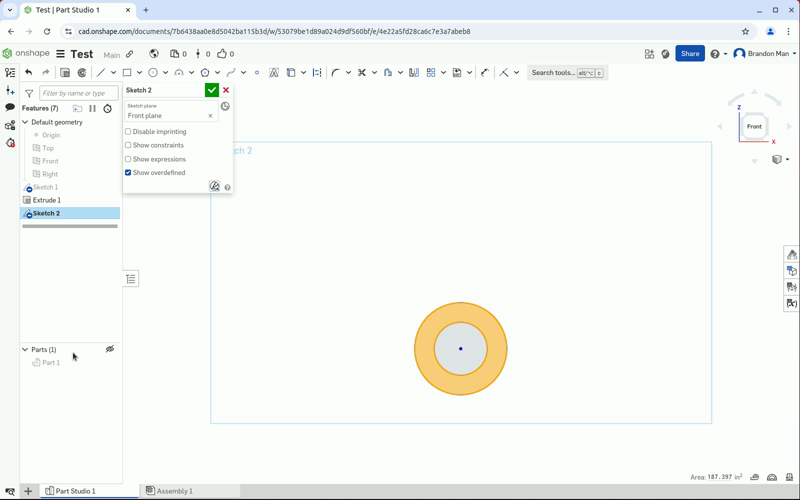
key(shift+e)
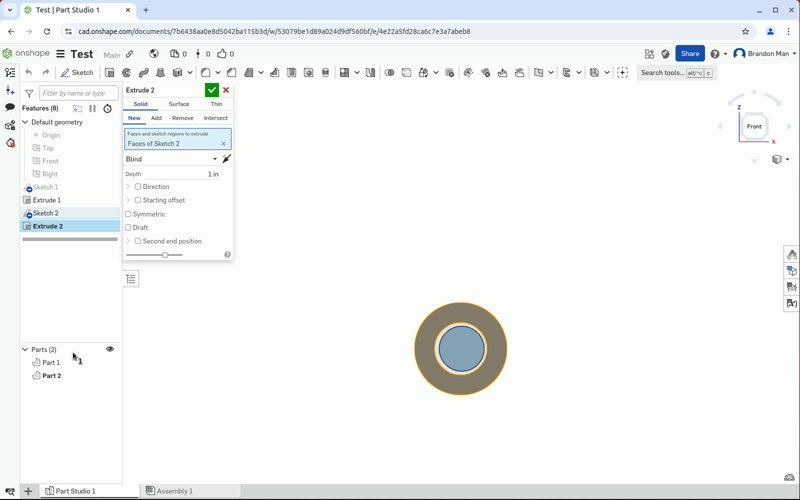
mouse_move(143, 106)
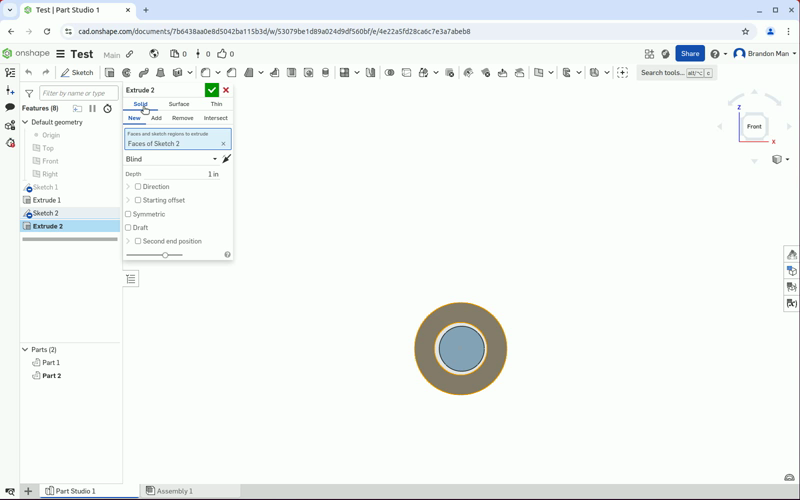
click(143, 106)
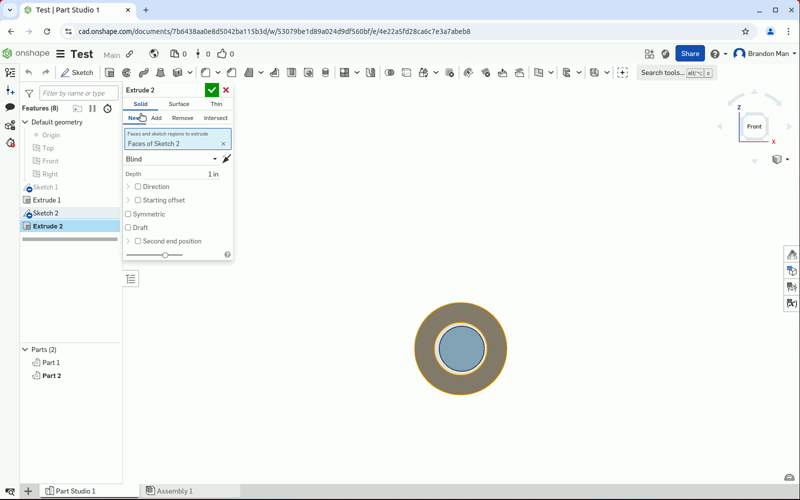
mouse_move(137, 120)
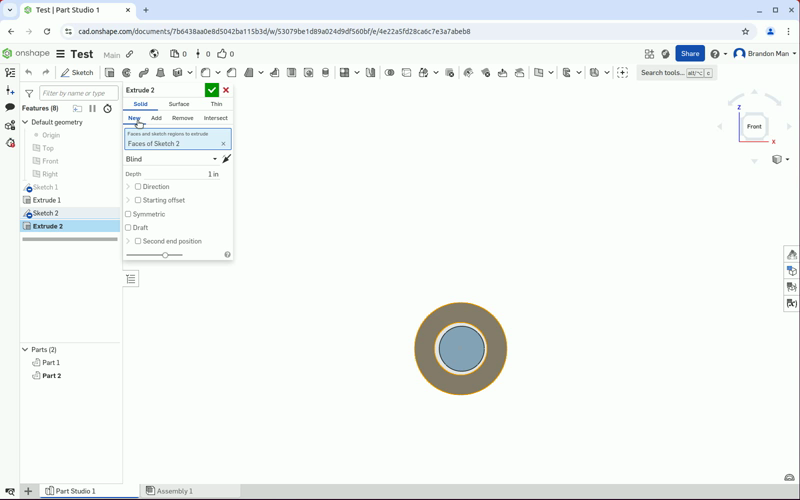
click(137, 120)
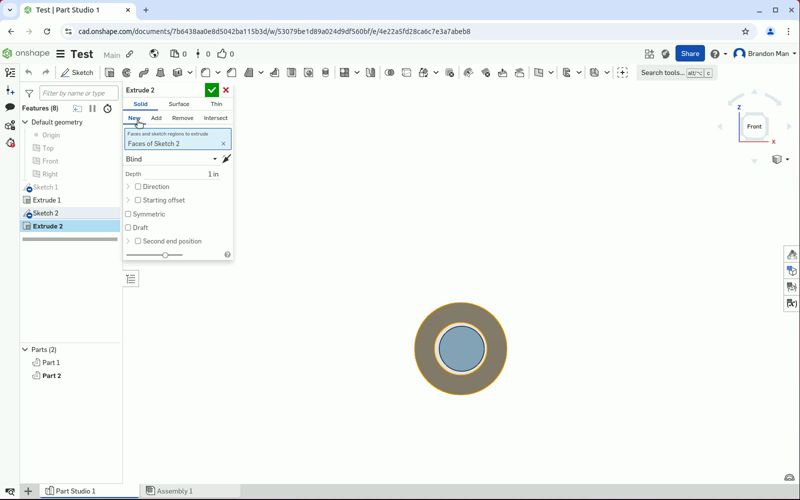
key(tab, 4)
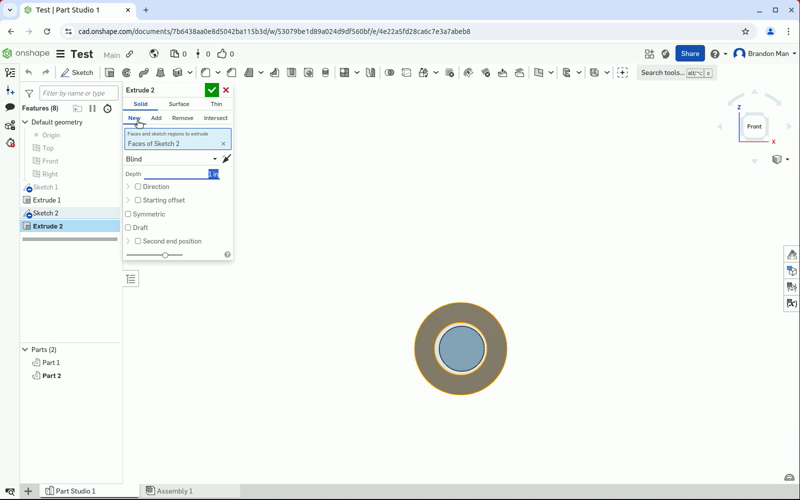
text(-0.722)
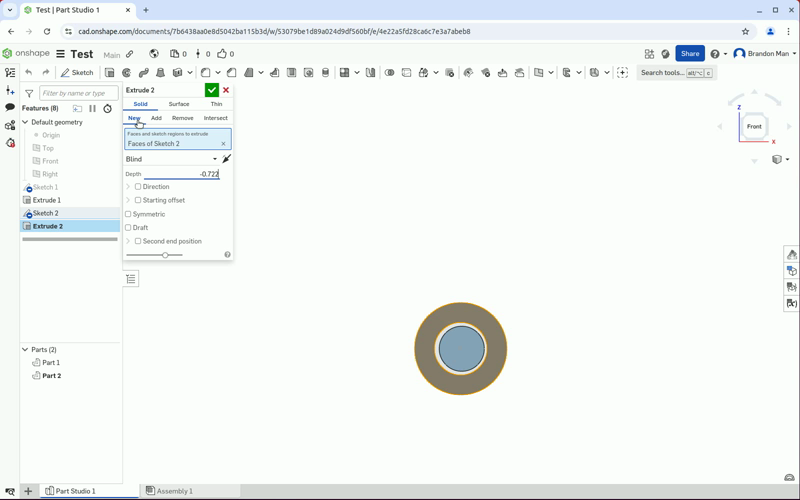
key(enter)
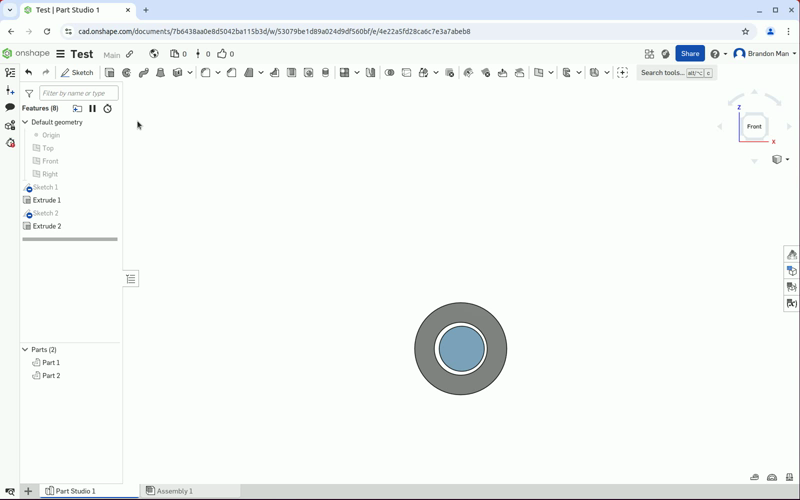
key(shift+h)
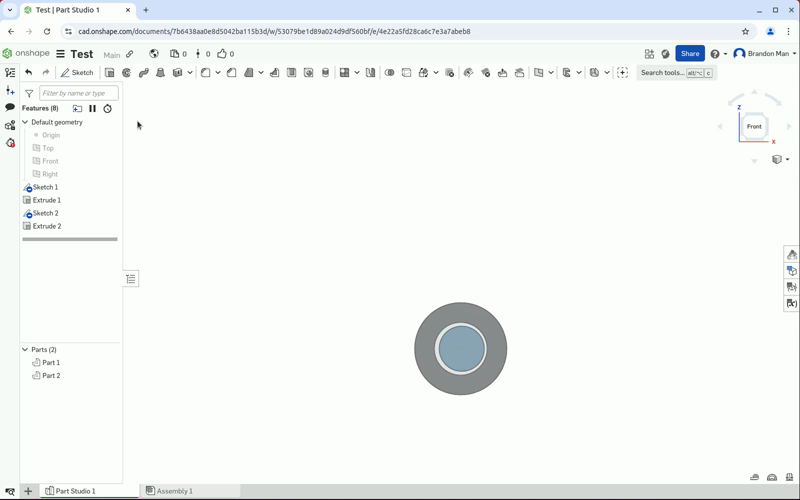
key(shift+h)
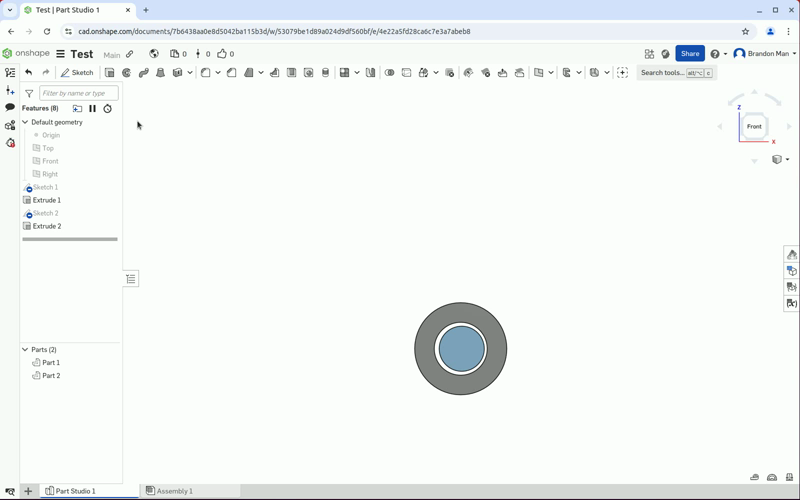
mouse_move(73, 189)
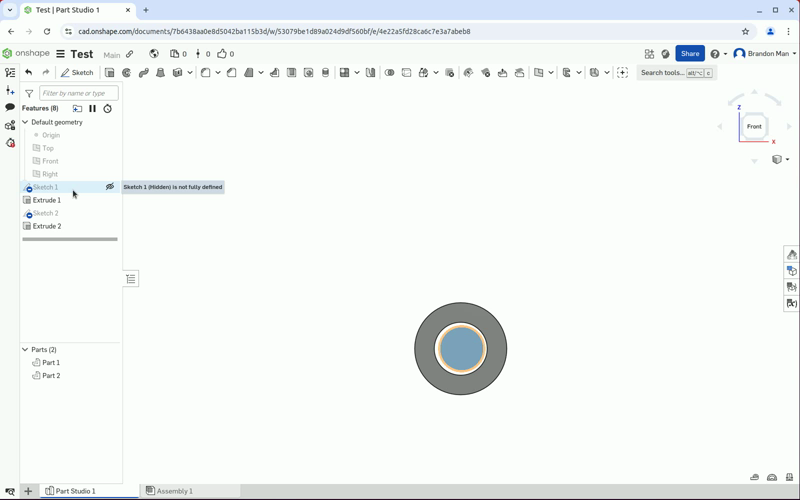
click(73, 189)
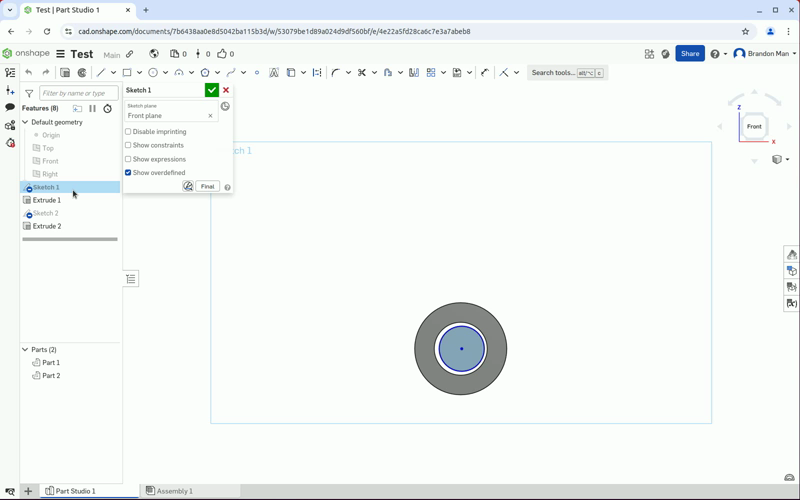
mouse_move(229, 92)
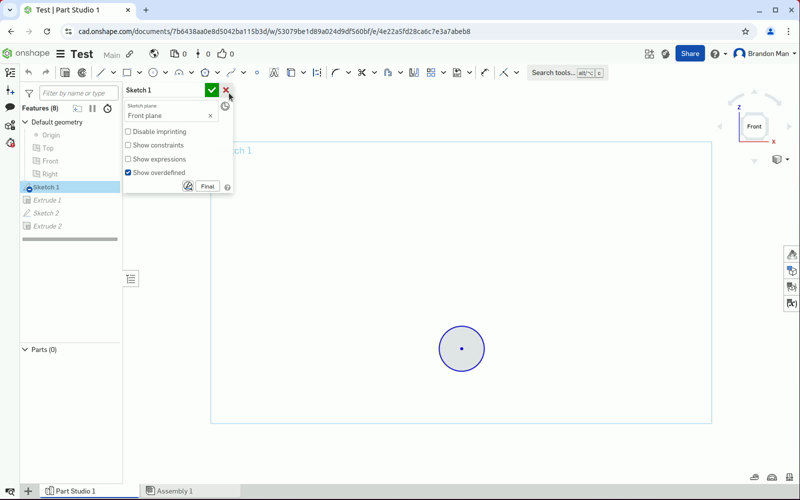
click(229, 92)
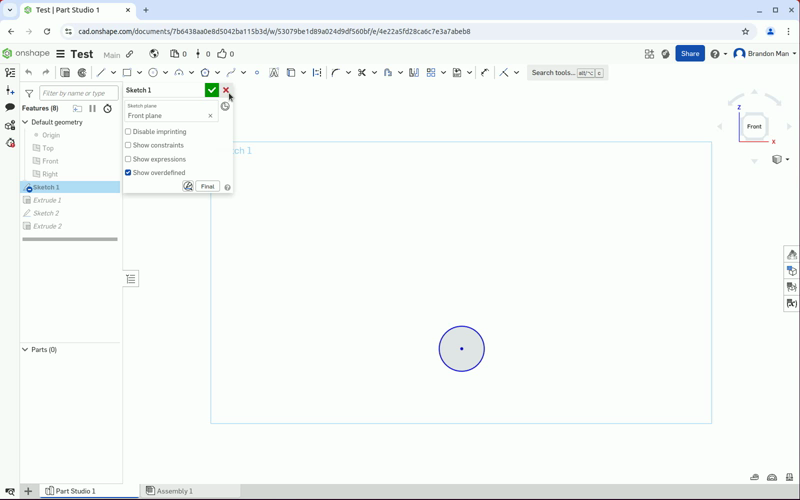
key(shift+s)
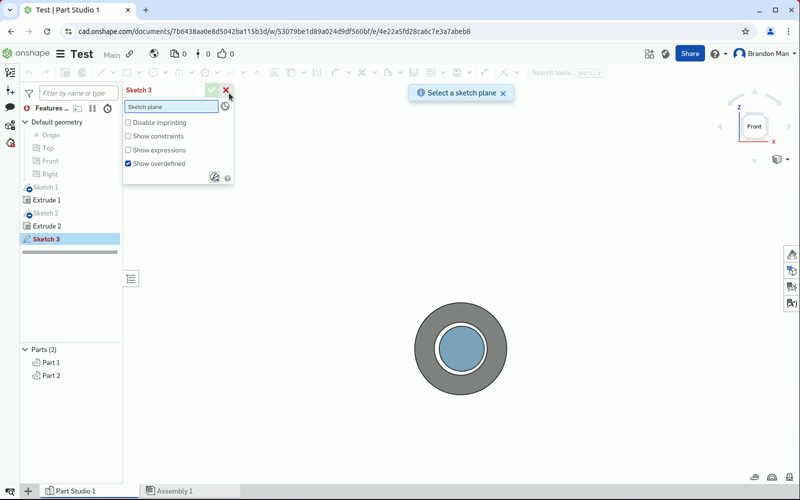
mouse_move(73, 163)
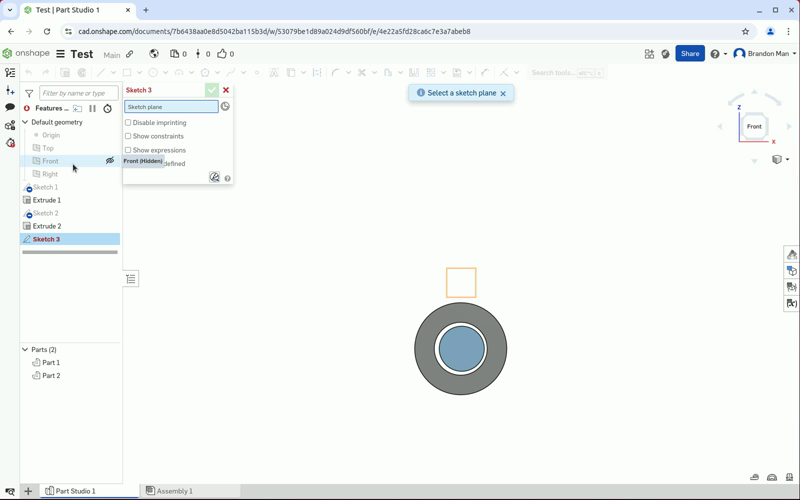
click(73, 163)
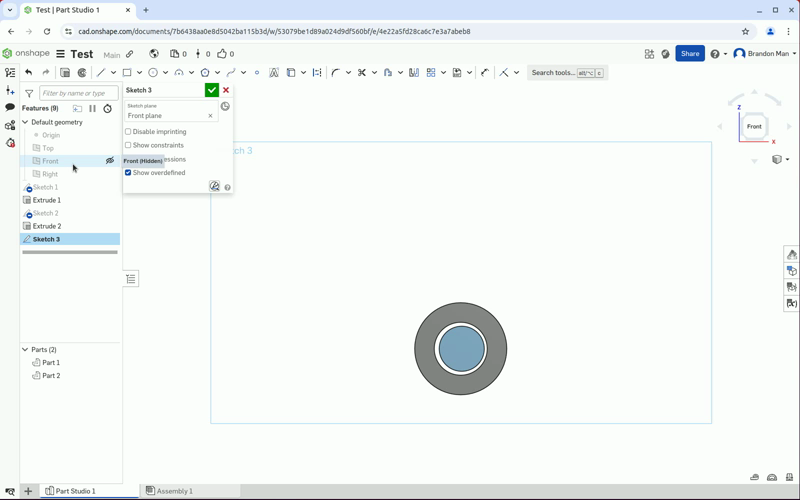
mouse_move(73, 352)
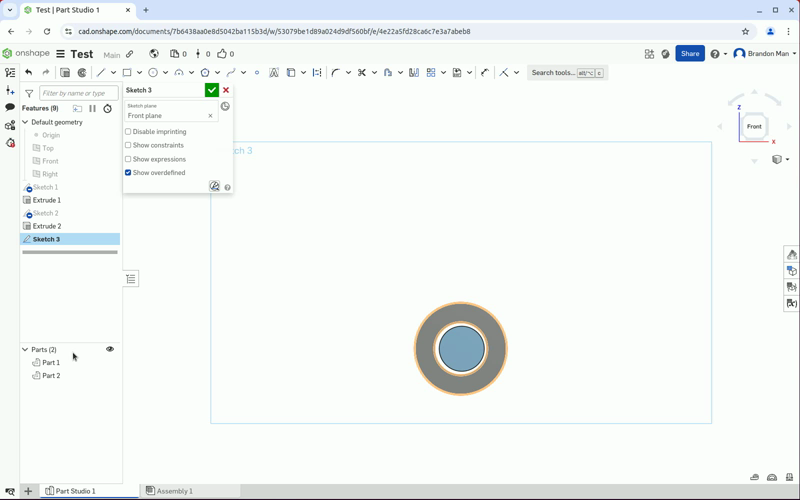
key(y)
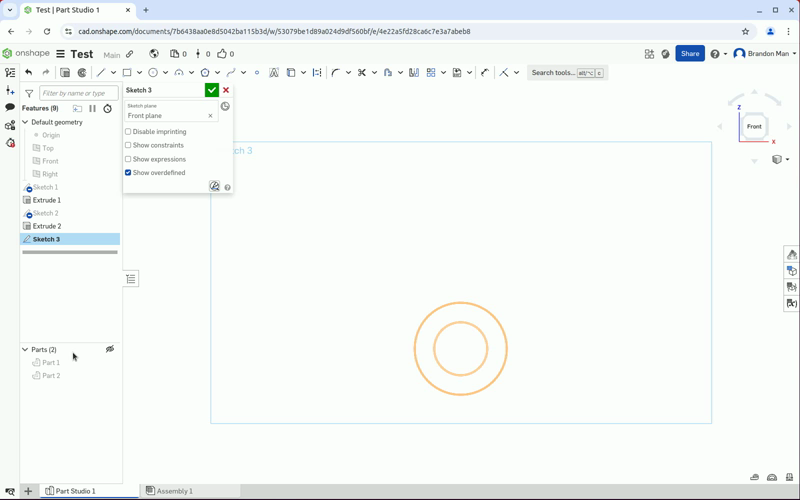
key(l)
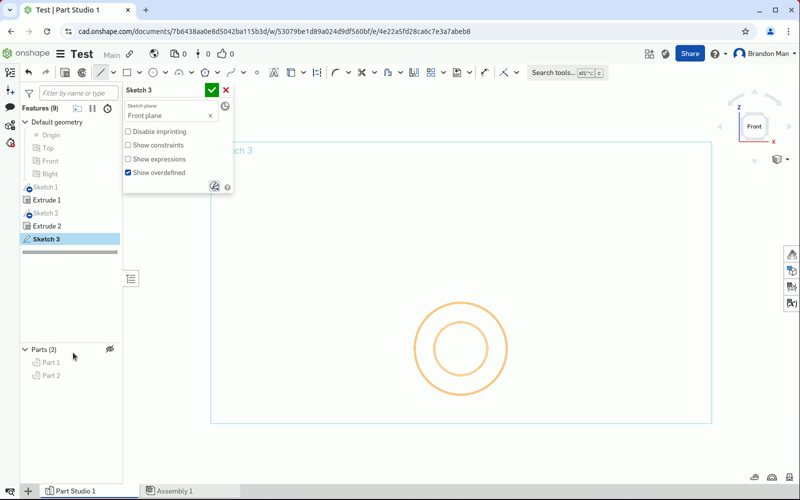
key_down(shift)
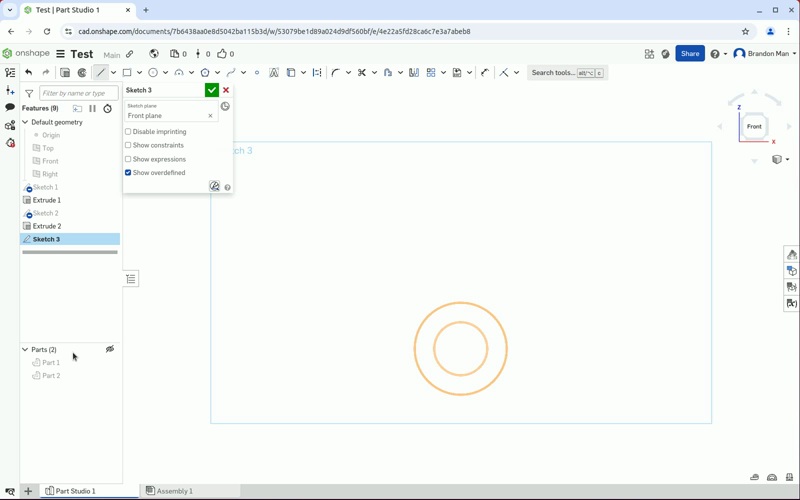
mouse_move(420, 343)
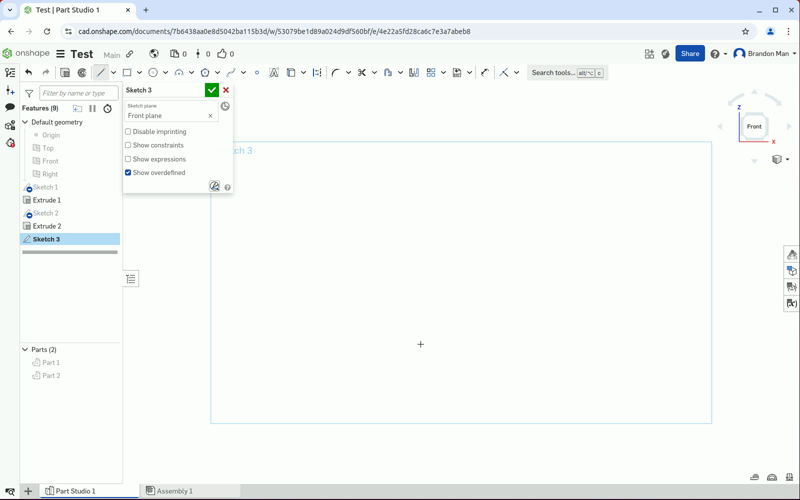
click(420, 343)
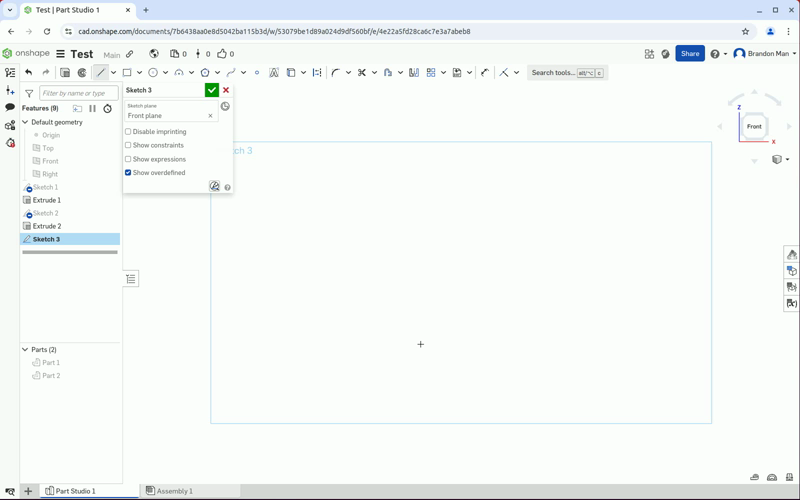
key_up(shift)
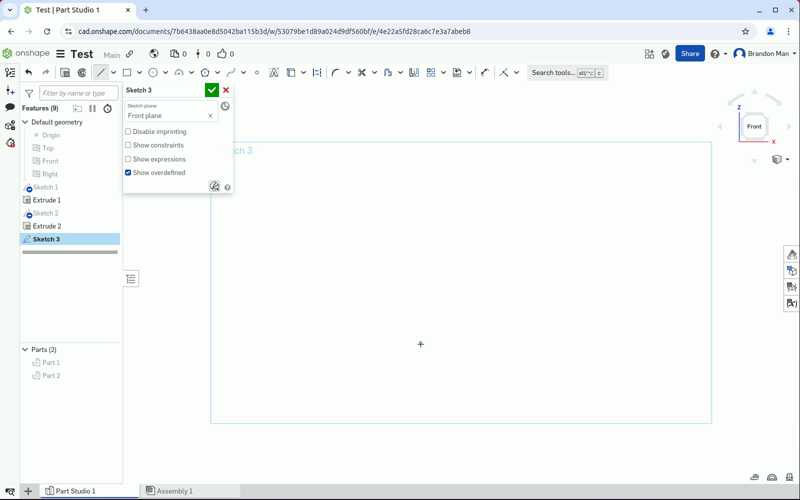
key_down(shift)
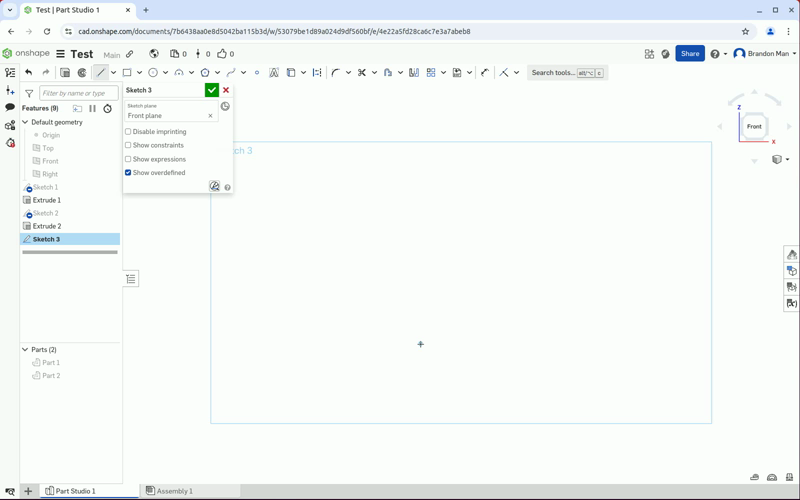
mouse_move(450, 343)
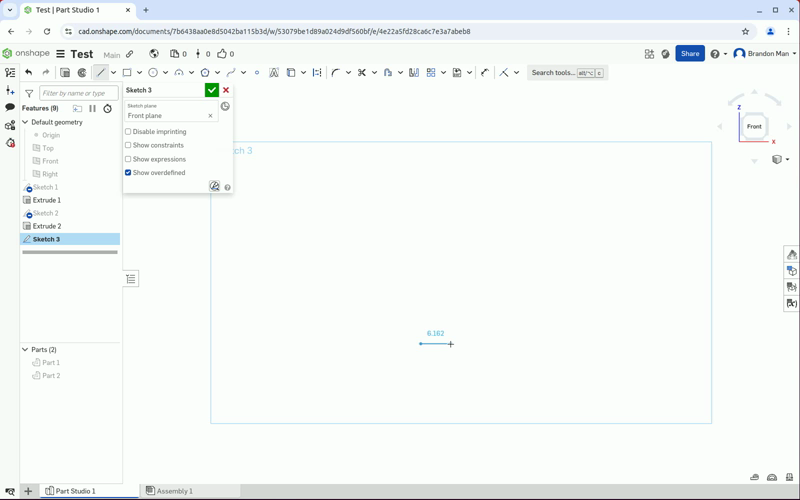
mouse_move(442, 343)
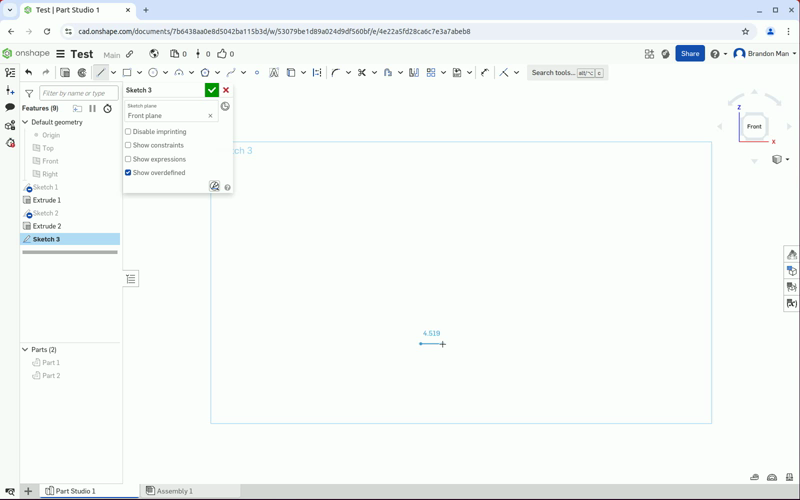
click(442, 343)
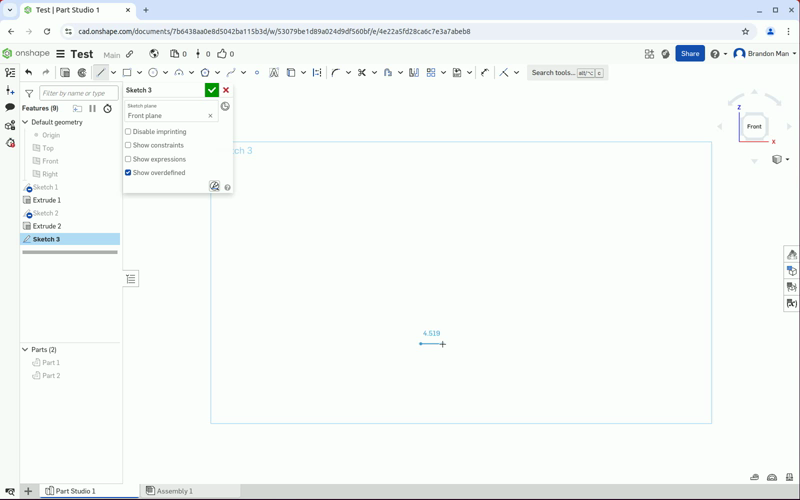
key_up(shift)
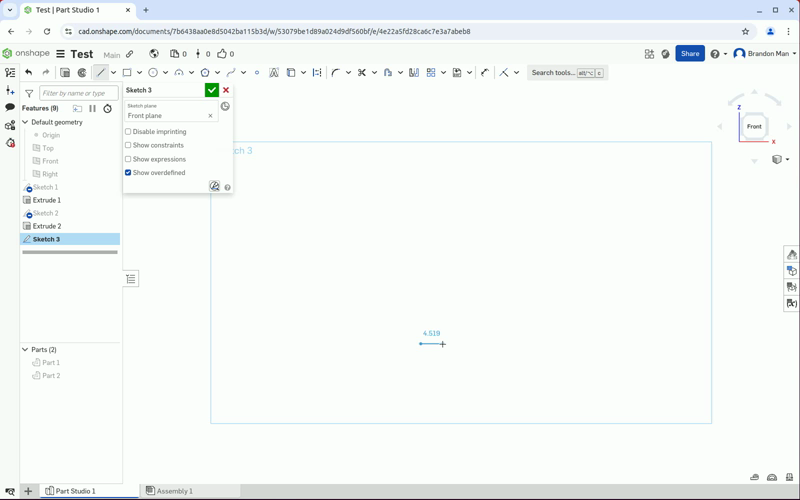
key_down(shift)
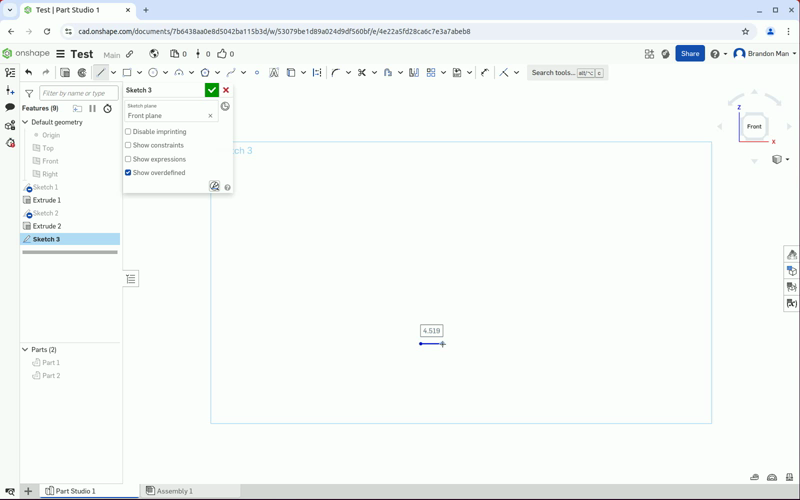
mouse_move(472, 343)
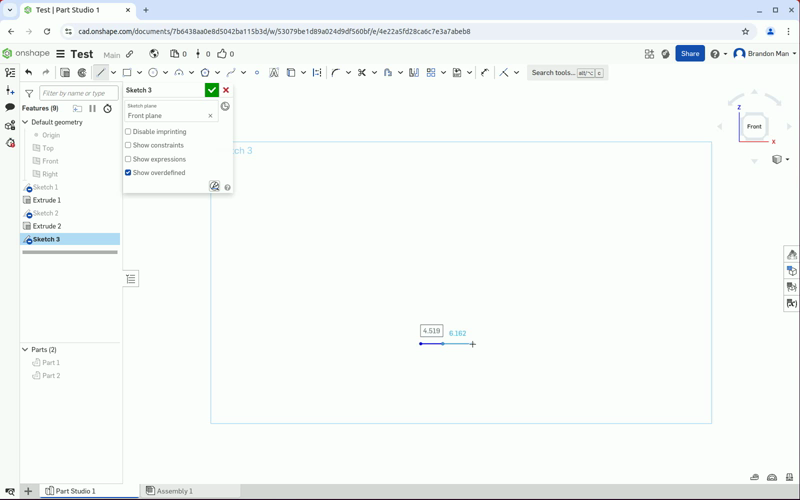
mouse_move(442, 337)
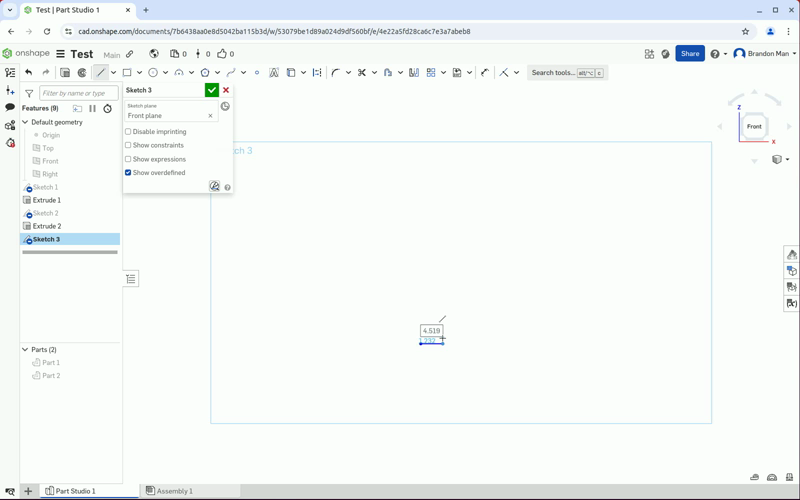
scroll(6)
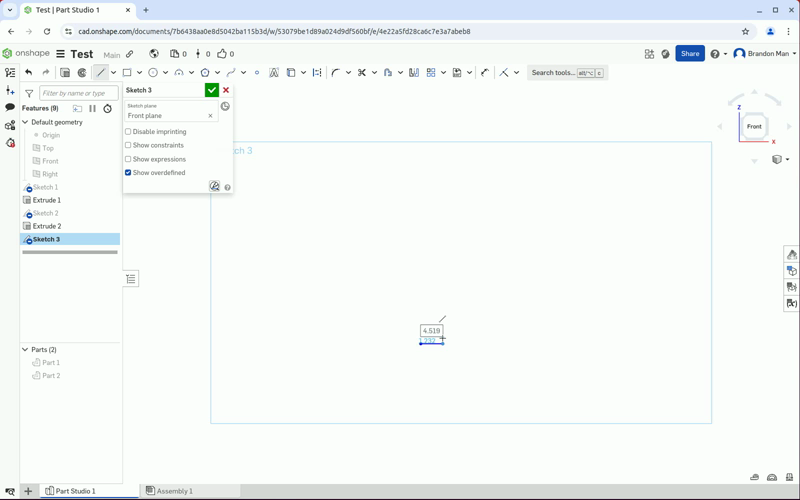
scroll(6)
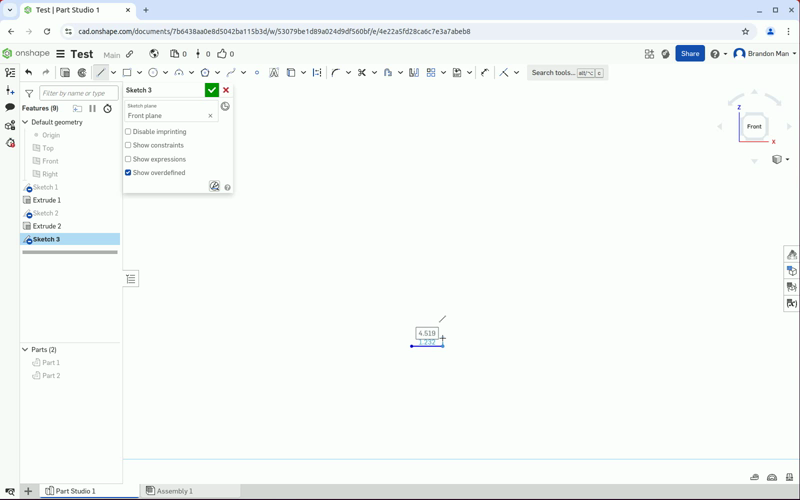
scroll(6)
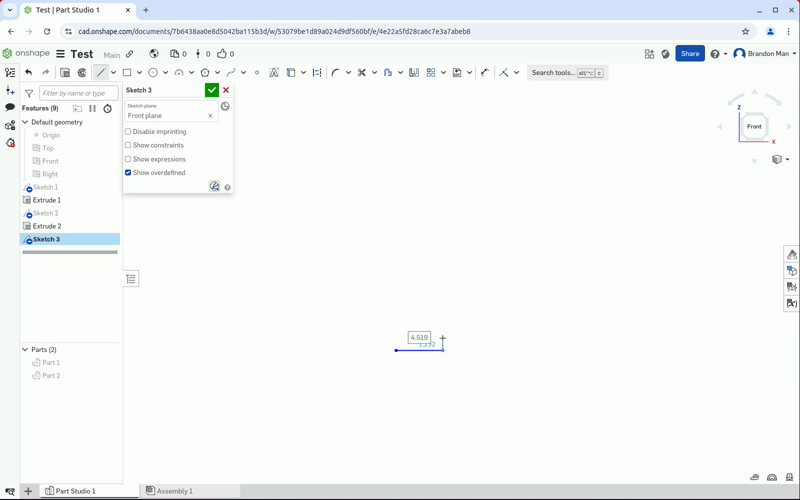
scroll(6)
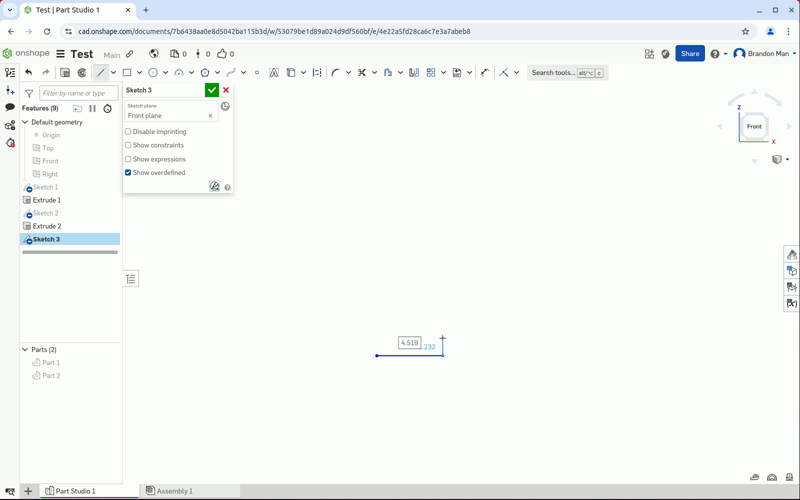
scroll(6)
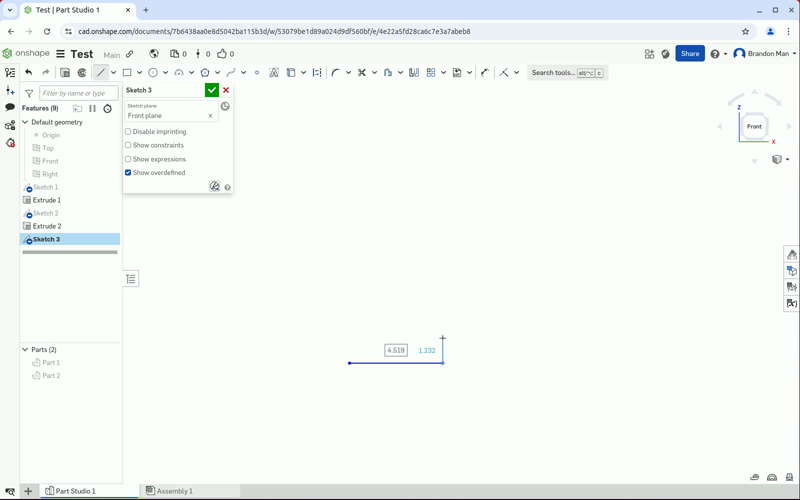
scroll(6)
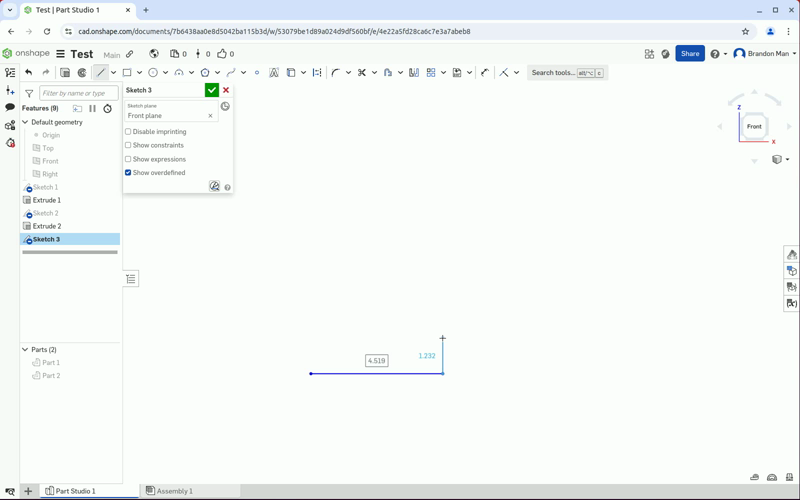
scroll(6)
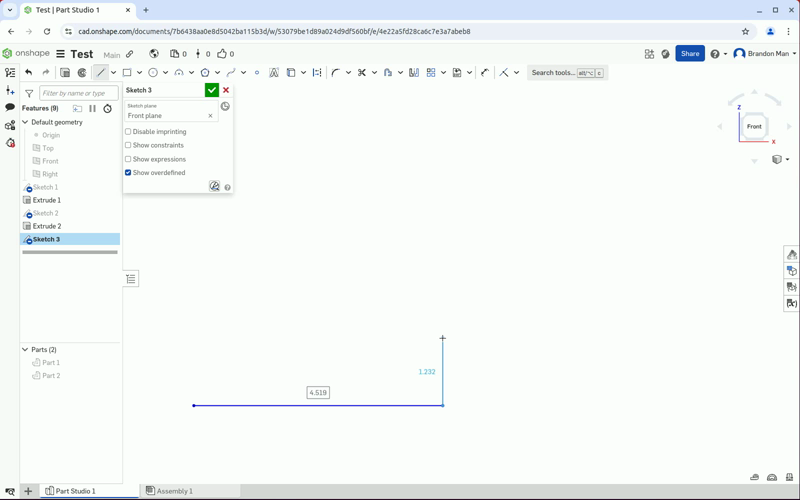
click(442, 337)
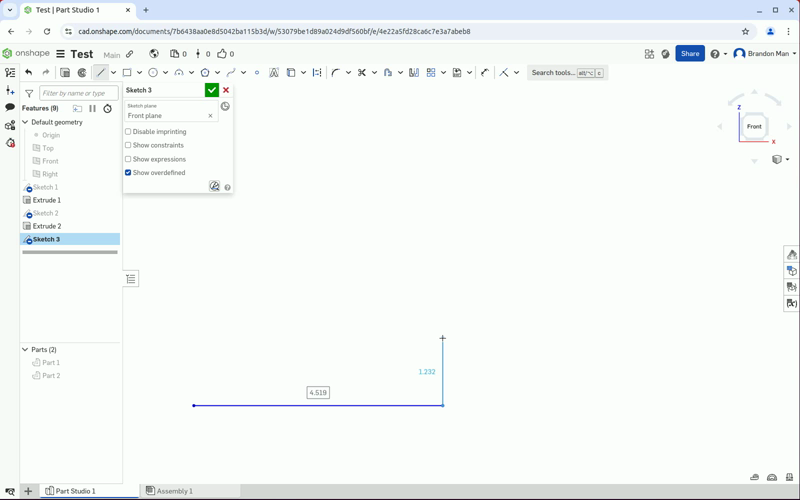
scroll(-6)
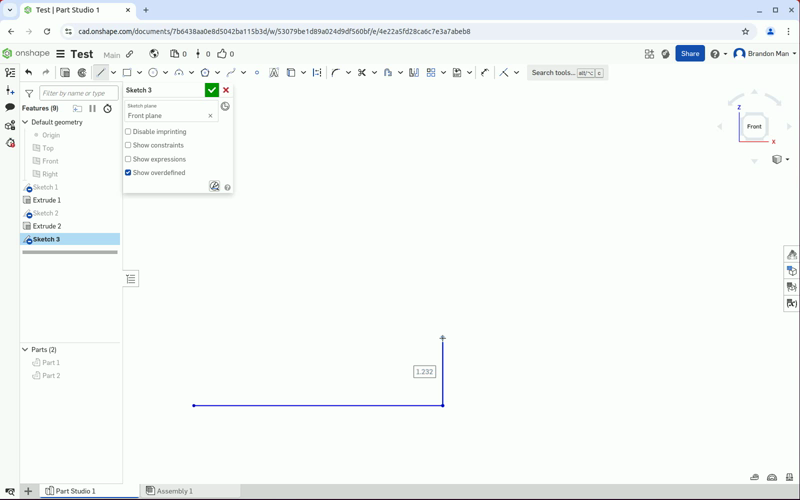
scroll(-6)
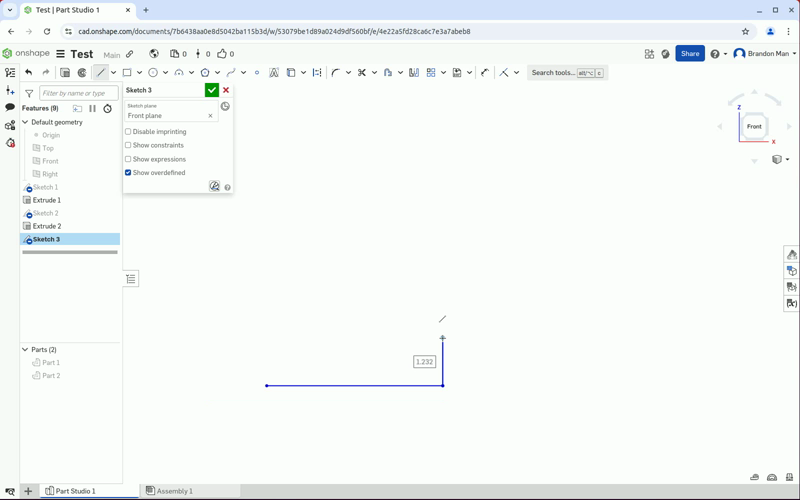
scroll(-6)
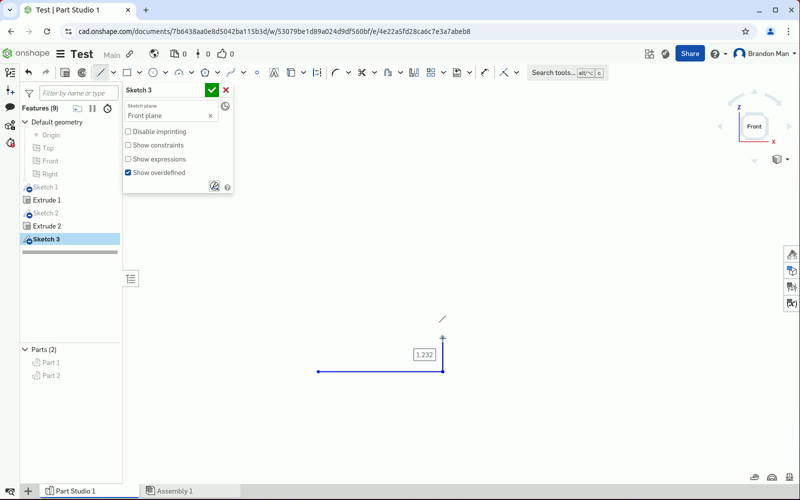
scroll(-6)
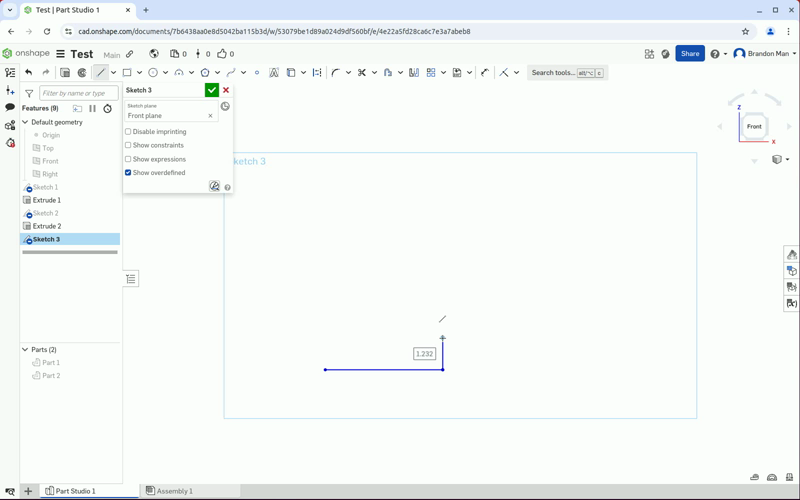
scroll(-6)
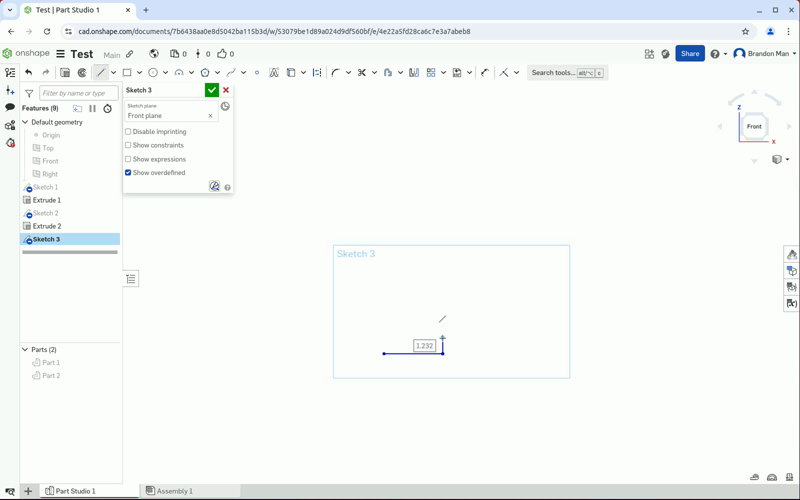
scroll(-6)
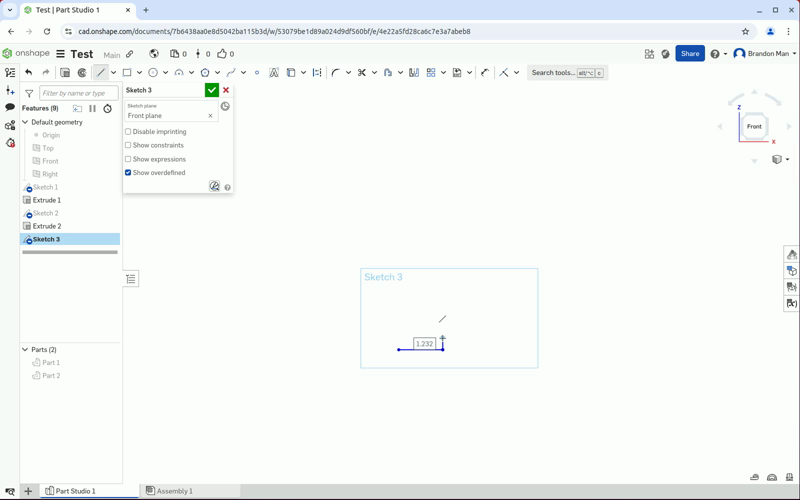
scroll(-6)
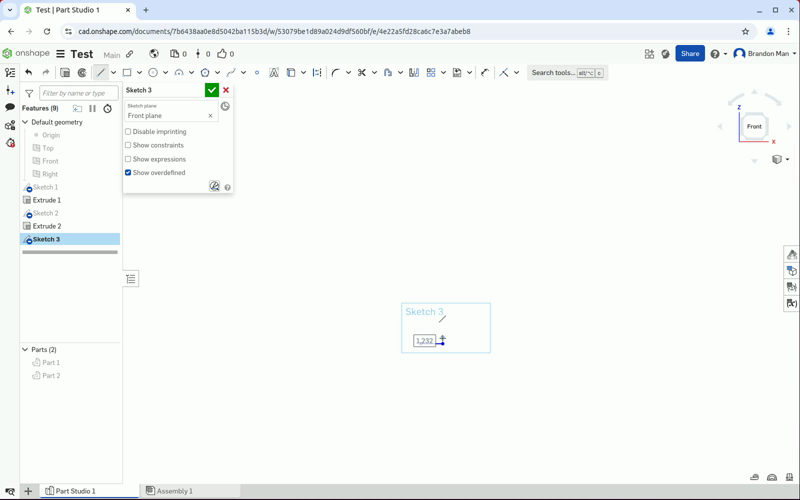
key_up(shift)
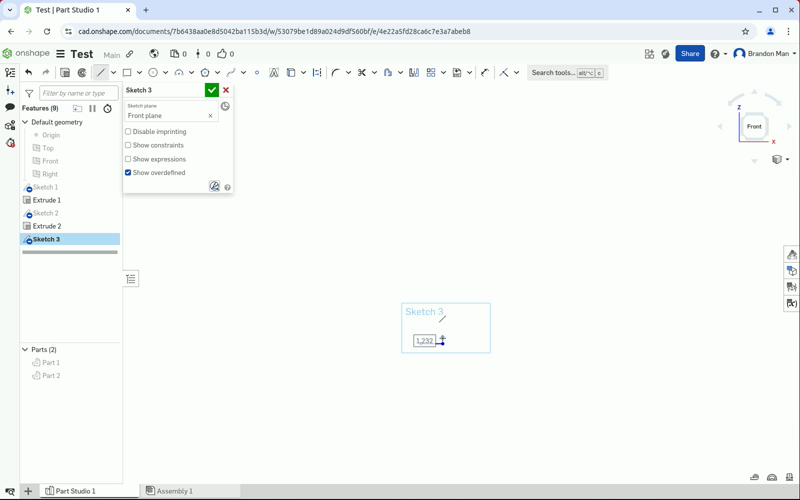
key_down(shift)
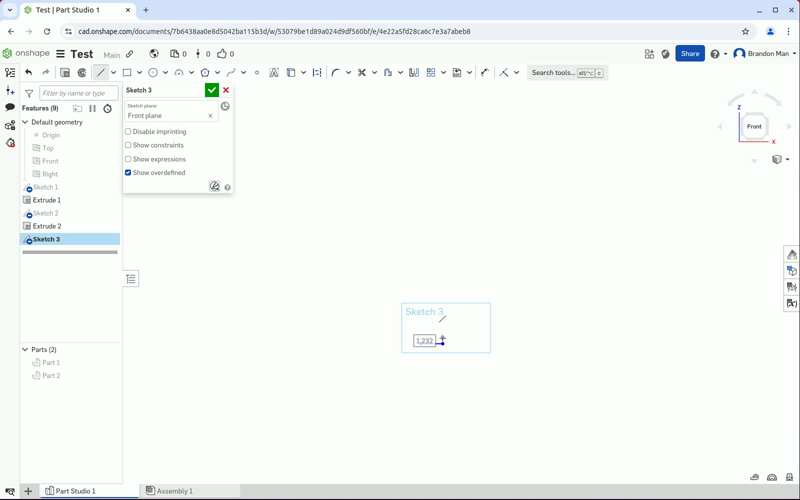
mouse_move(472, 337)
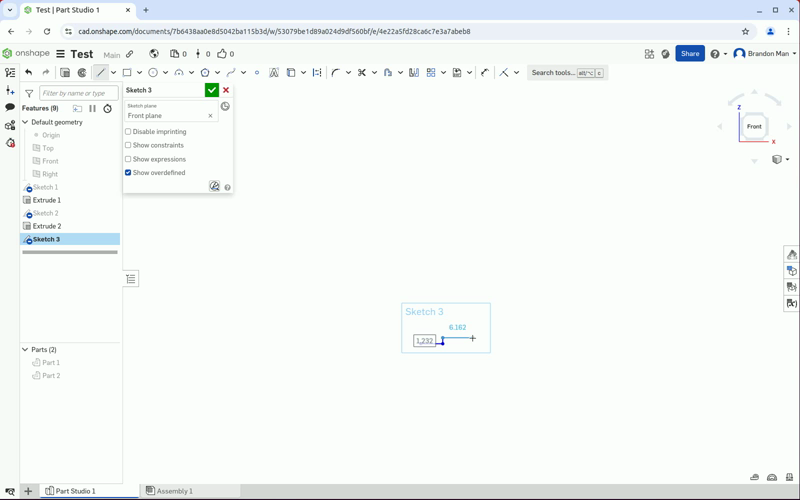
mouse_move(420, 337)
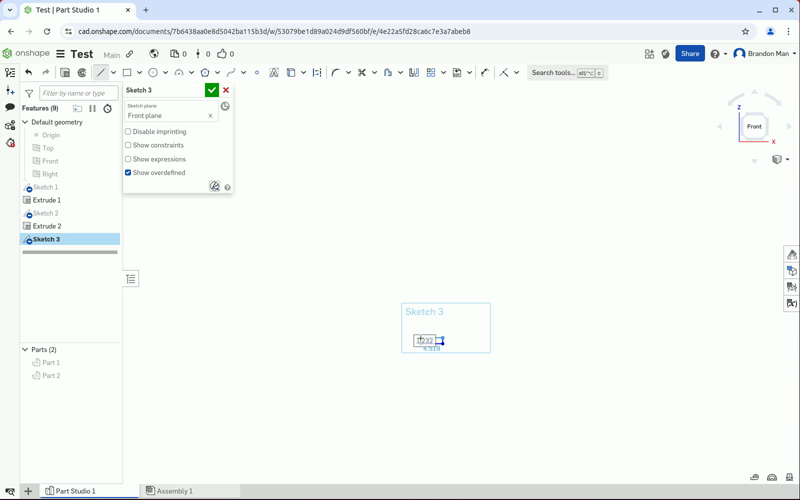
click(420, 337)
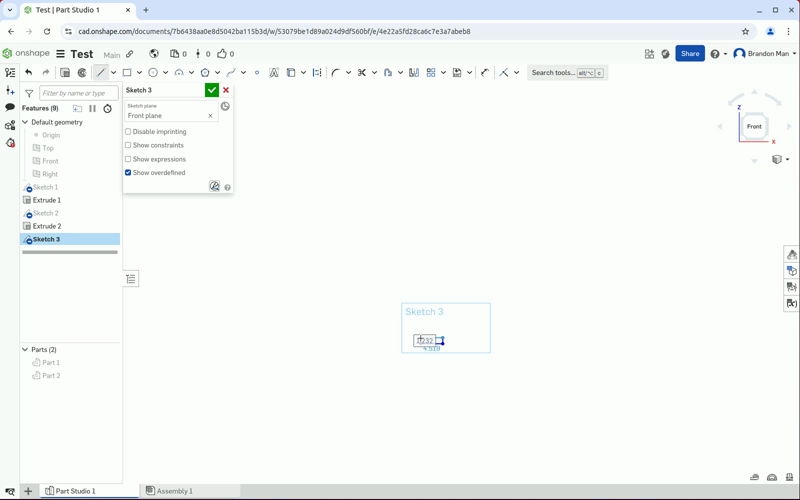
key_up(shift)
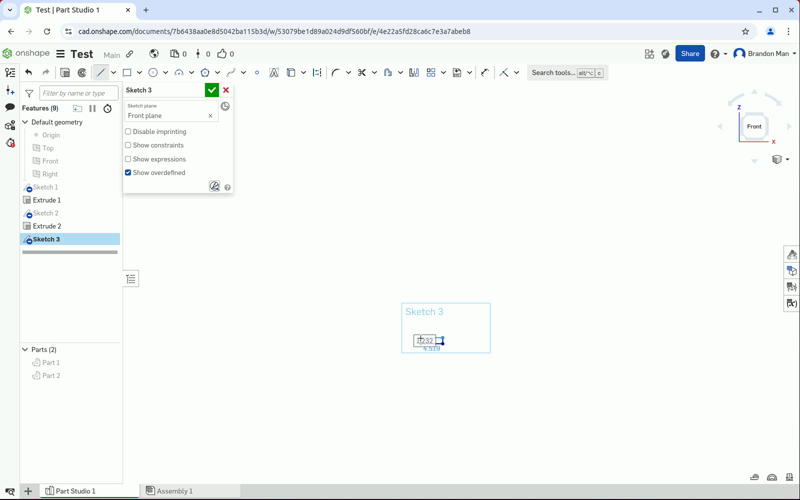
mouse_move(450, 337)
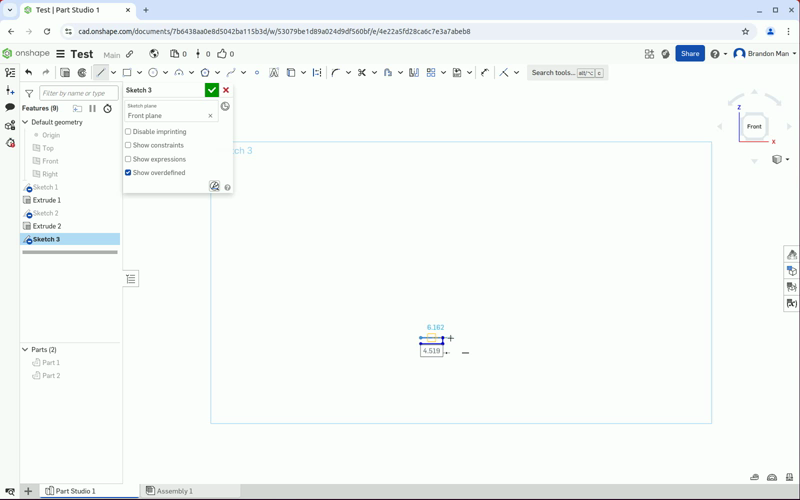
key_down(shift)
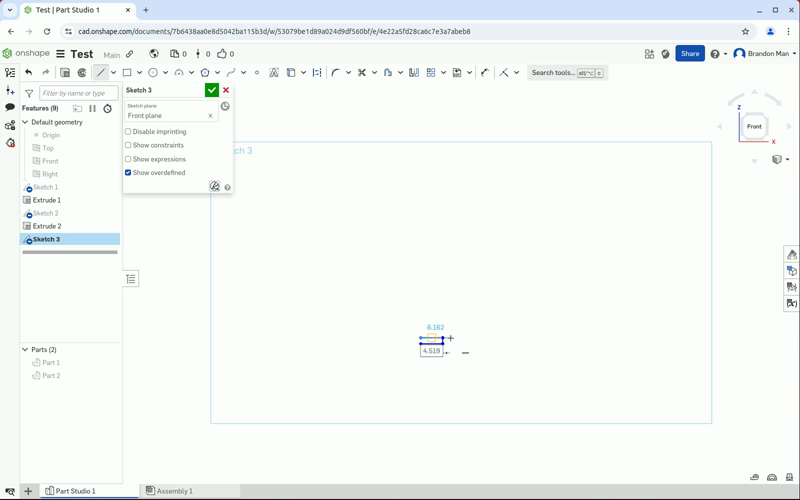
mouse_move(420, 343)
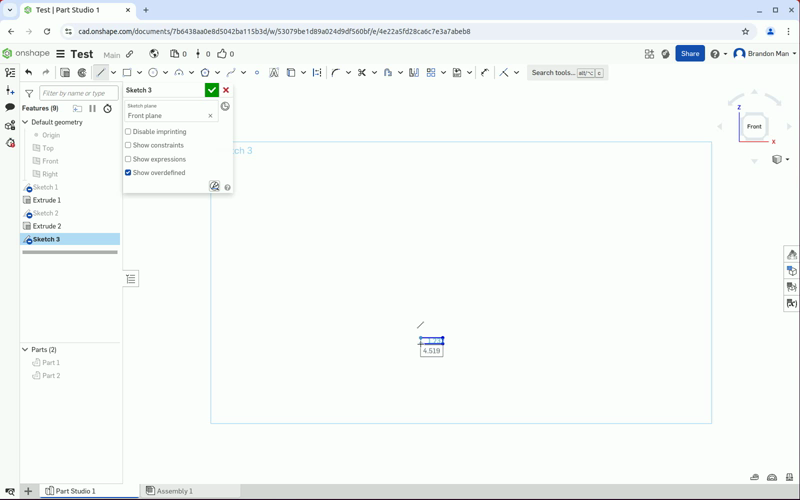
scroll(6)
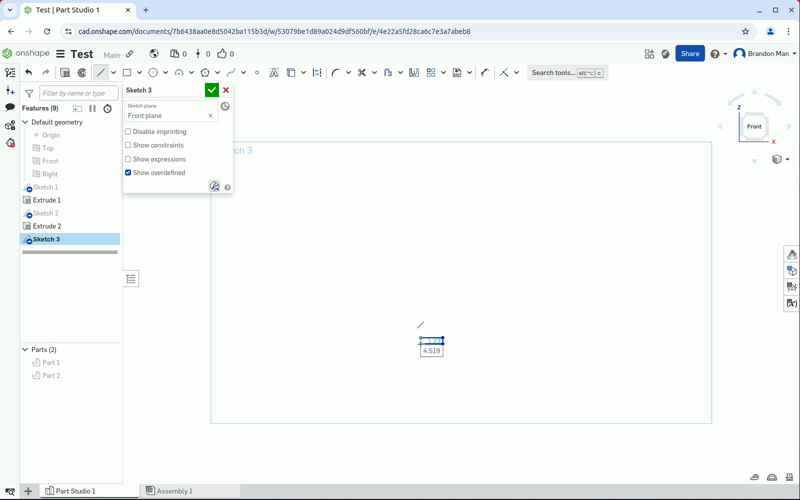
scroll(6)
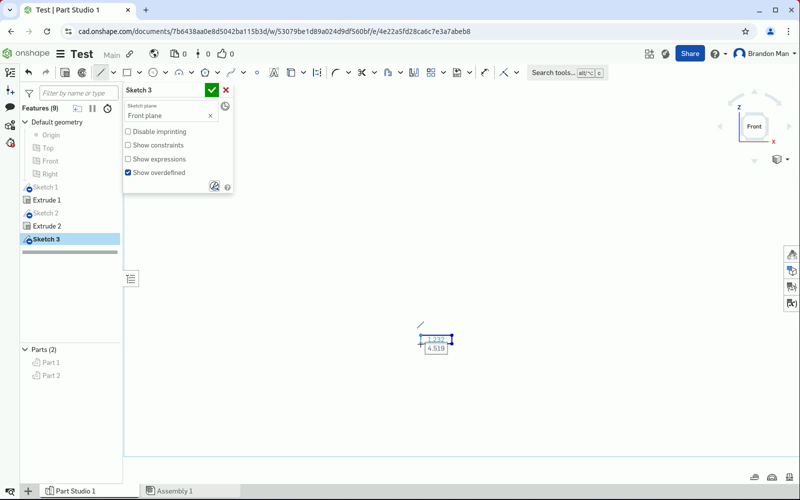
scroll(6)
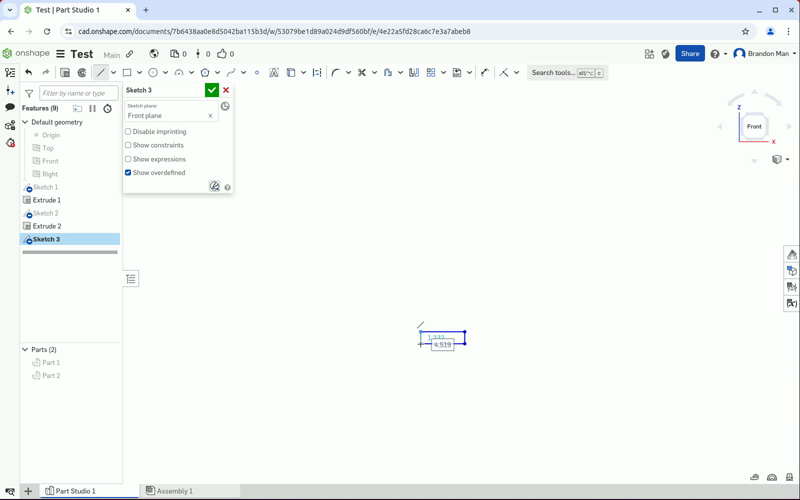
scroll(6)
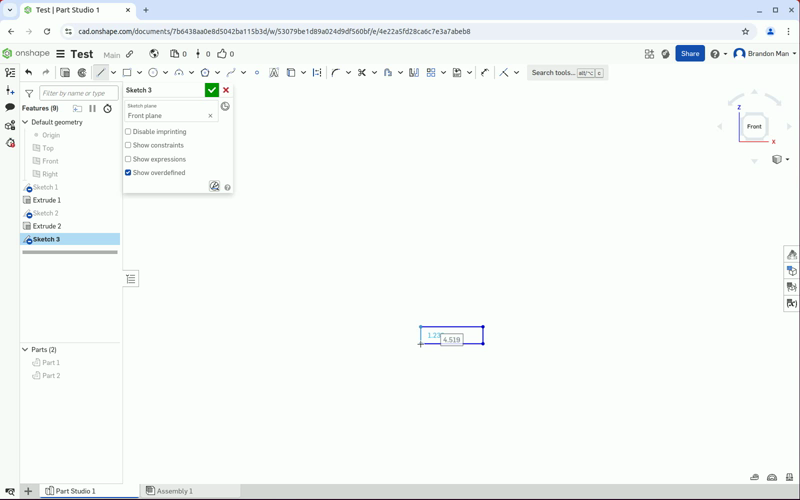
scroll(6)
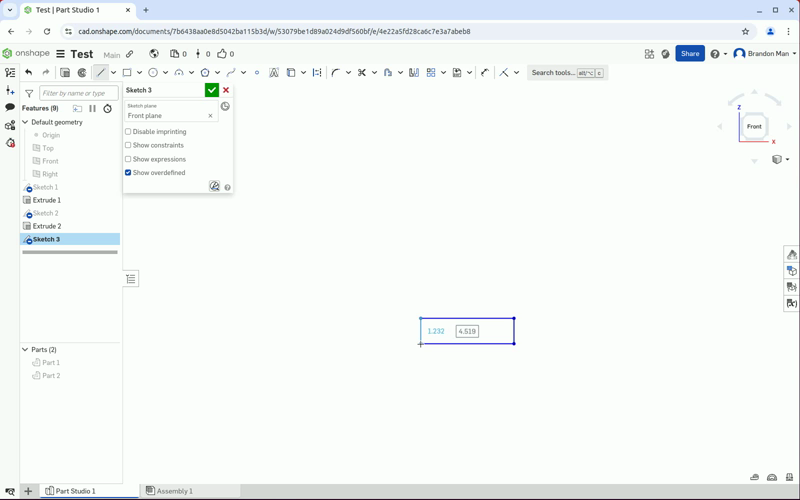
scroll(6)
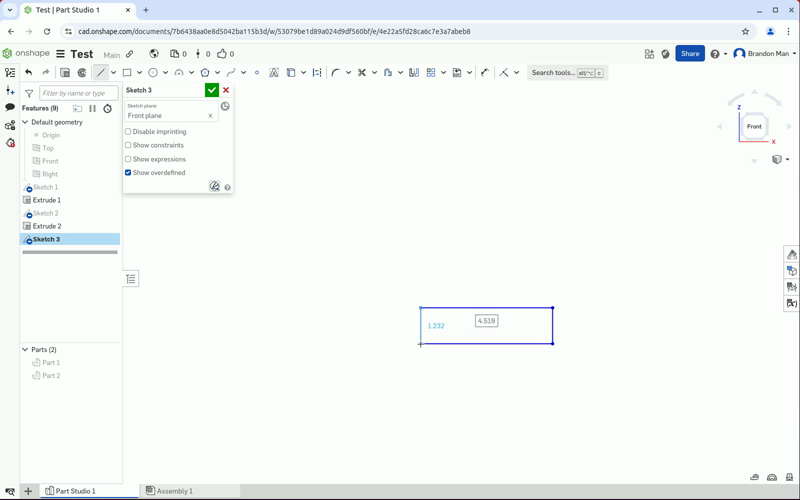
scroll(6)
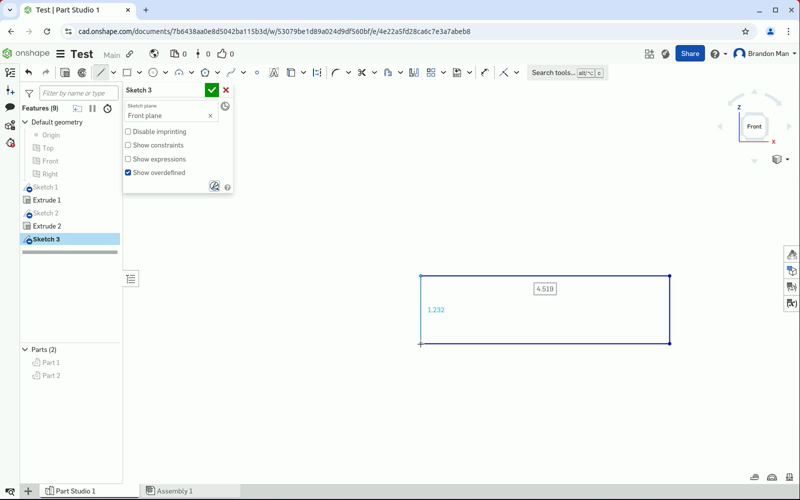
key_up(shift)
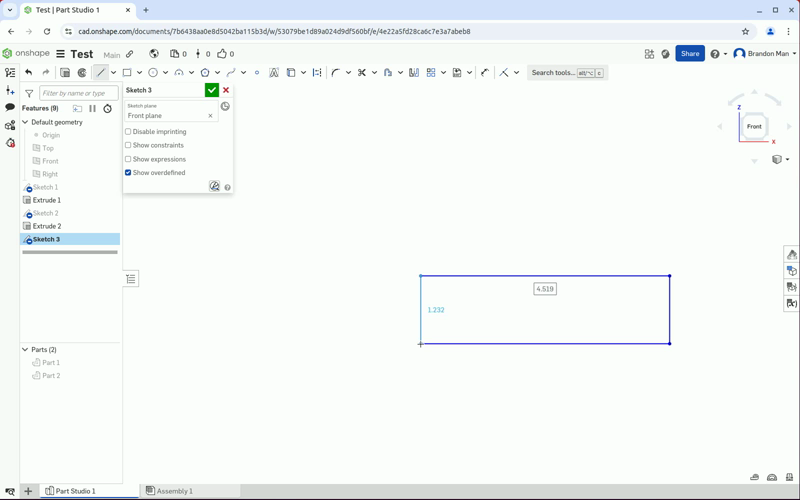
click(420, 343)
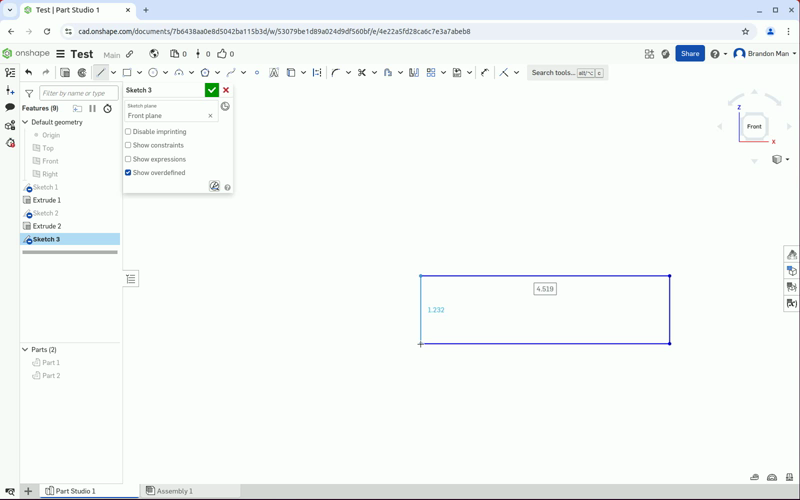
scroll(-6)
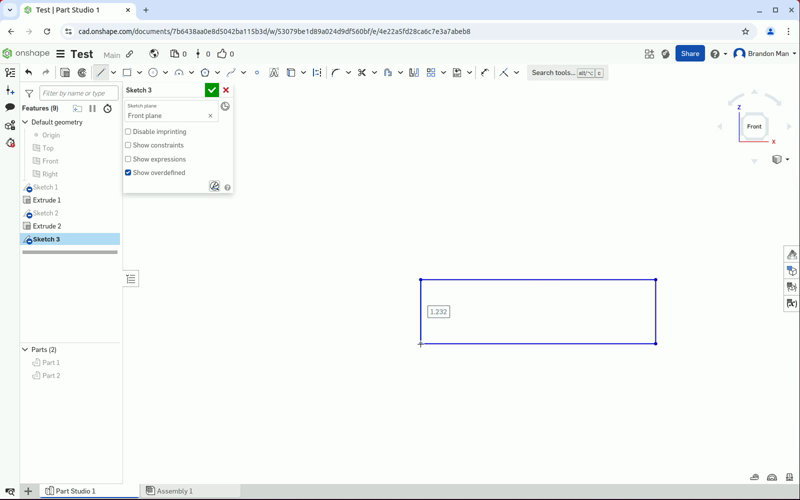
scroll(-6)
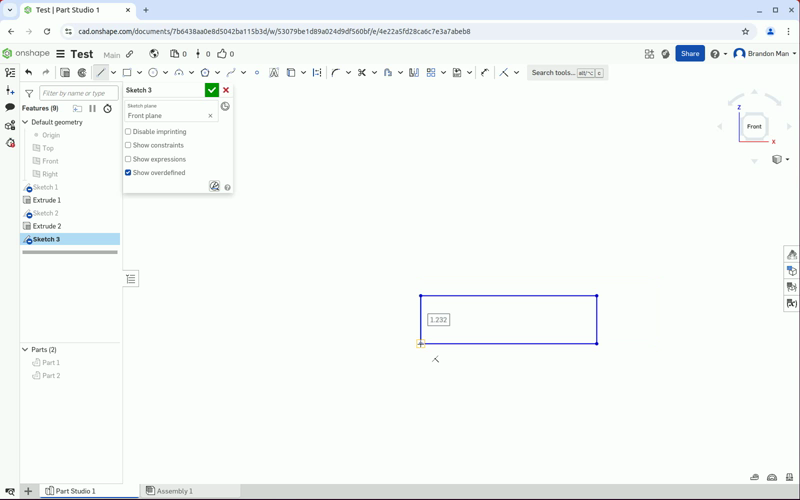
scroll(-6)
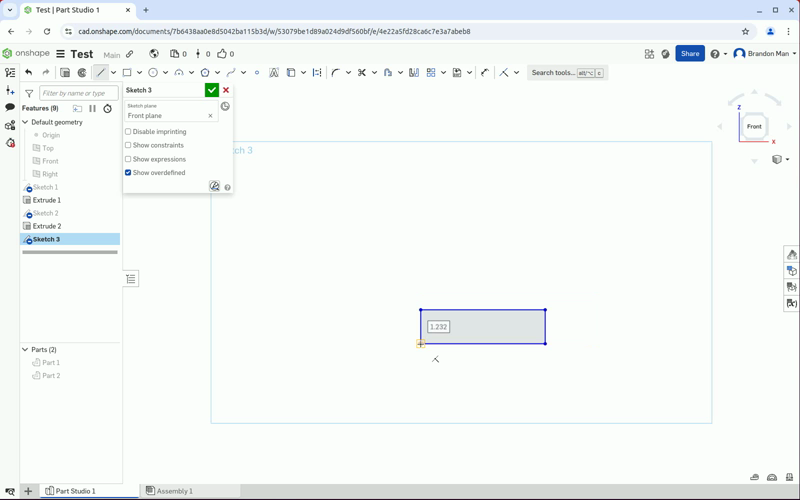
scroll(-6)
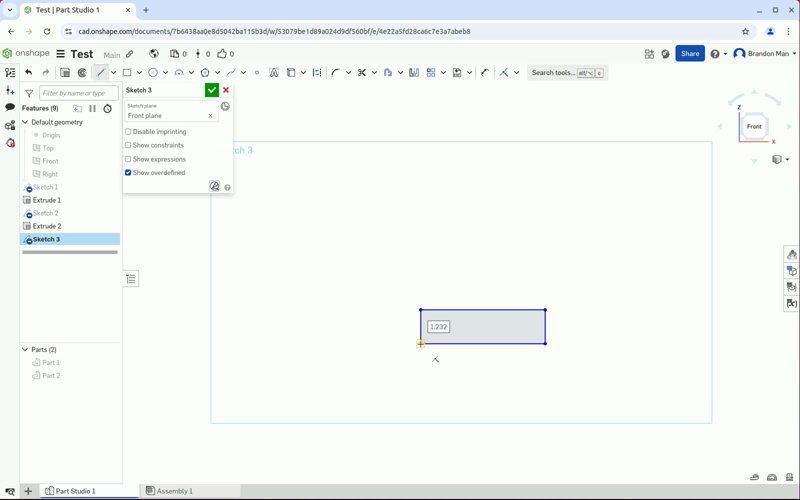
scroll(-6)
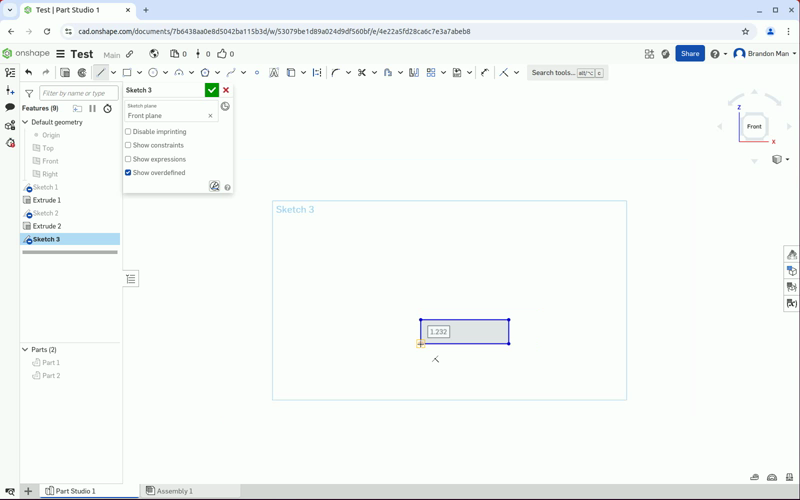
scroll(-6)
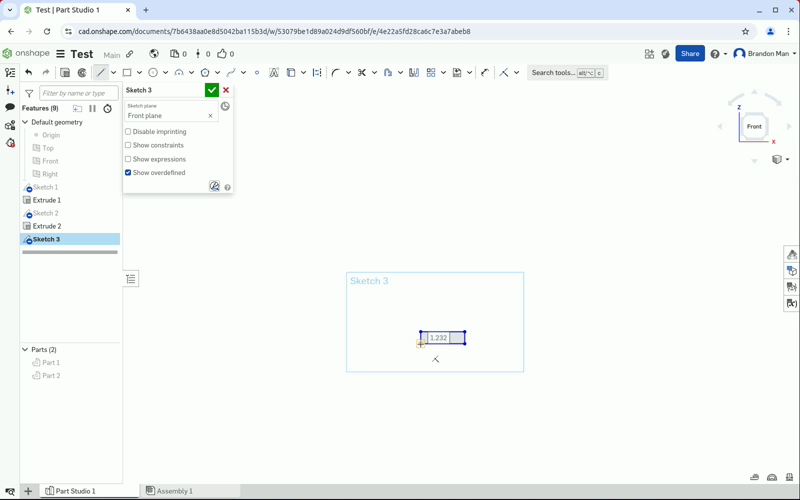
scroll(-6)
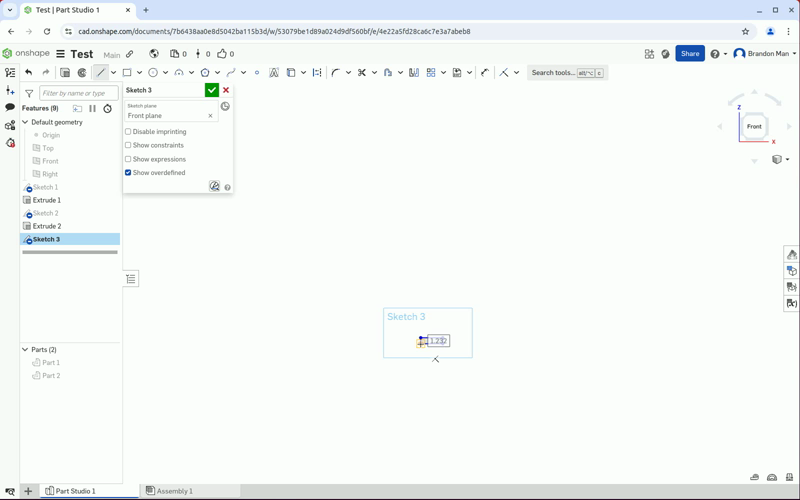
key(esc)
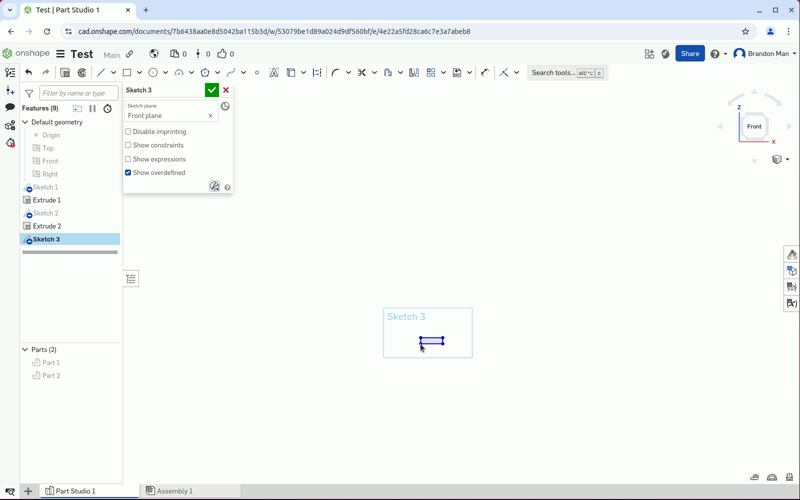
mouse_move(433, 342)
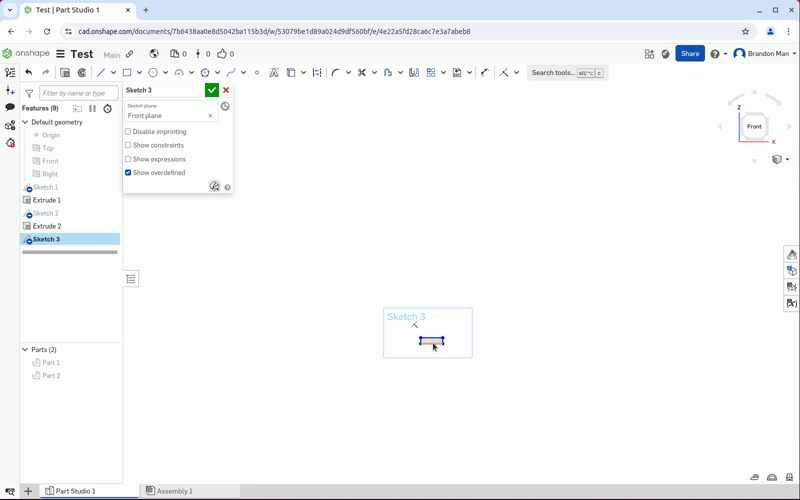
scroll(6)
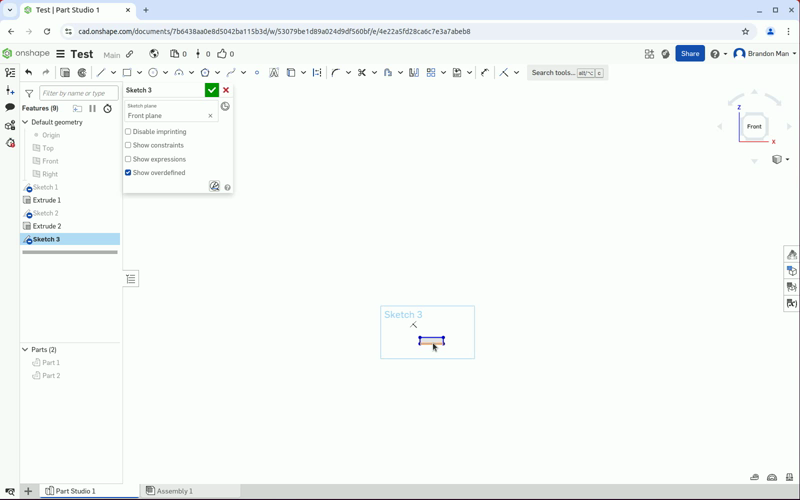
scroll(6)
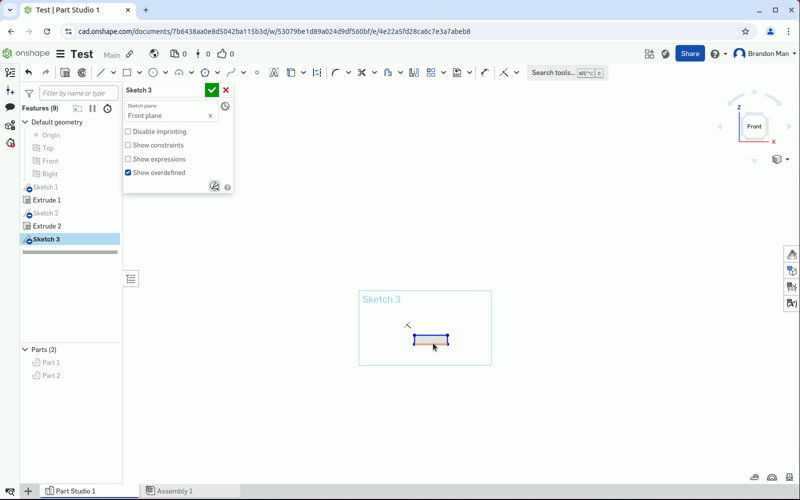
scroll(6)
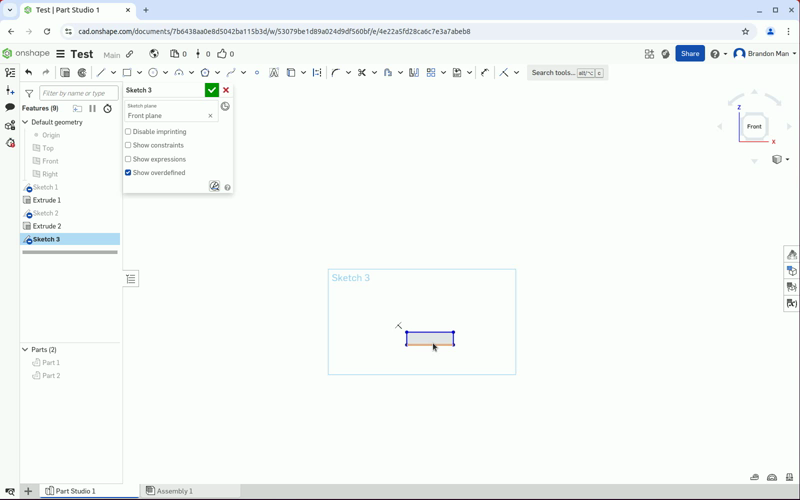
scroll(6)
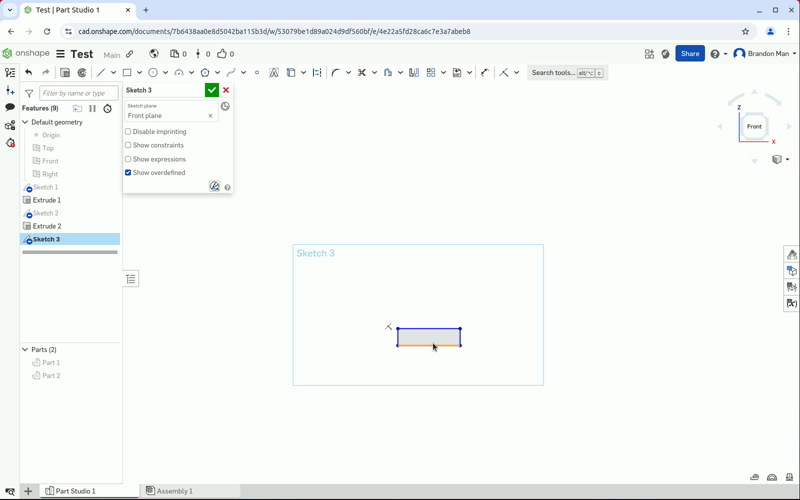
scroll(6)
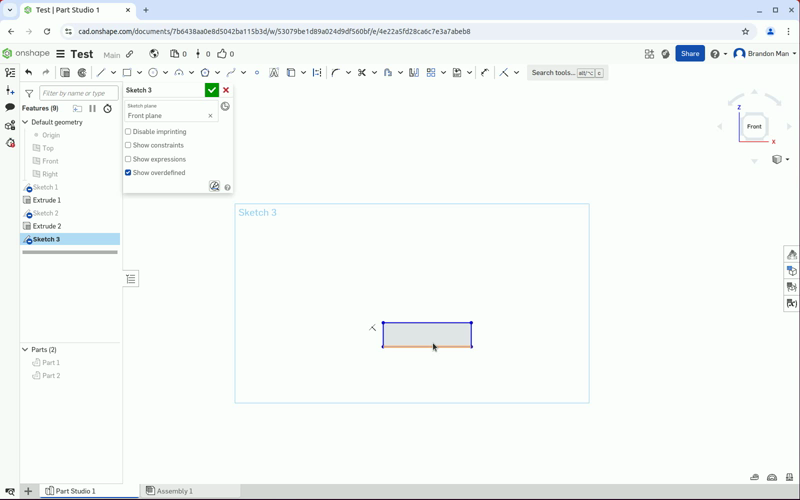
scroll(6)
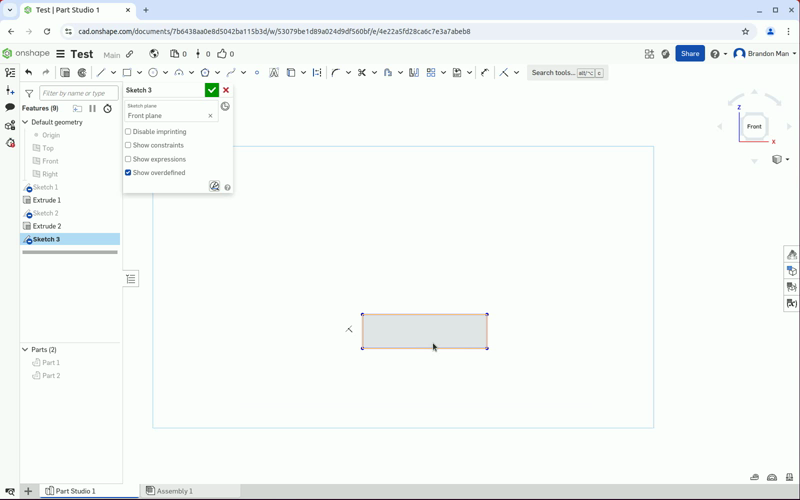
scroll(6)
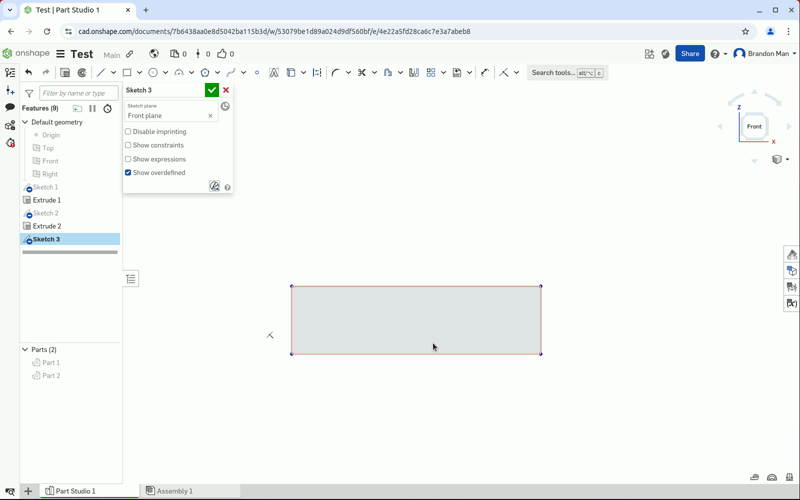
click(433, 342)
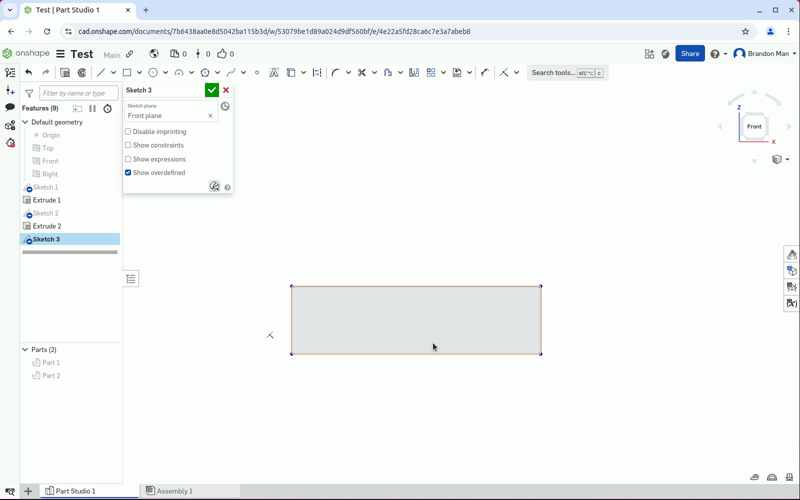
scroll(-6)
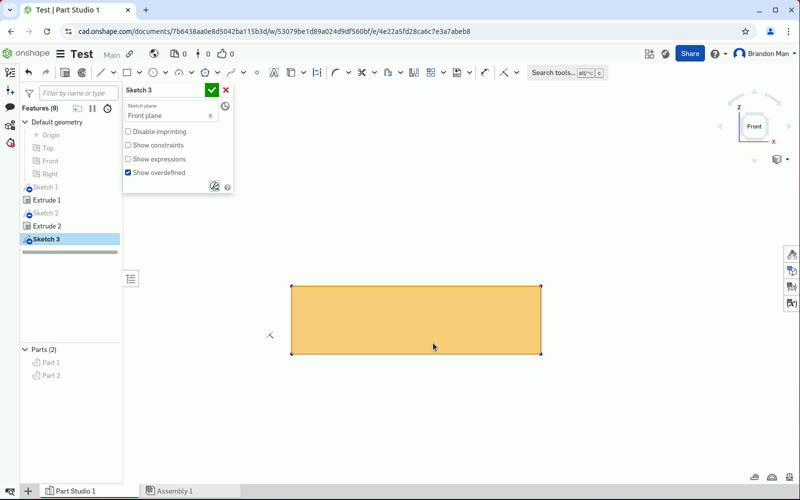
scroll(-6)
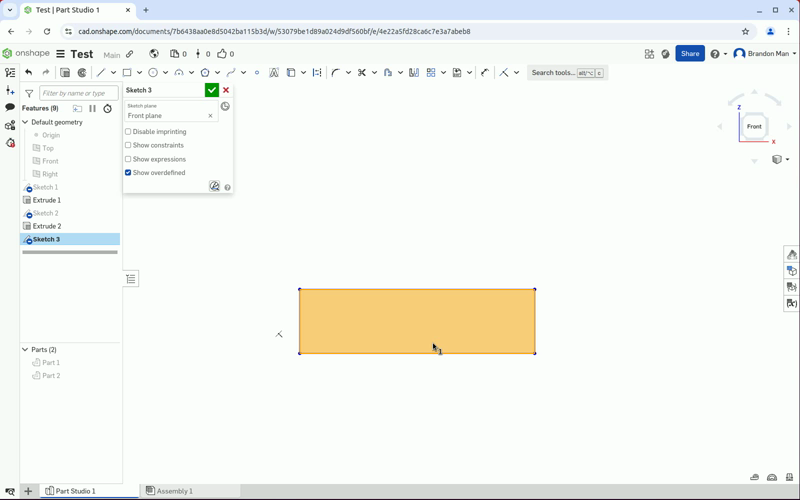
scroll(-6)
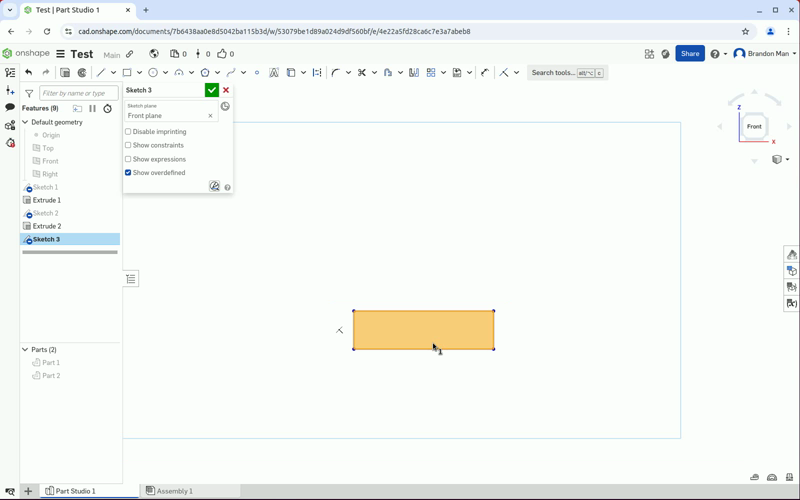
scroll(-6)
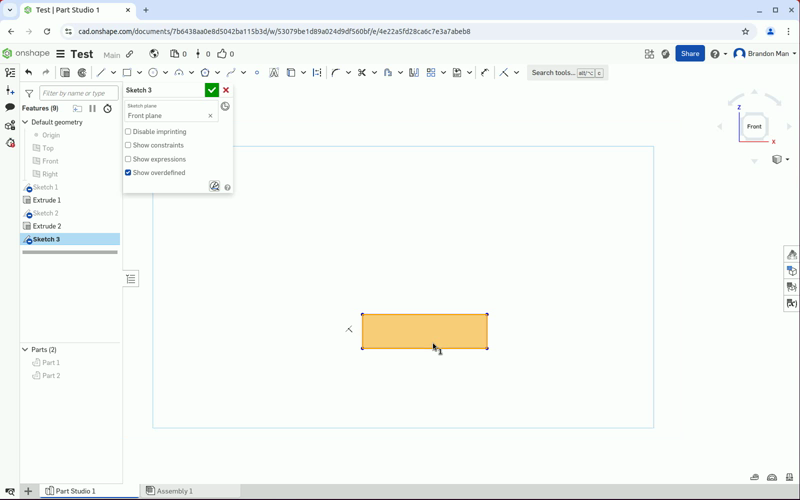
scroll(-6)
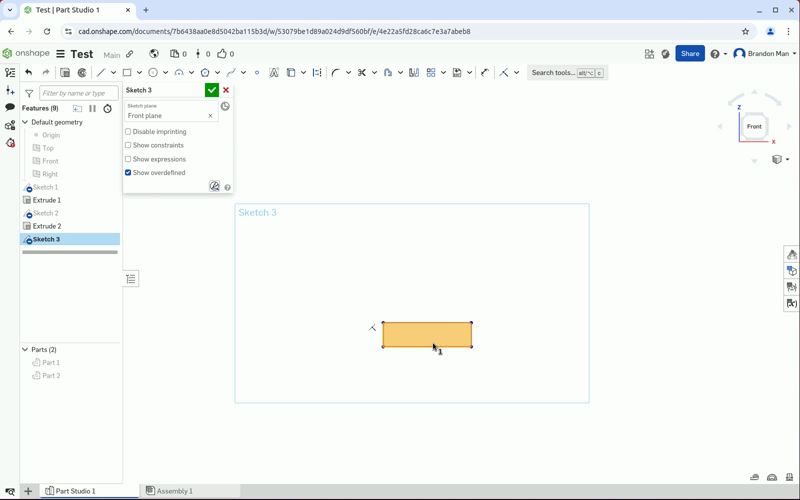
scroll(-6)
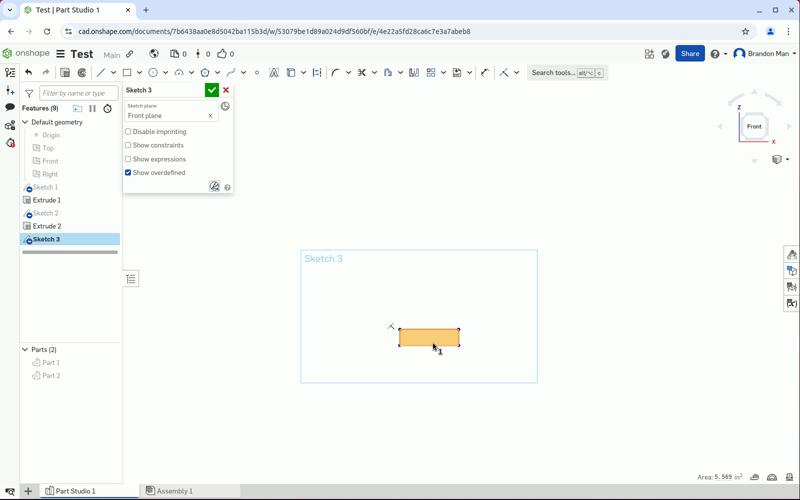
scroll(-6)
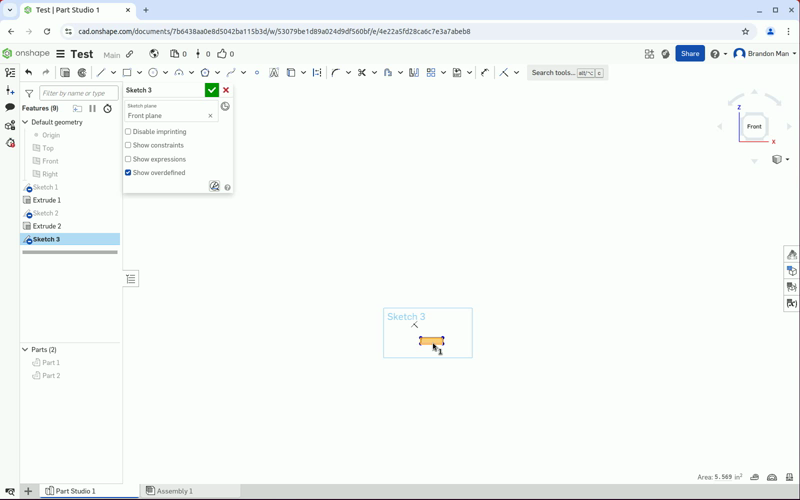
mouse_move(73, 352)
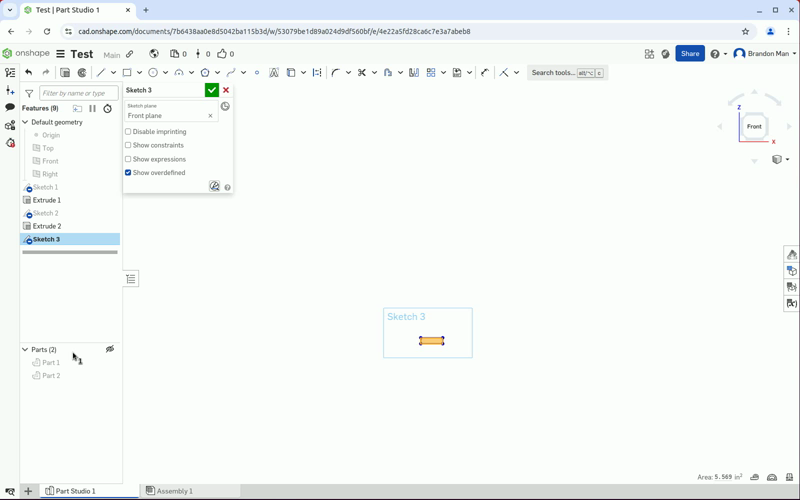
key(shift+y)
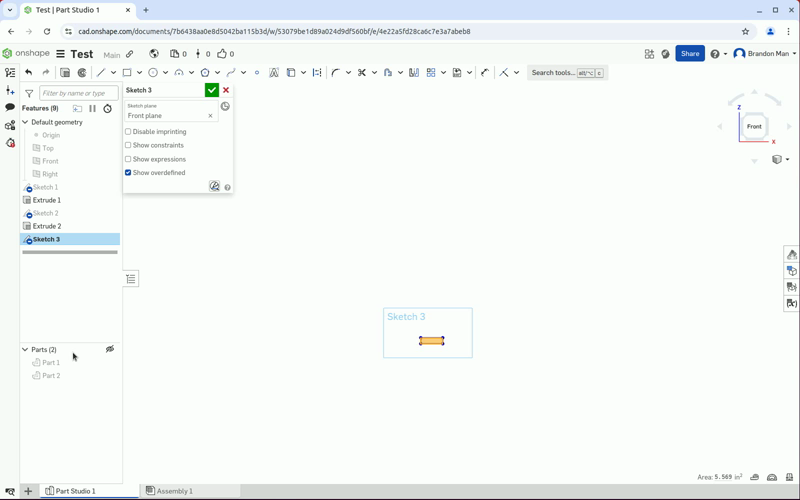
key(shift+e)
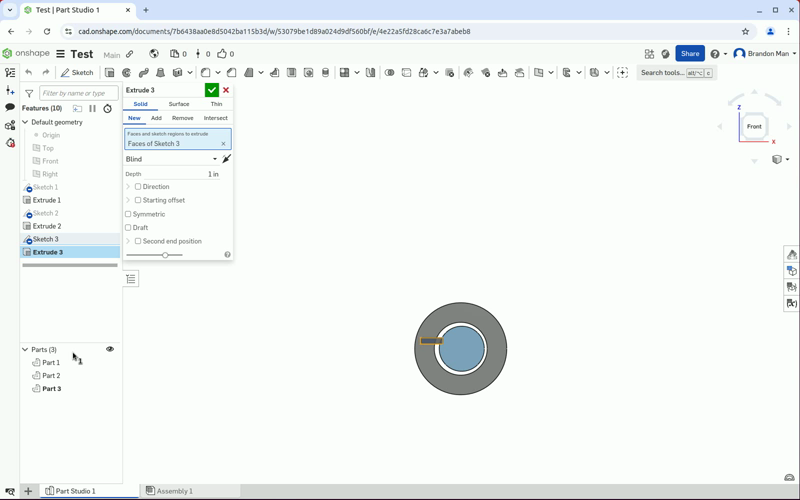
mouse_move(143, 106)
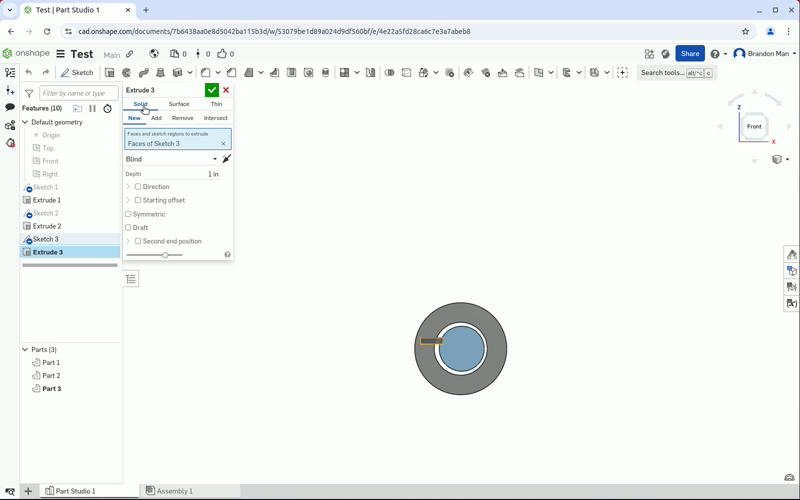
click(143, 106)
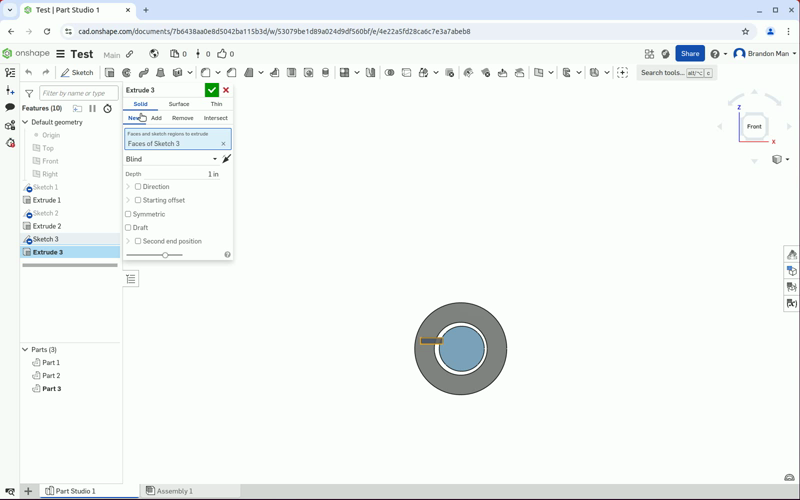
mouse_move(137, 120)
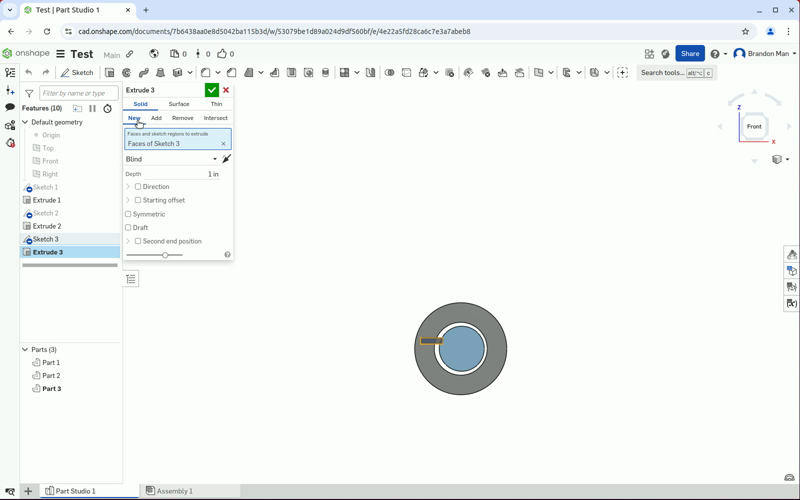
click(137, 120)
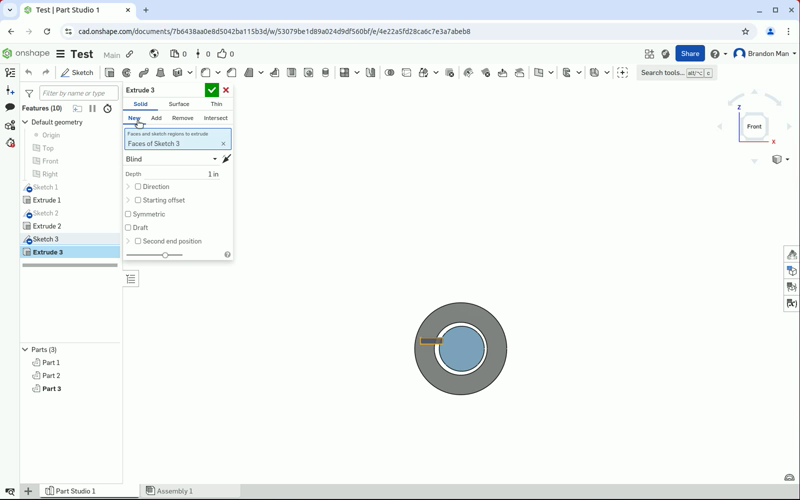
key(tab, 4)
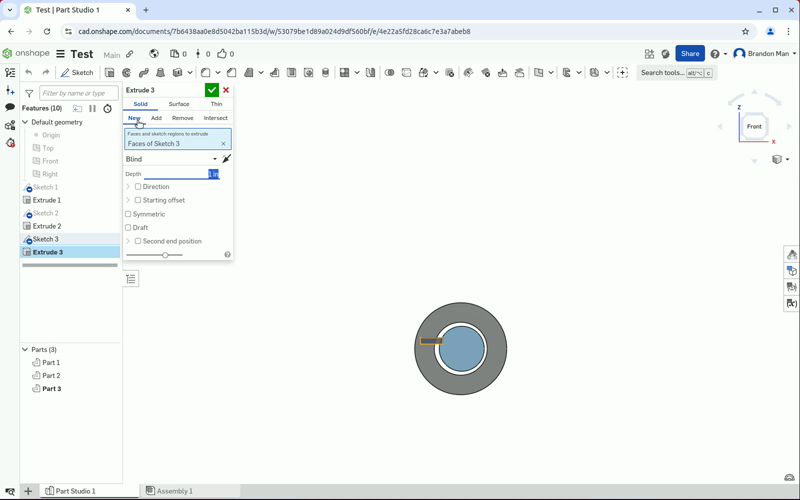
text(-0.722)
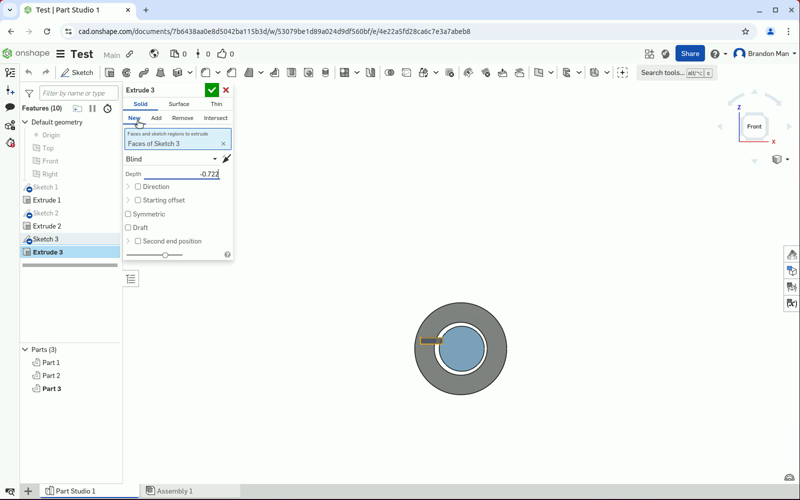
key(enter)
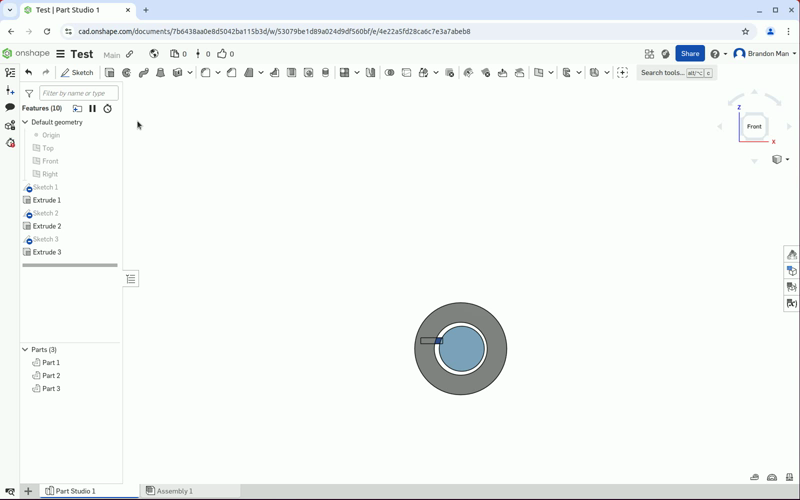
key(shift+h)
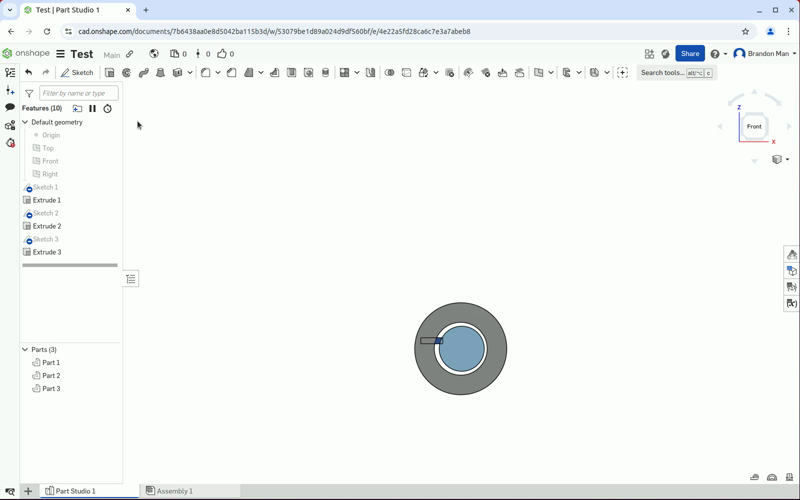
key(shift+h)
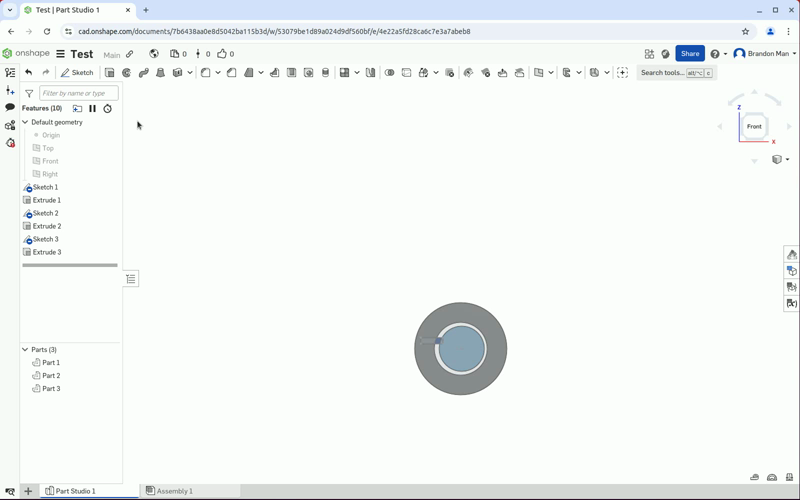
key(shift+7)
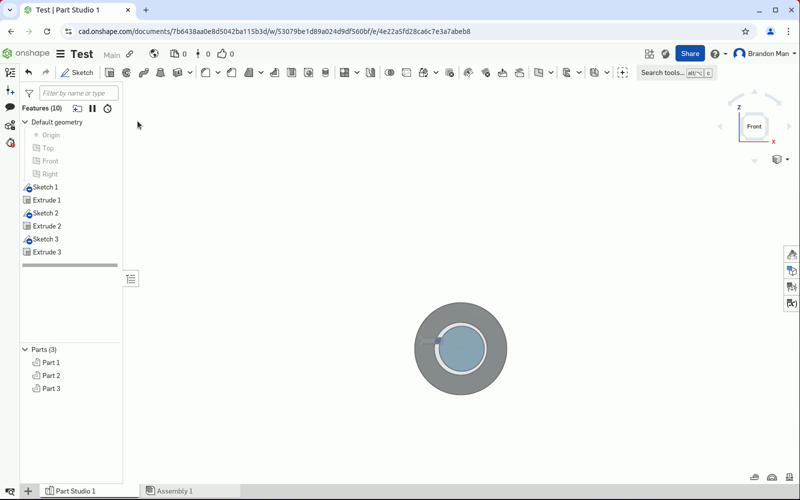
key(left, 2)
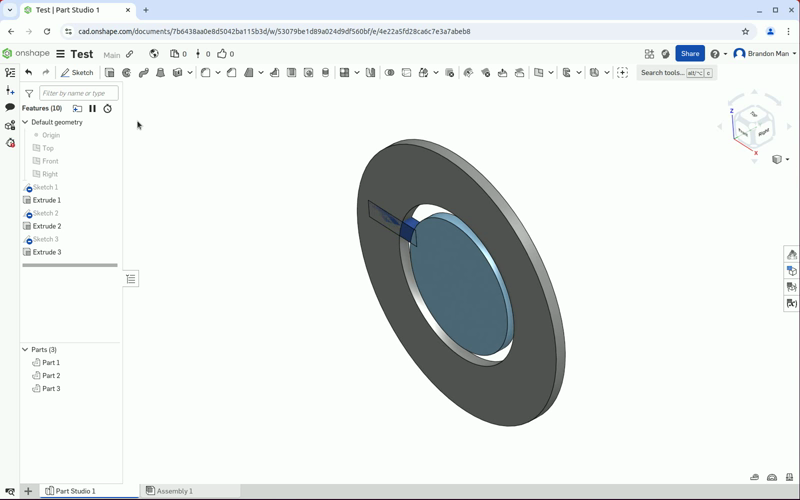
key(down, 2)
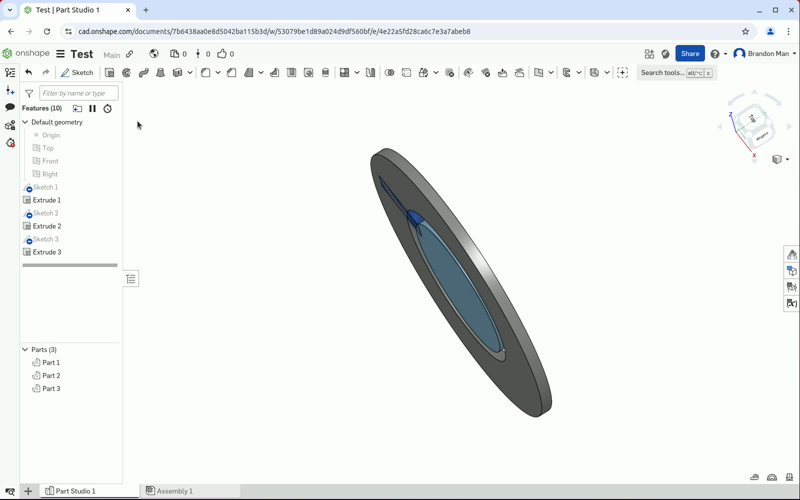
key(up, 2)
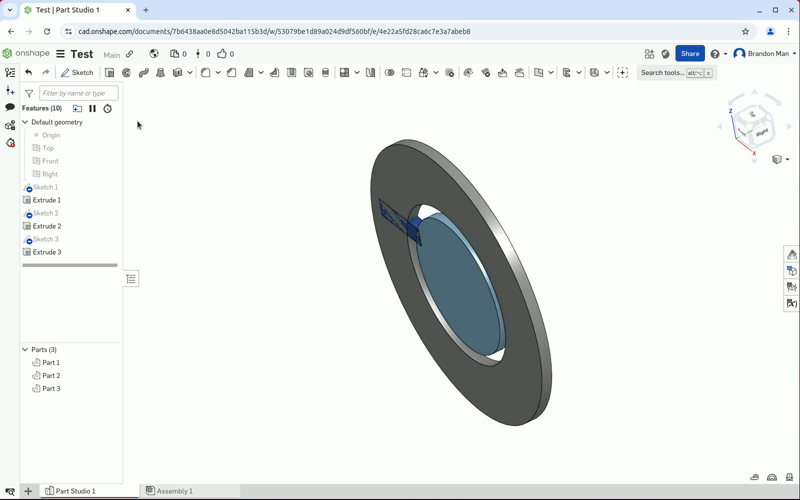
key(right, 2)
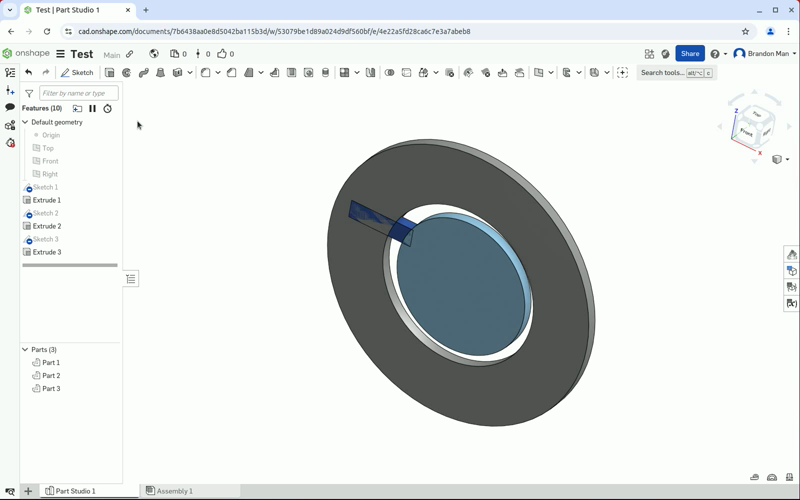
mouse_move(73, 189)
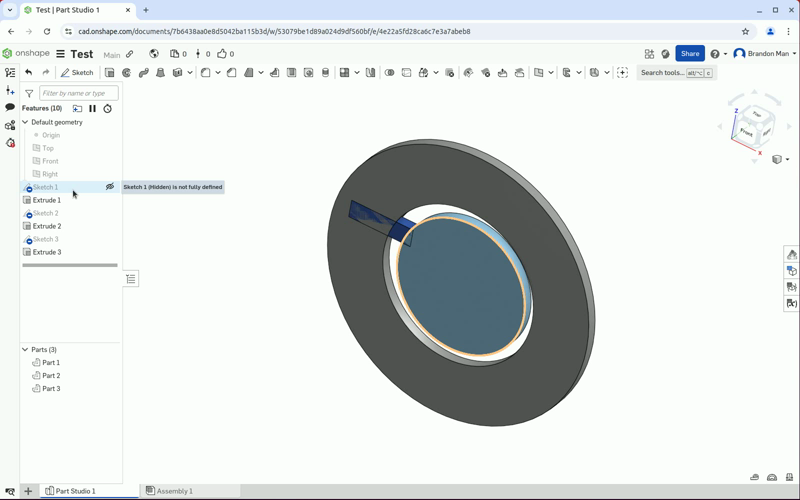
click(73, 189)